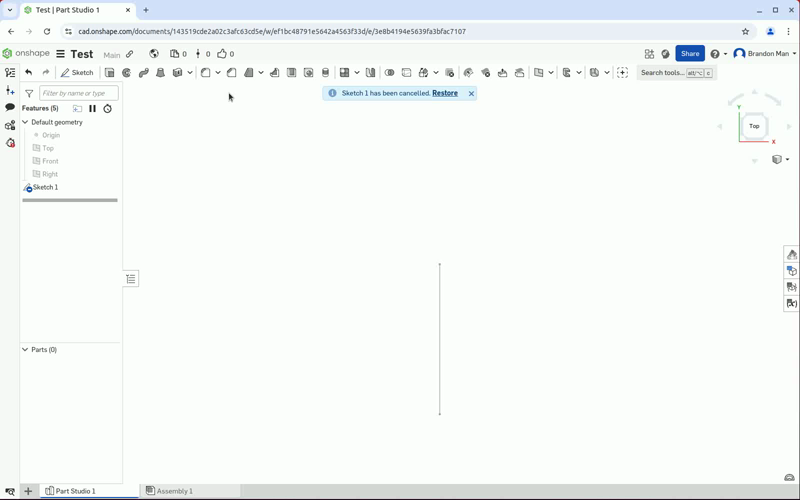
key(shift+h)
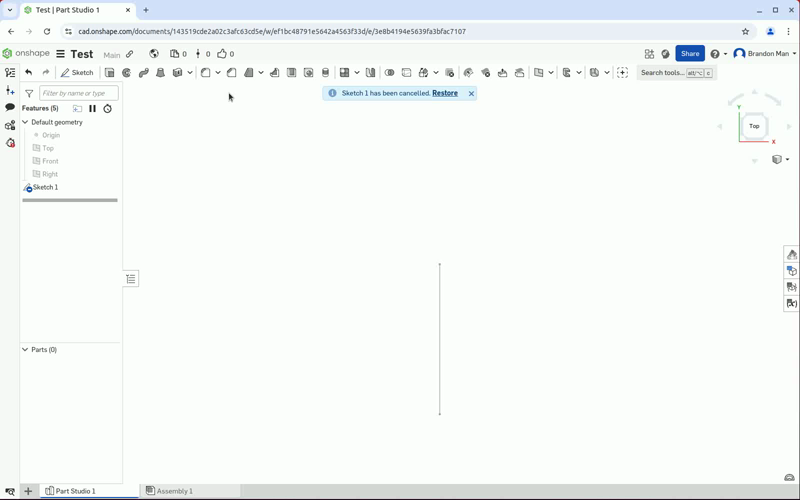
key(shift+s)
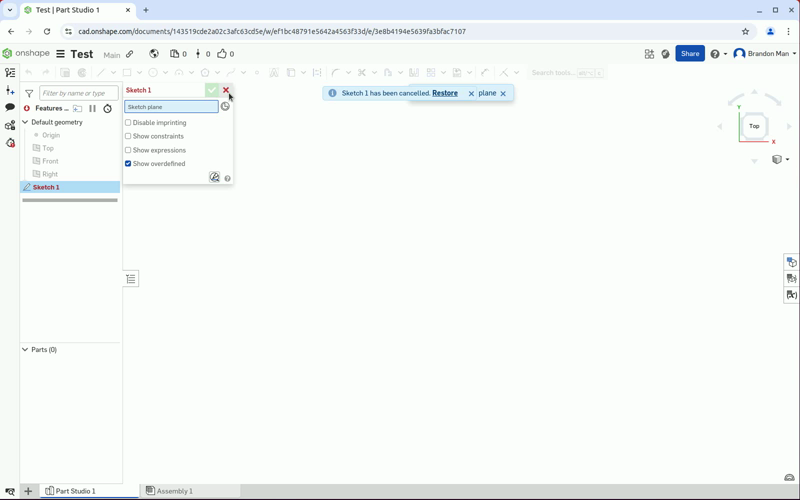
mouse_move(73, 150)
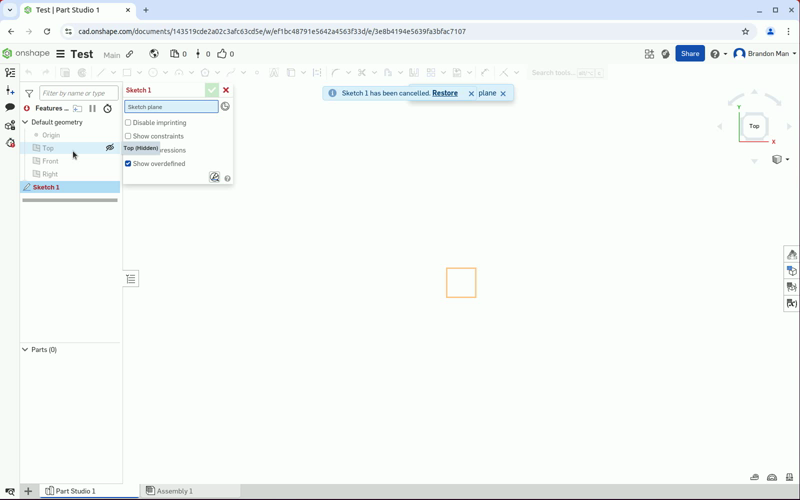
click(73, 150)
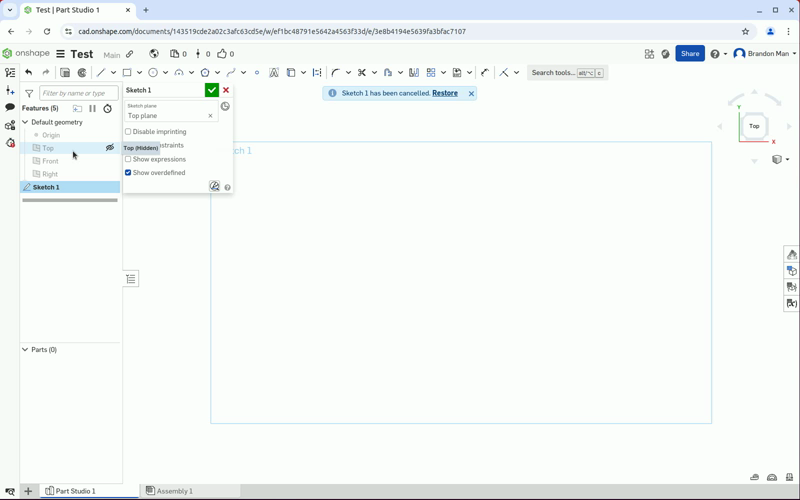
mouse_move(73, 352)
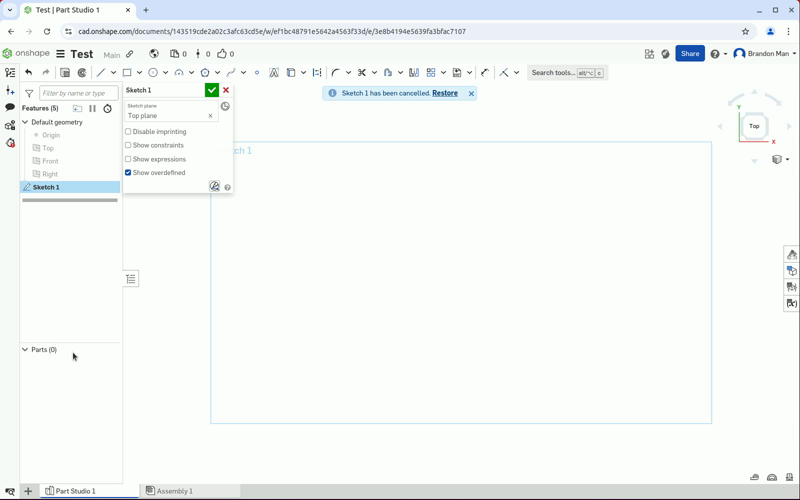
key(y)
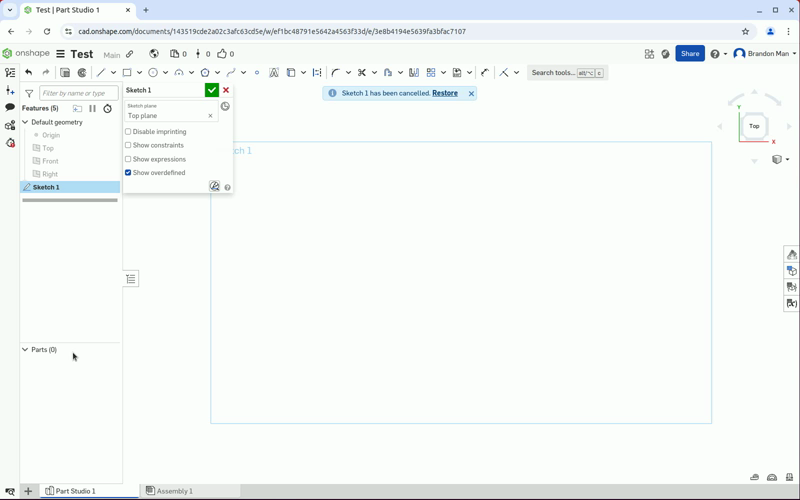
key(l)
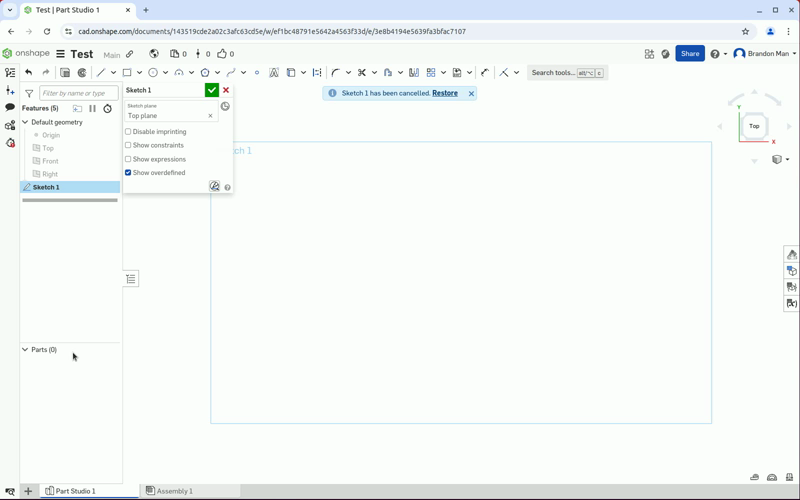
key_down(shift)
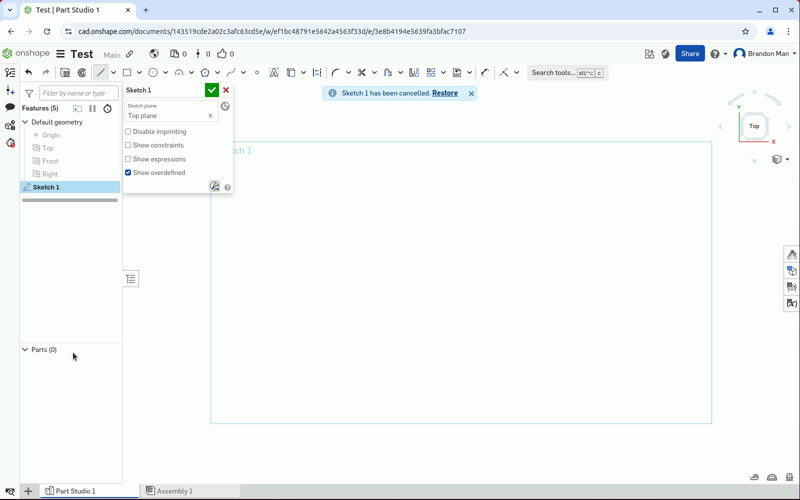
mouse_move(429, 316)
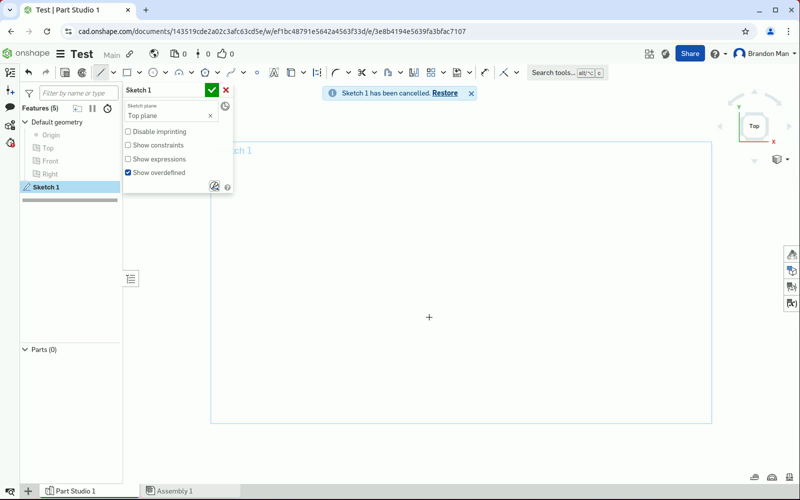
click(429, 316)
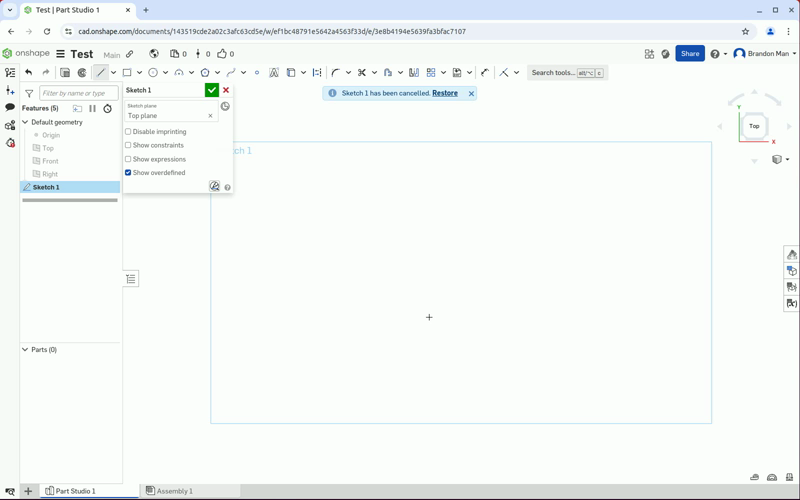
key_up(shift)
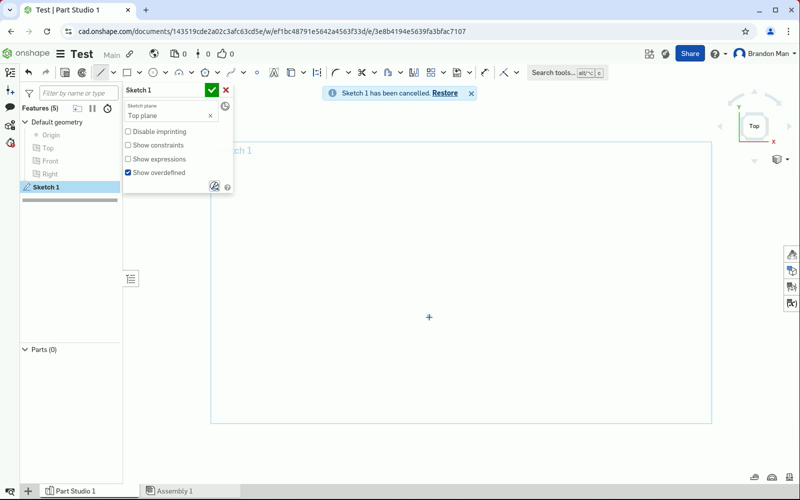
key_down(shift)
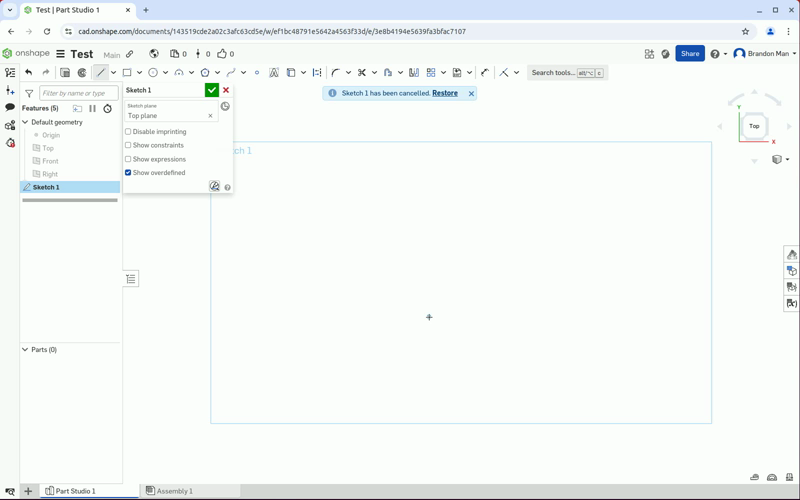
mouse_move(459, 316)
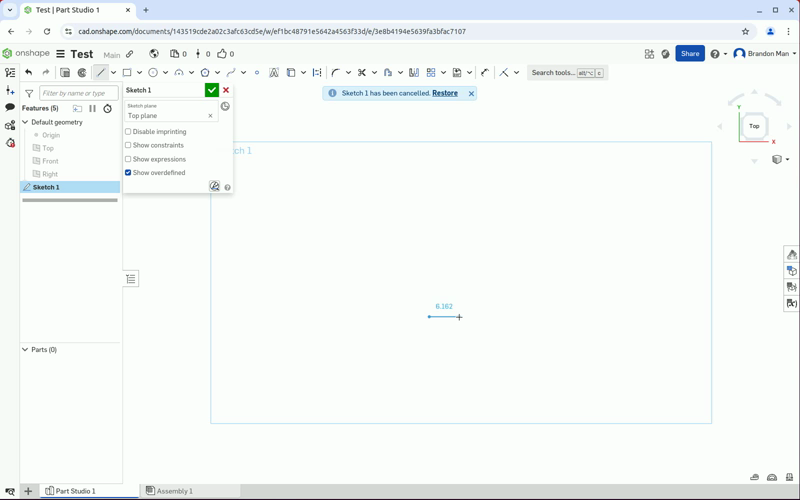
mouse_move(437, 316)
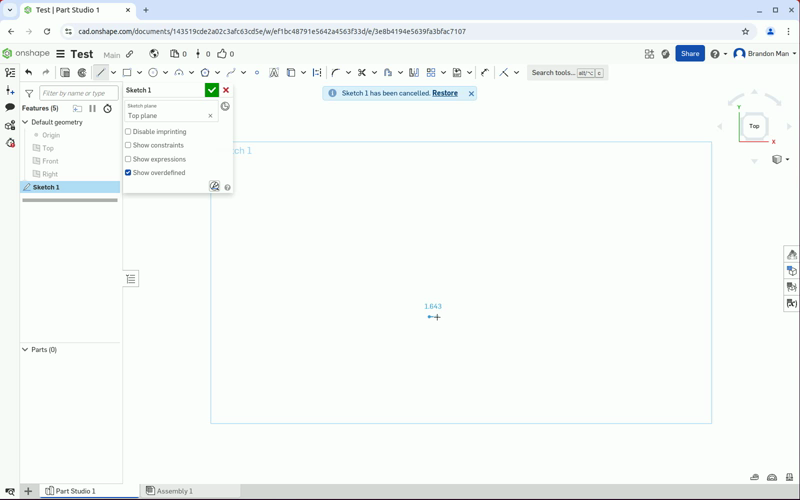
click(437, 316)
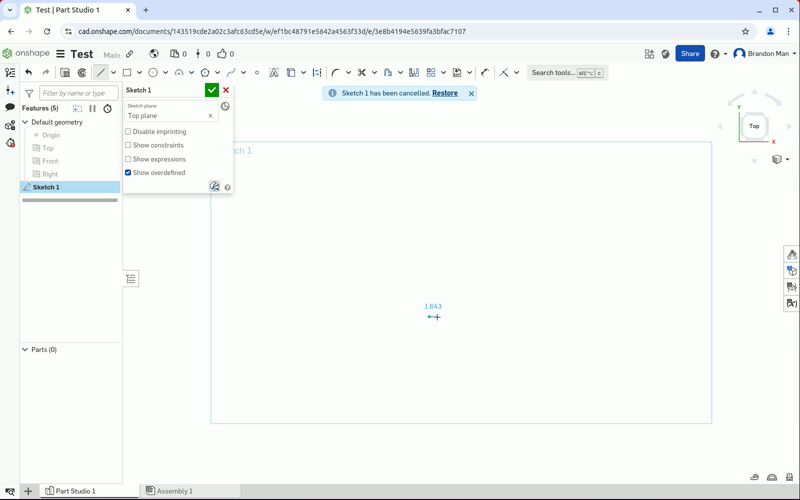
key_up(shift)
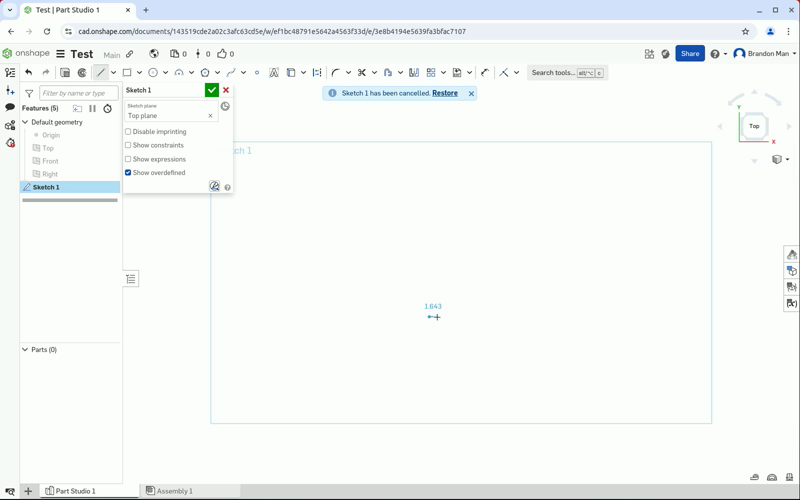
key_down(shift)
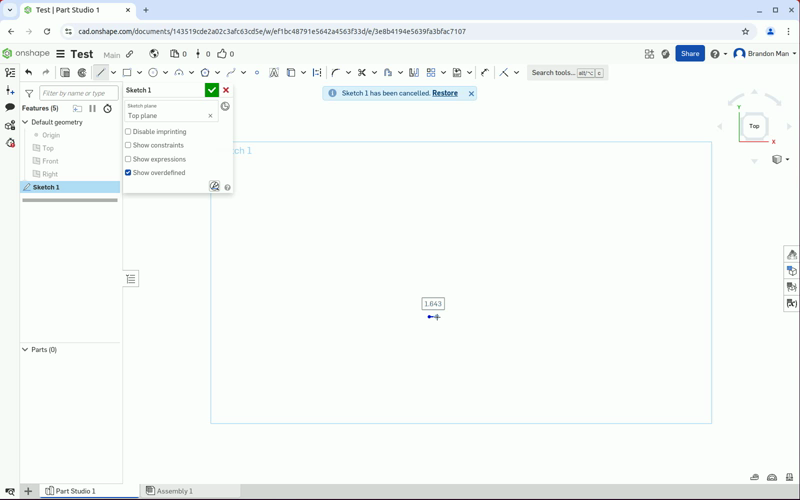
mouse_move(467, 316)
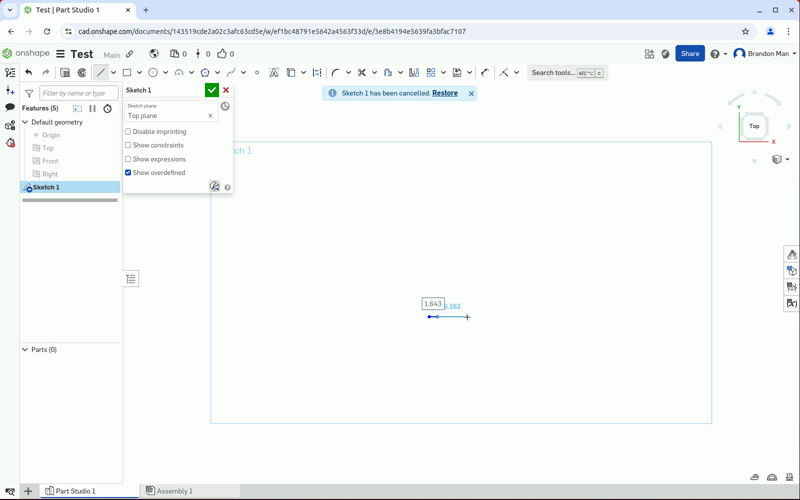
mouse_move(437, 282)
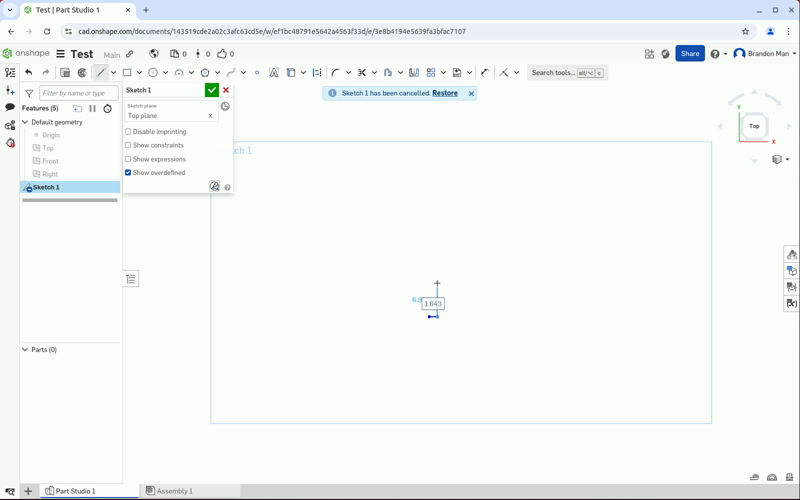
click(437, 282)
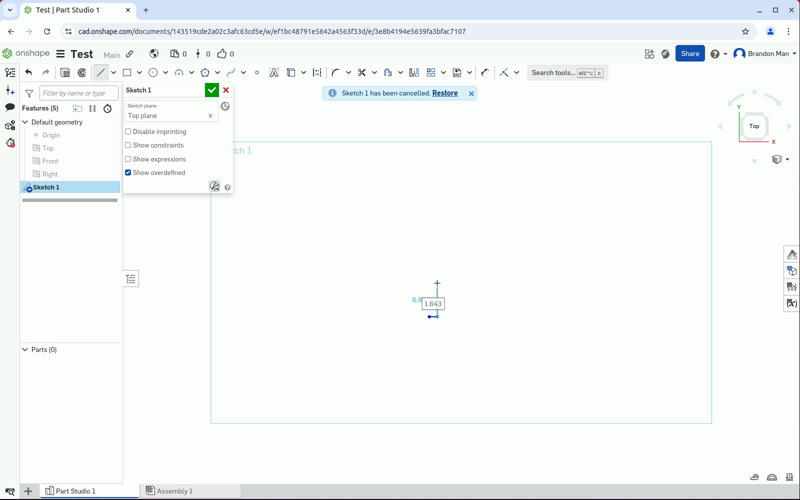
key_up(shift)
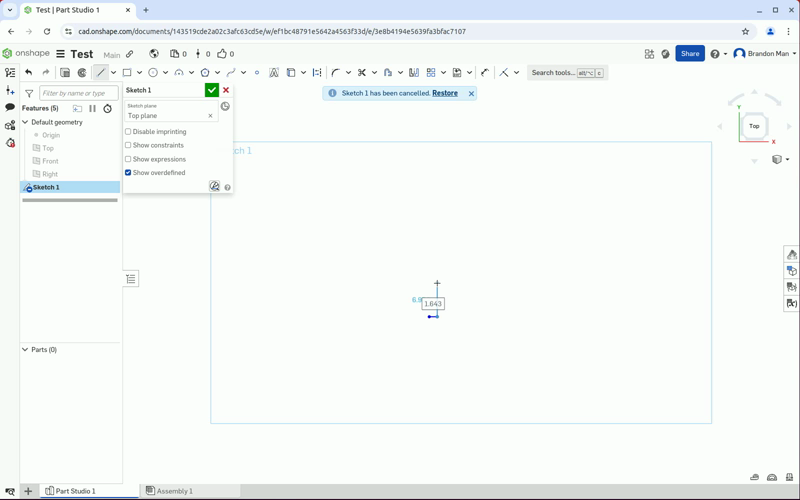
key_down(shift)
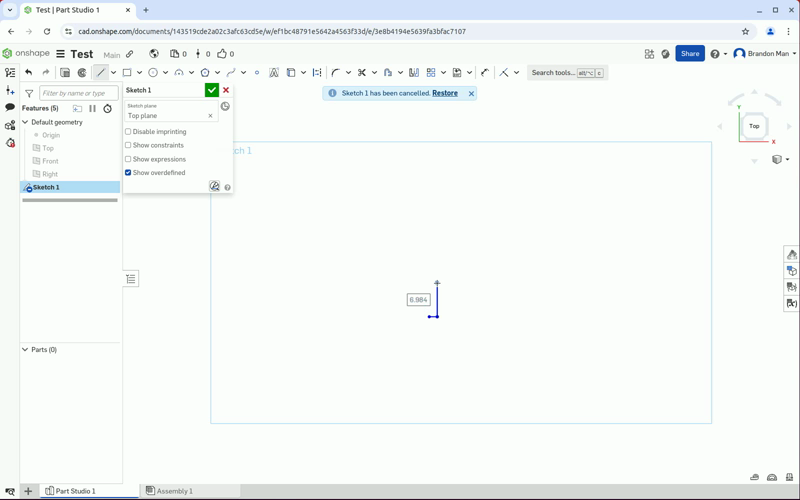
mouse_move(467, 282)
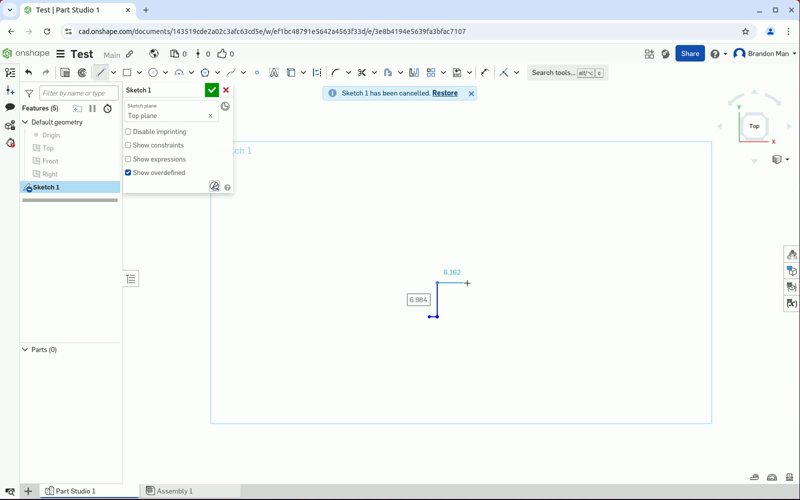
mouse_move(483, 282)
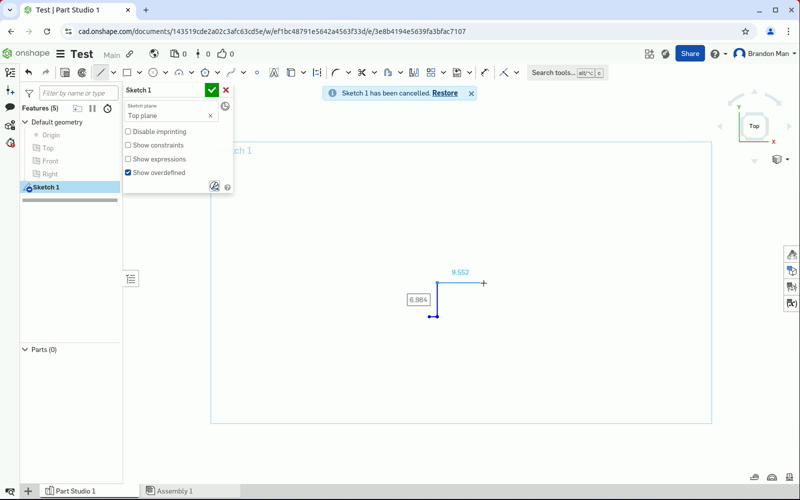
click(483, 282)
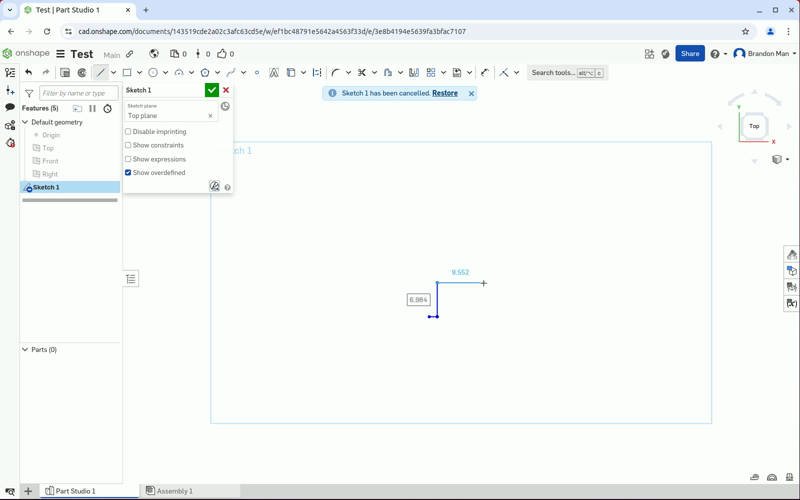
key_up(shift)
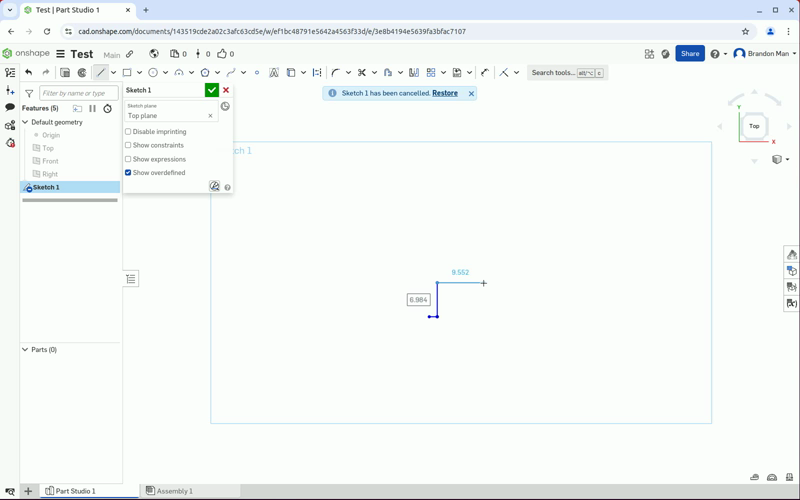
key_down(shift)
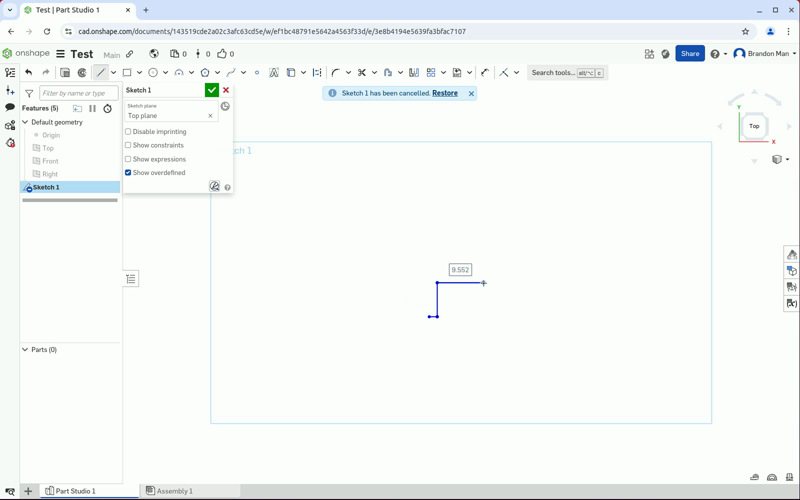
mouse_move(483, 395)
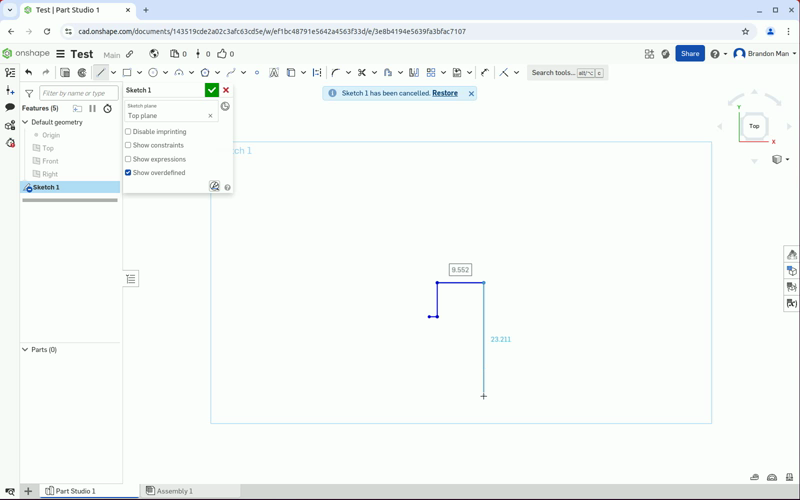
click(483, 395)
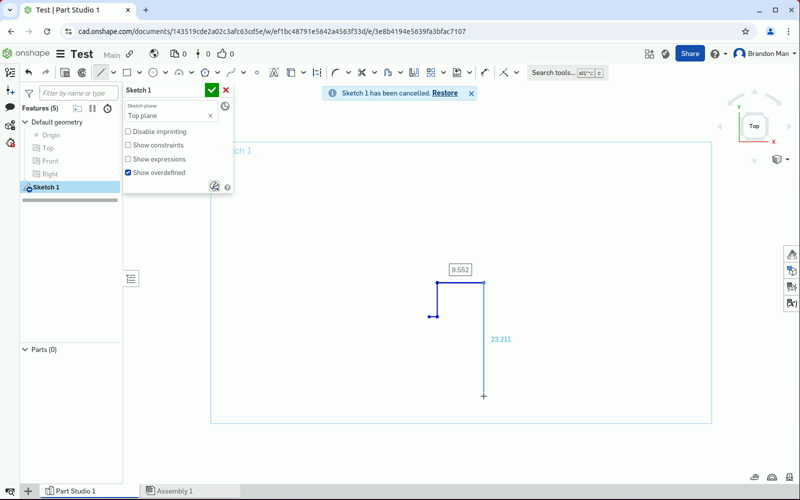
key_up(shift)
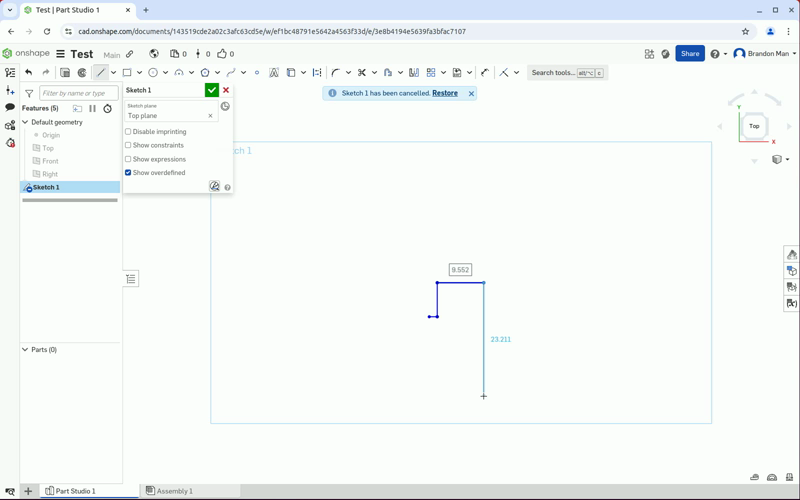
key_down(shift)
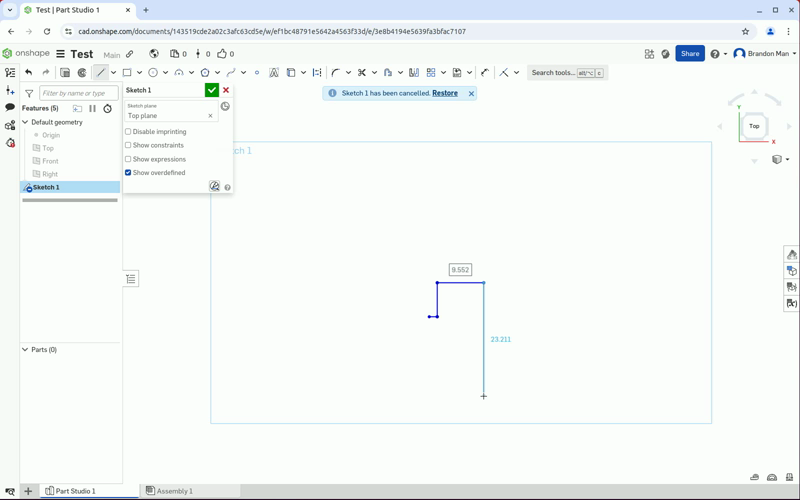
mouse_move(513, 395)
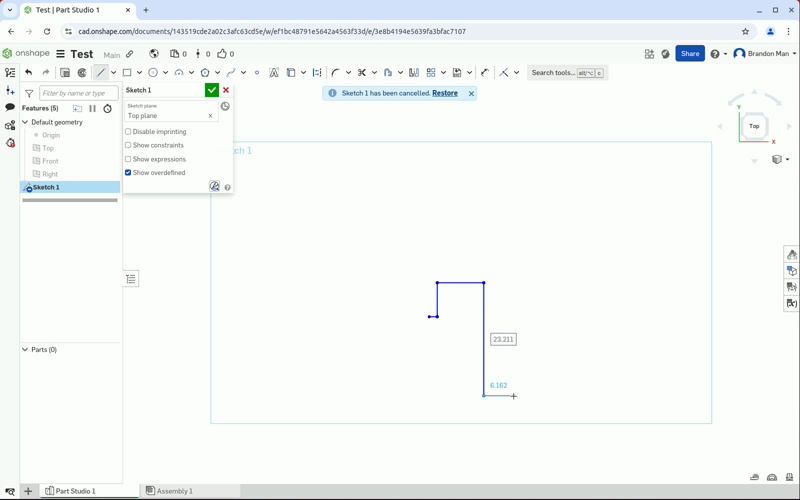
mouse_move(488, 395)
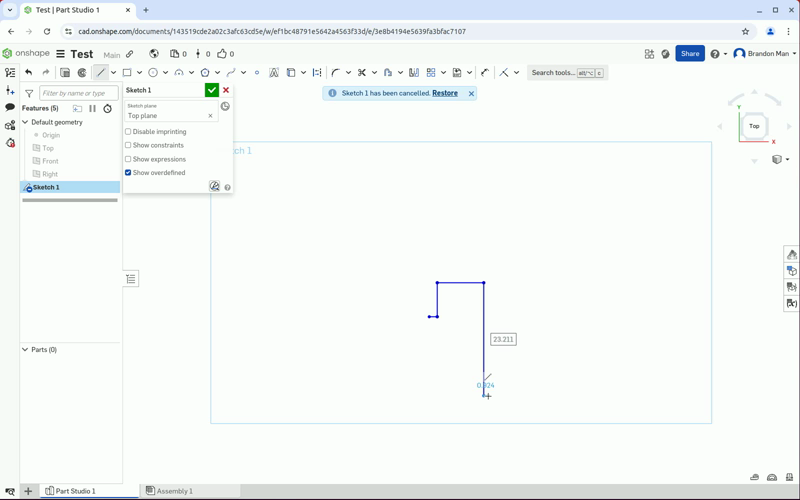
scroll(6)
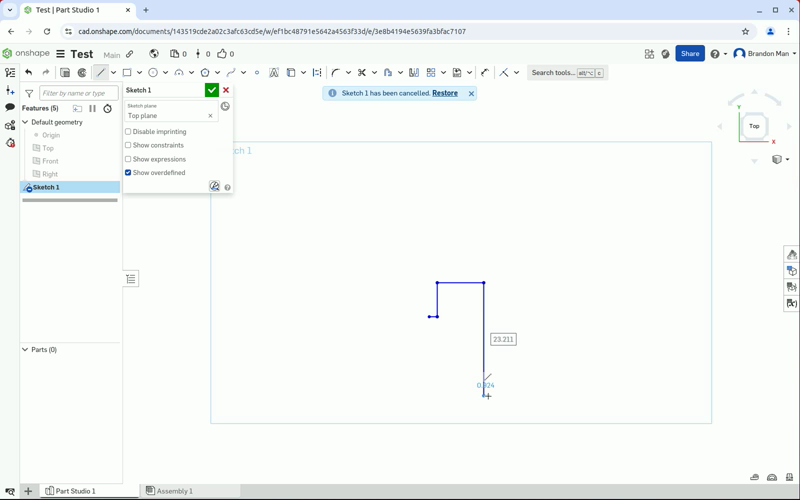
scroll(6)
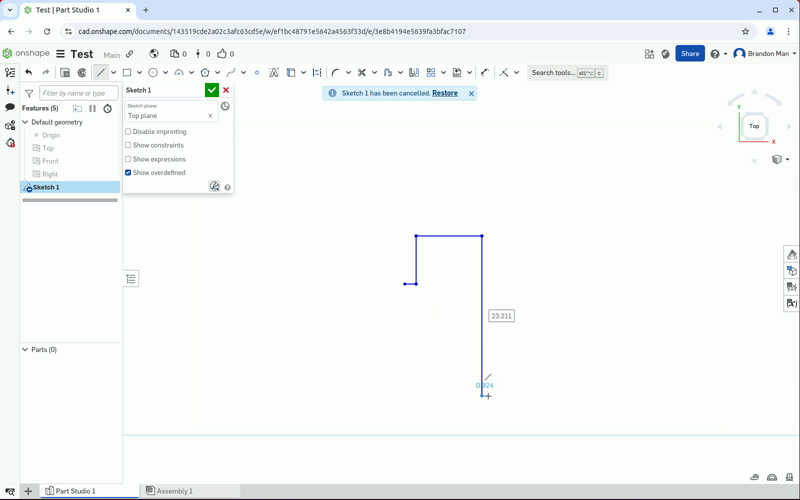
scroll(6)
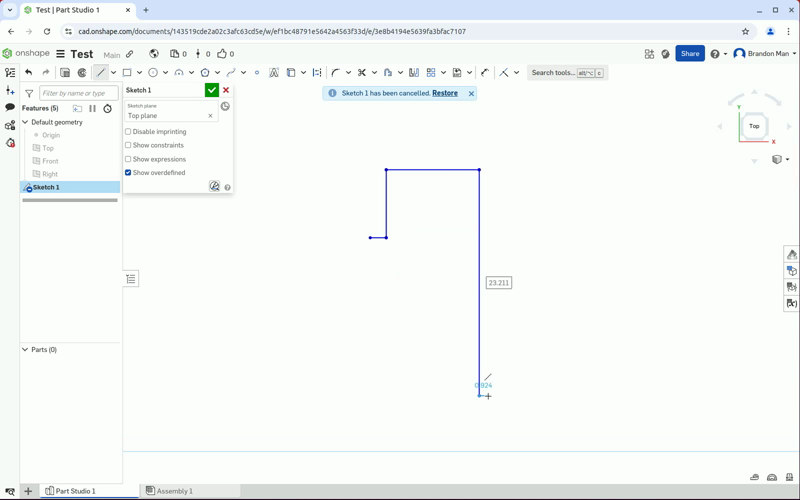
scroll(6)
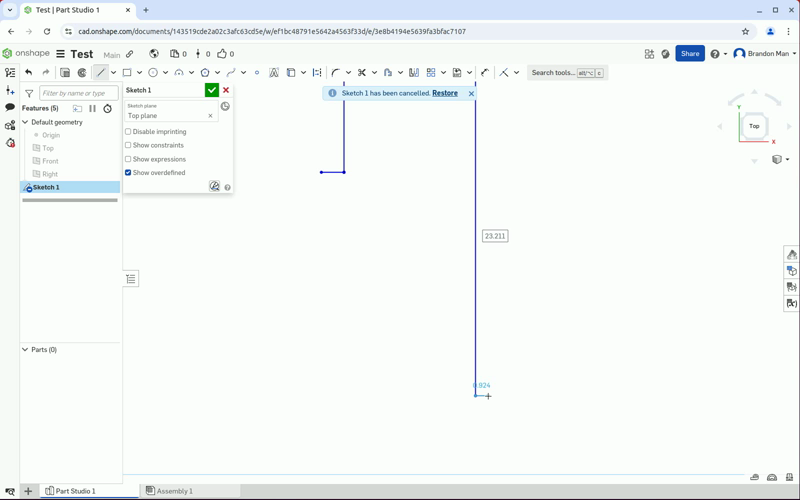
scroll(6)
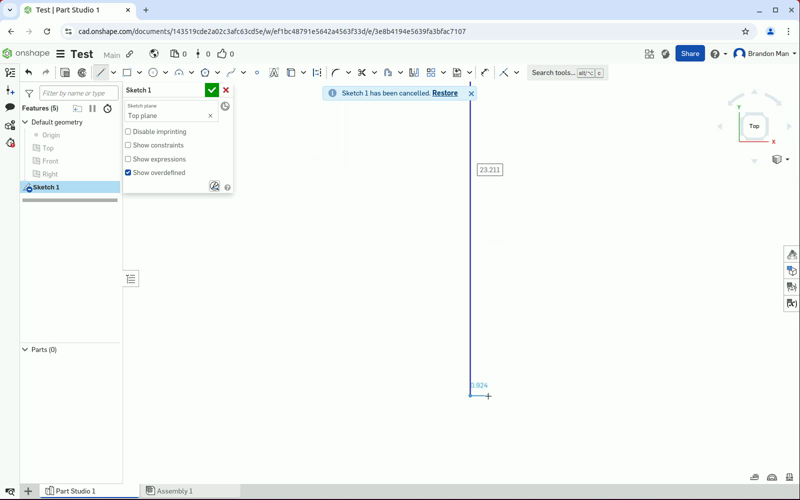
scroll(6)
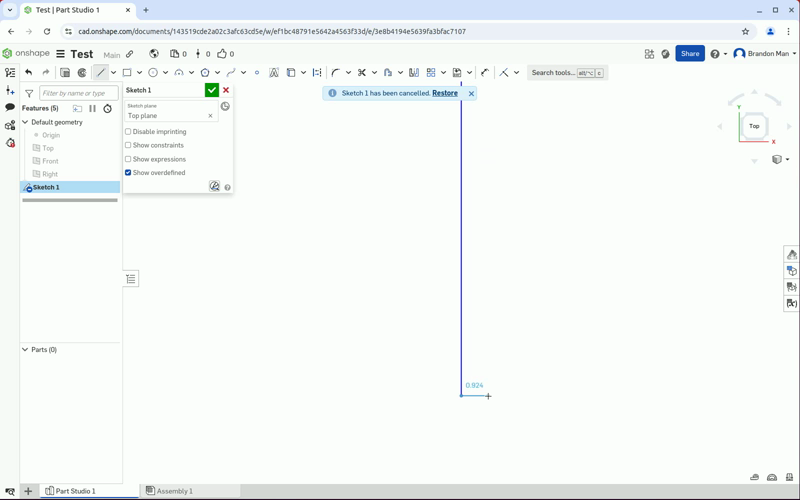
scroll(6)
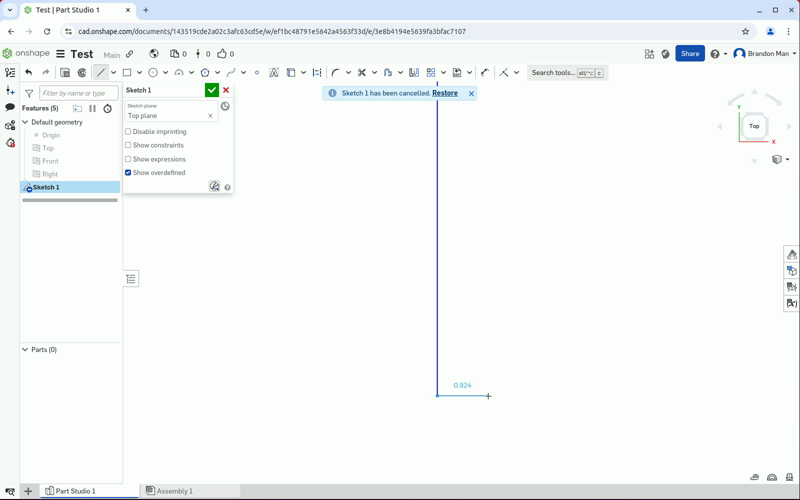
click(488, 395)
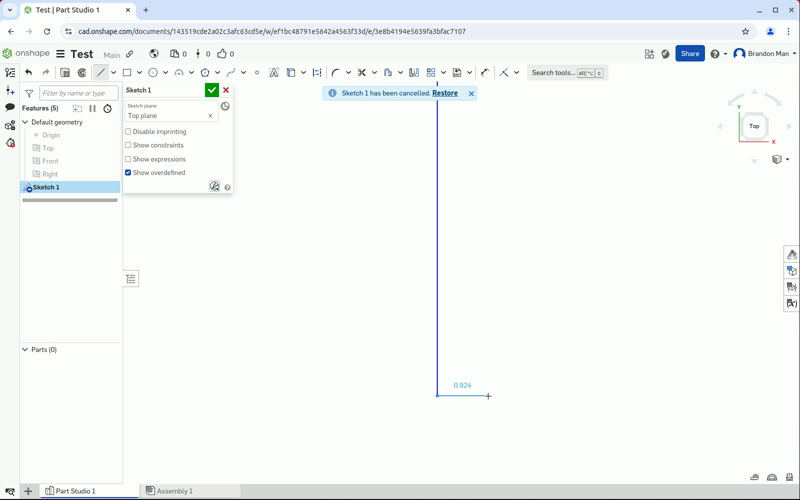
scroll(-6)
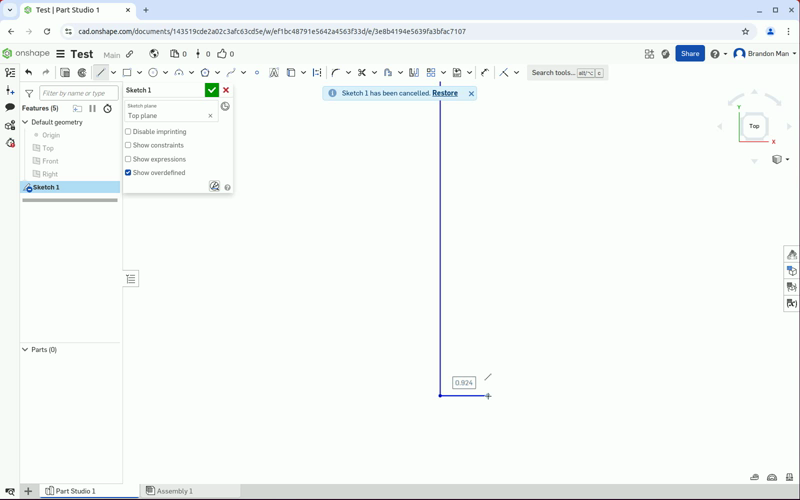
scroll(-6)
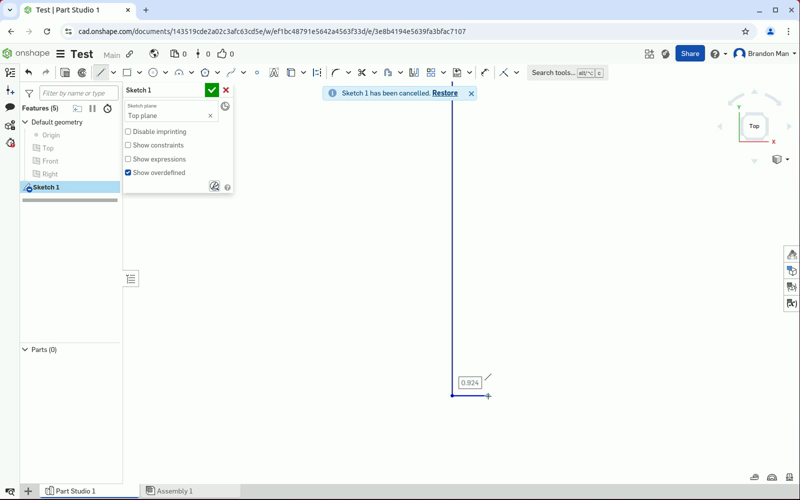
scroll(-6)
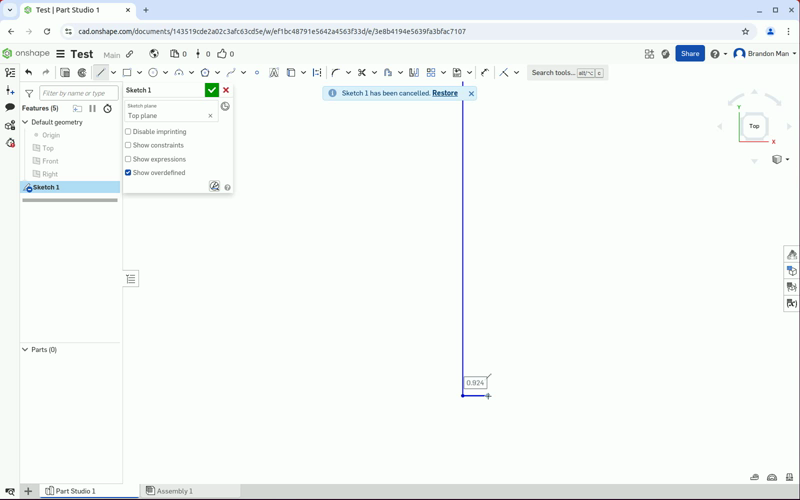
scroll(-6)
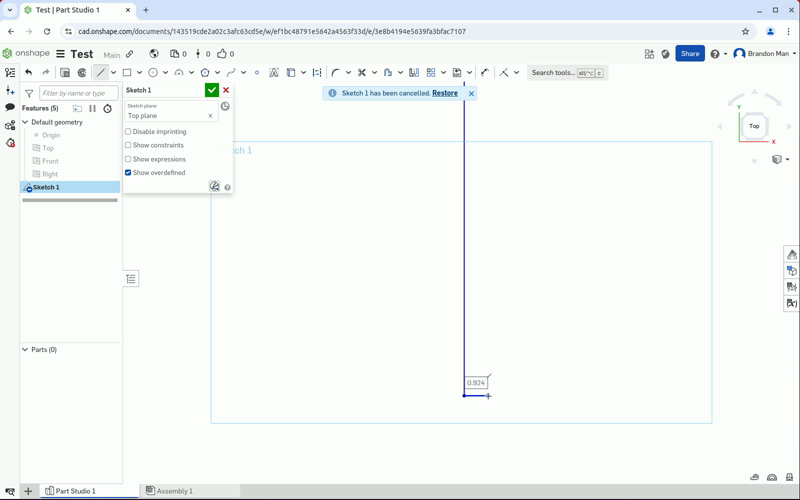
scroll(-6)
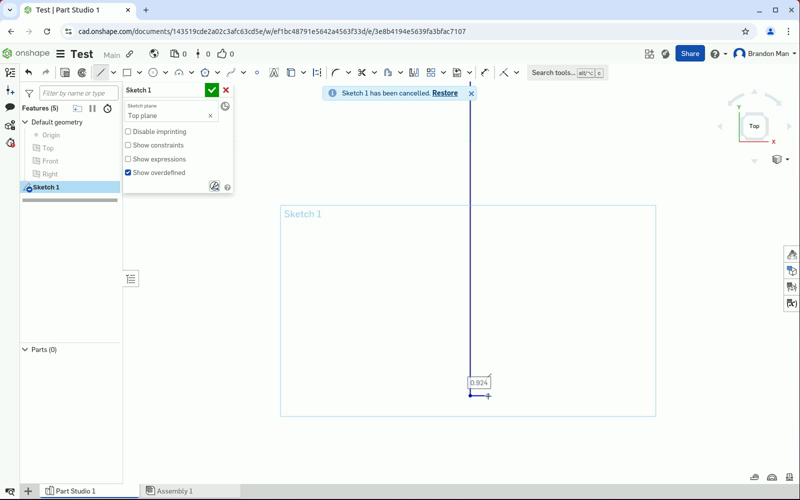
scroll(-6)
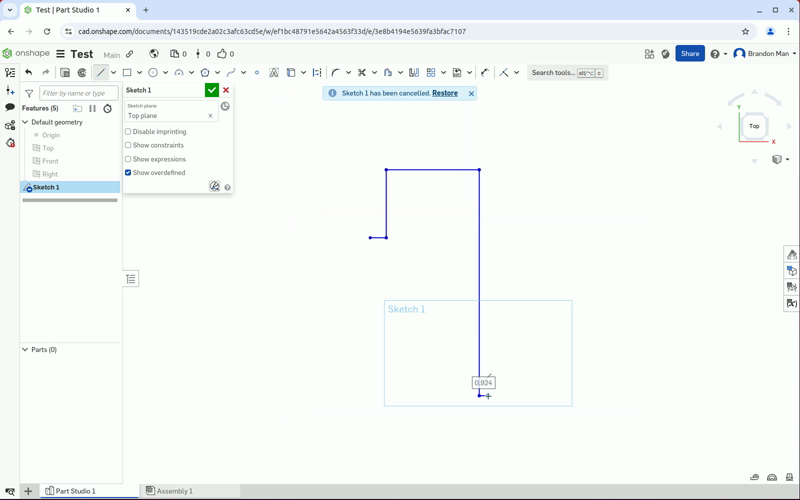
scroll(-6)
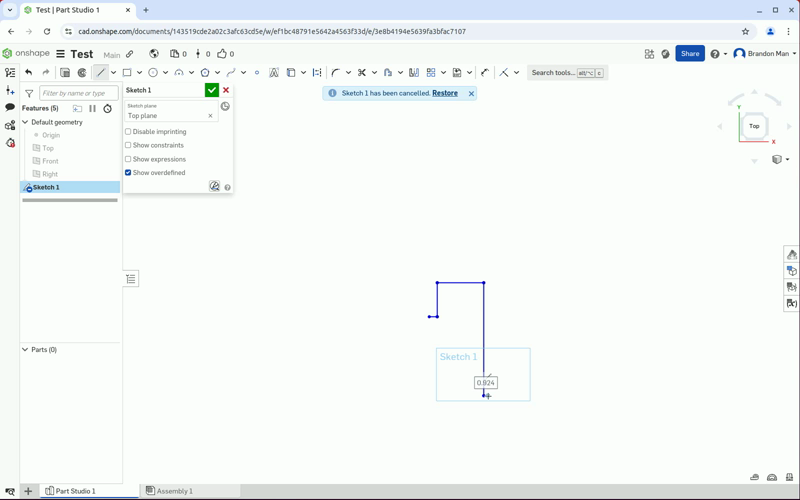
key_up(shift)
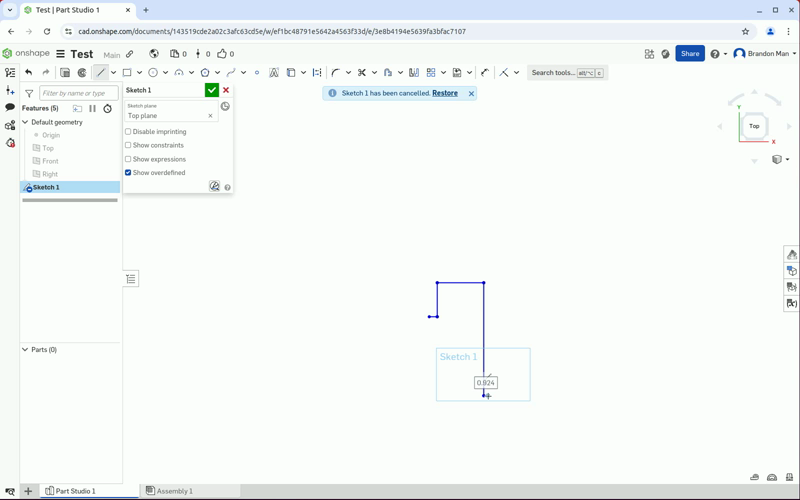
key_down(shift)
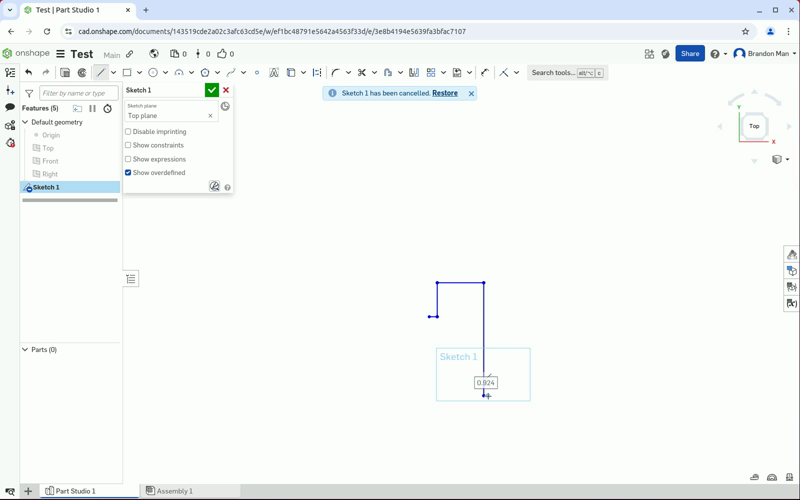
mouse_move(518, 395)
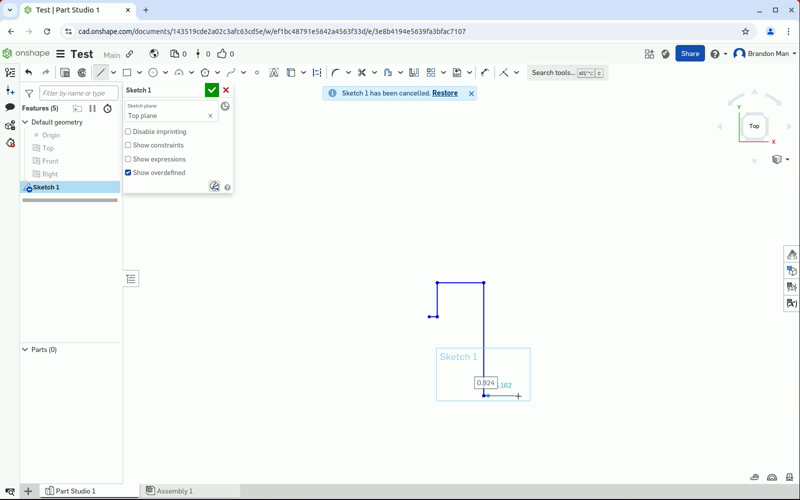
mouse_move(488, 373)
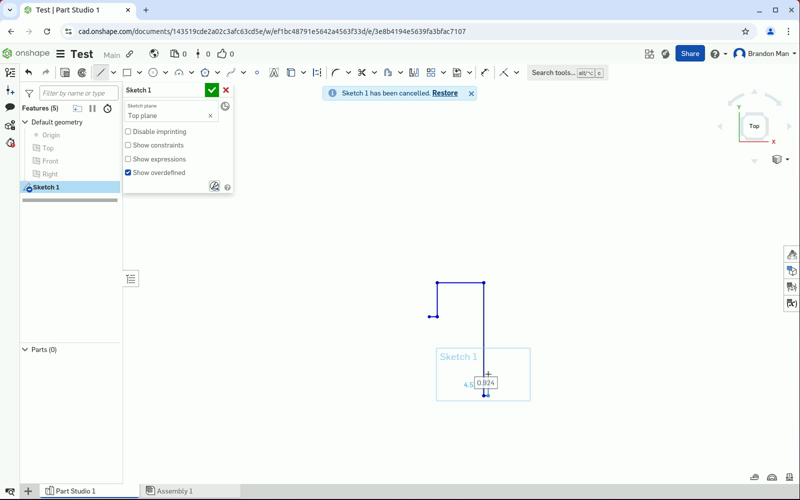
click(488, 373)
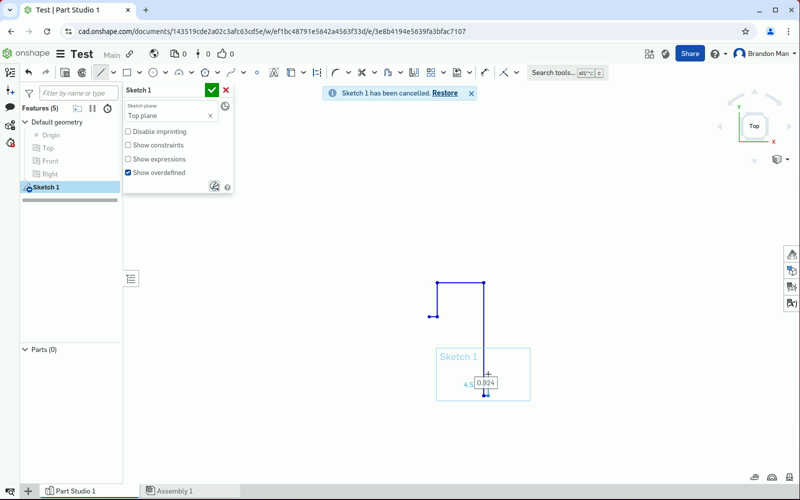
key_up(shift)
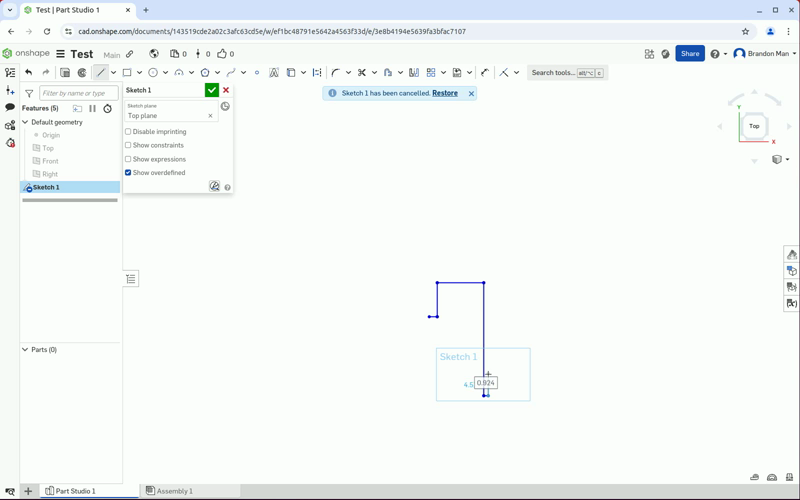
key_down(shift)
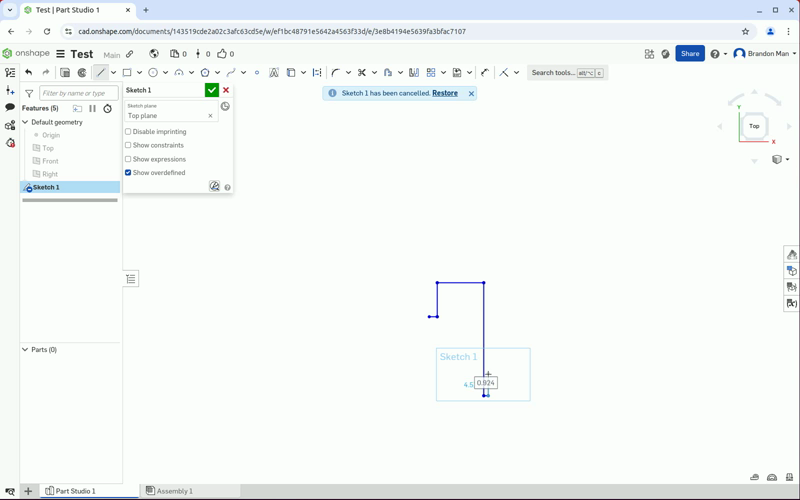
mouse_move(518, 373)
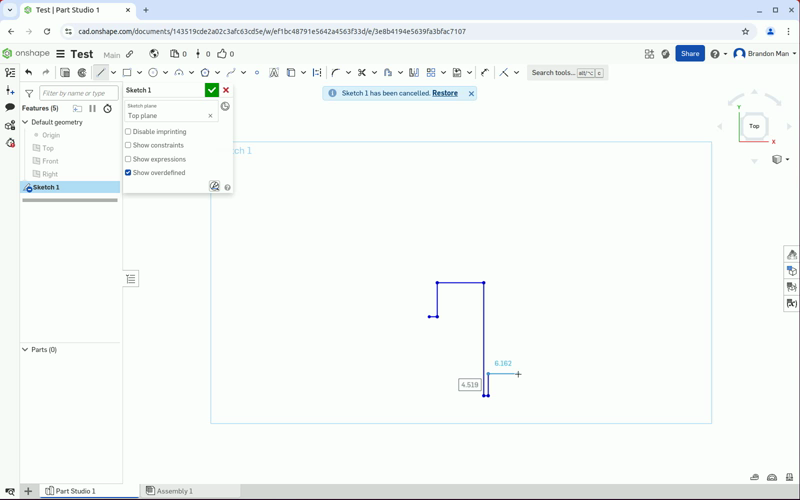
mouse_move(492, 362)
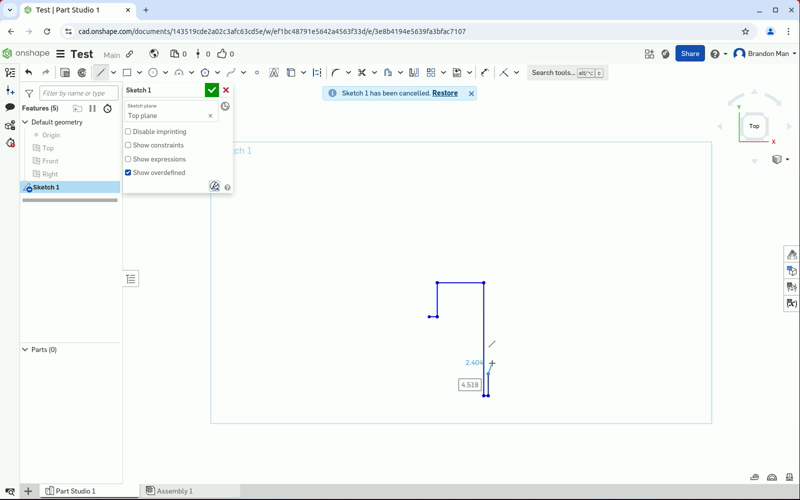
click(492, 362)
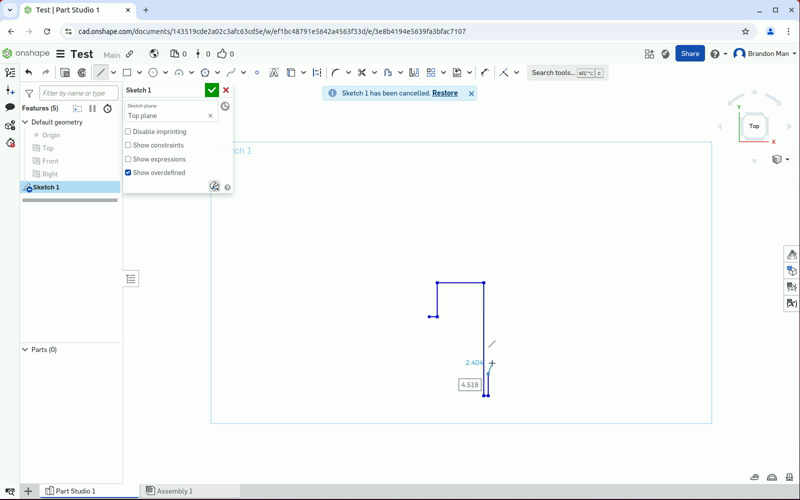
key_up(shift)
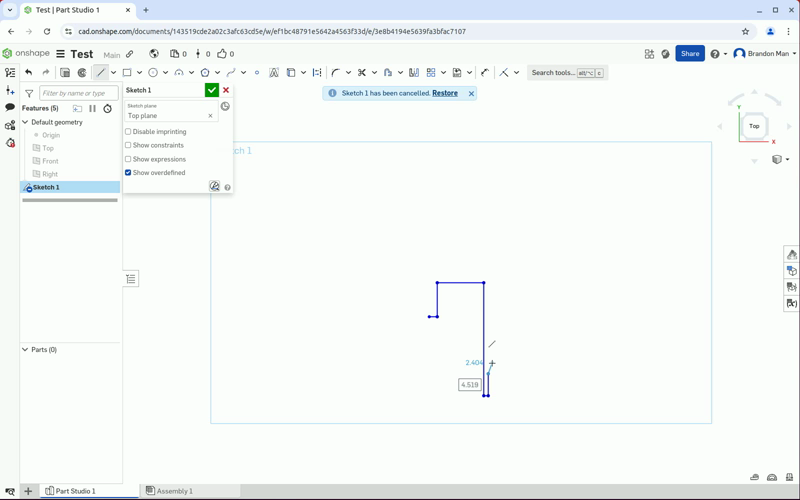
key_down(shift)
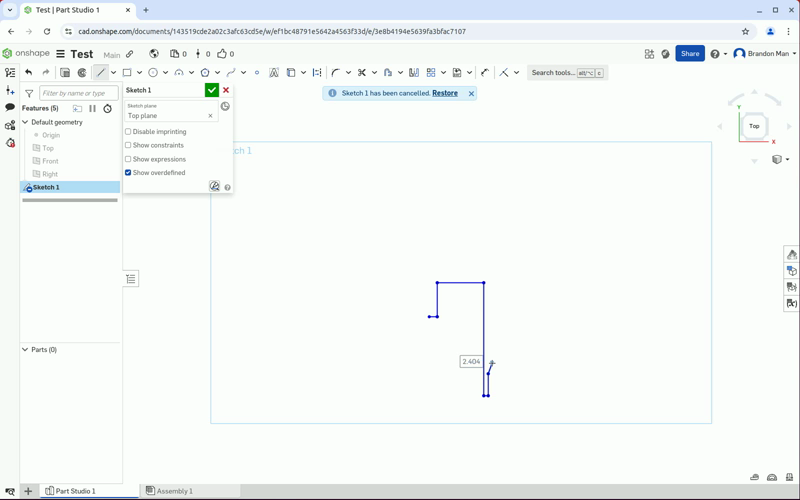
mouse_move(492, 274)
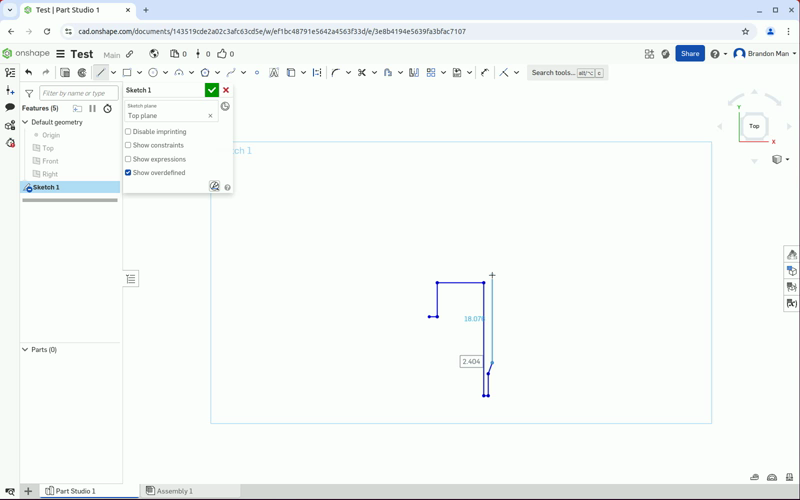
click(492, 274)
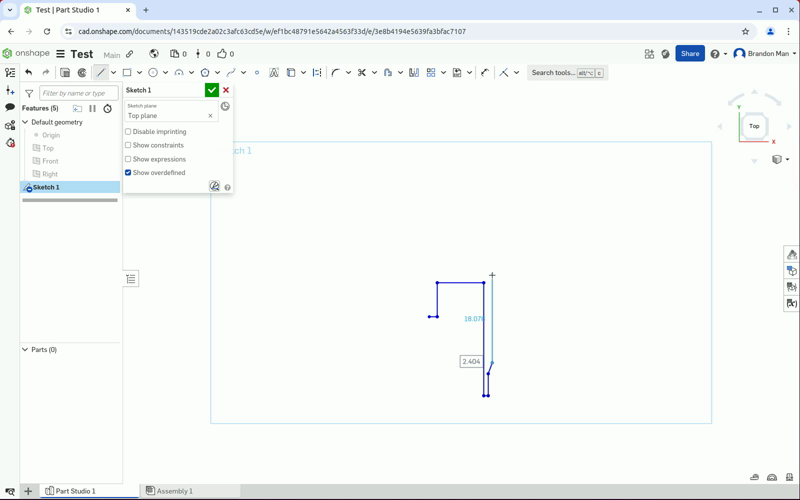
key_up(shift)
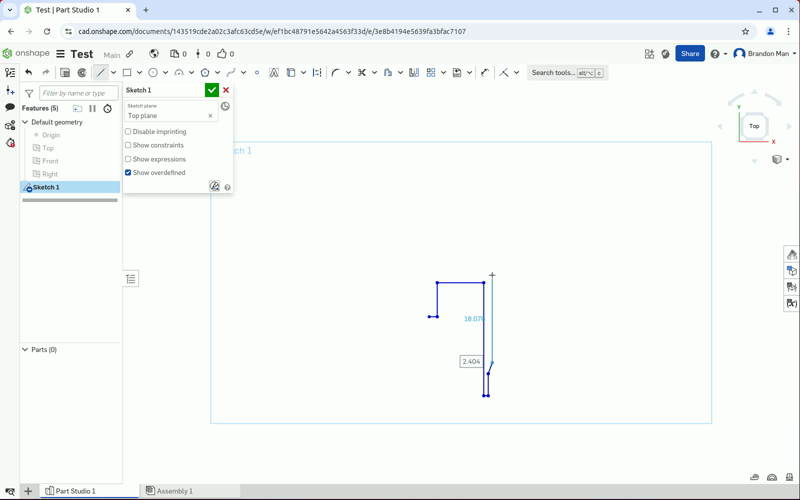
key_down(shift)
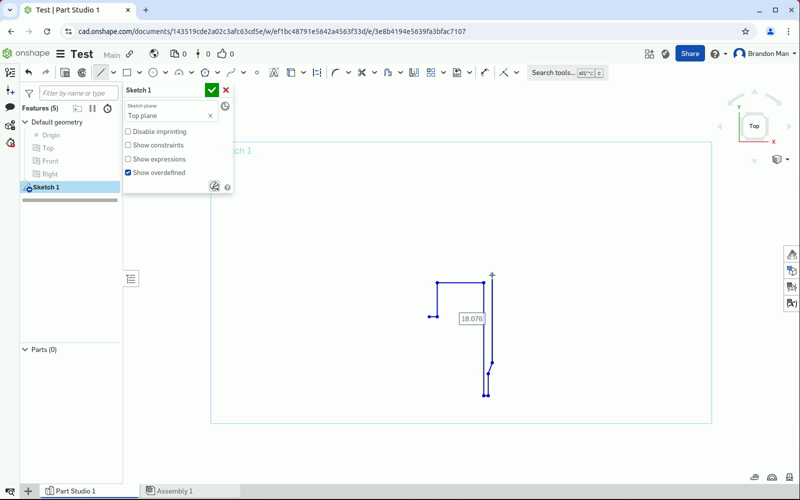
mouse_move(429, 274)
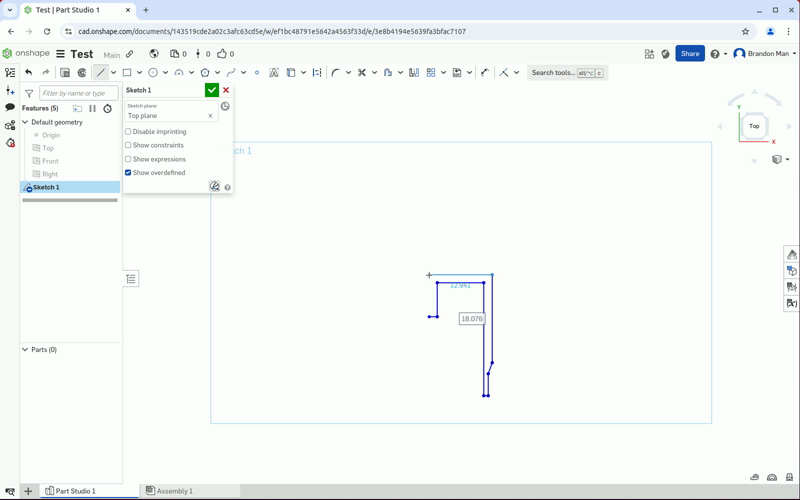
click(429, 274)
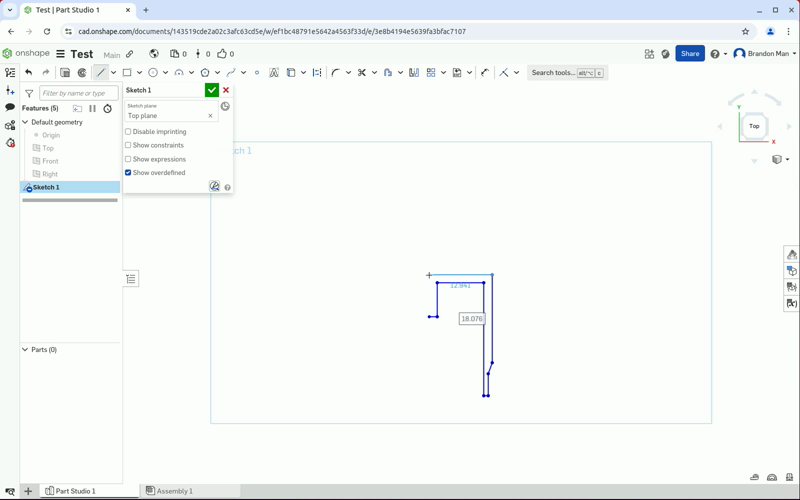
key_up(shift)
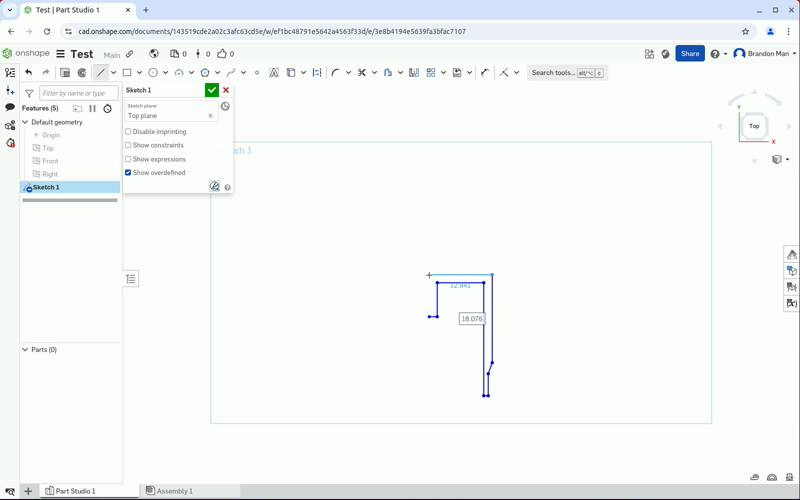
mouse_move(459, 274)
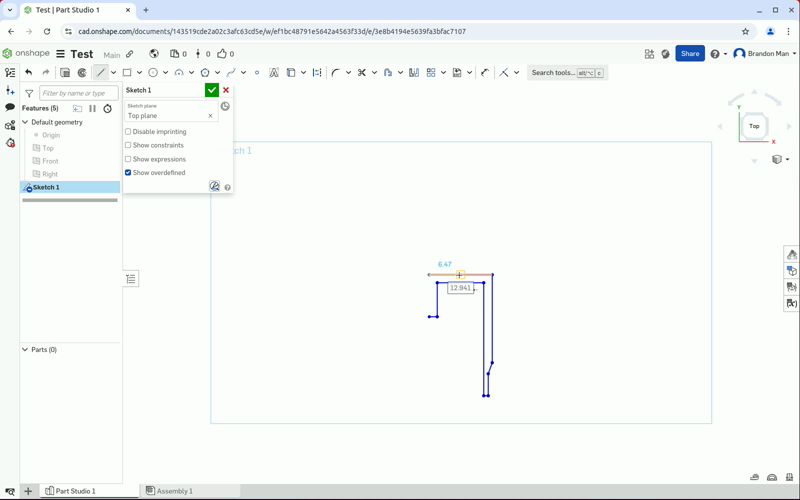
key_down(shift)
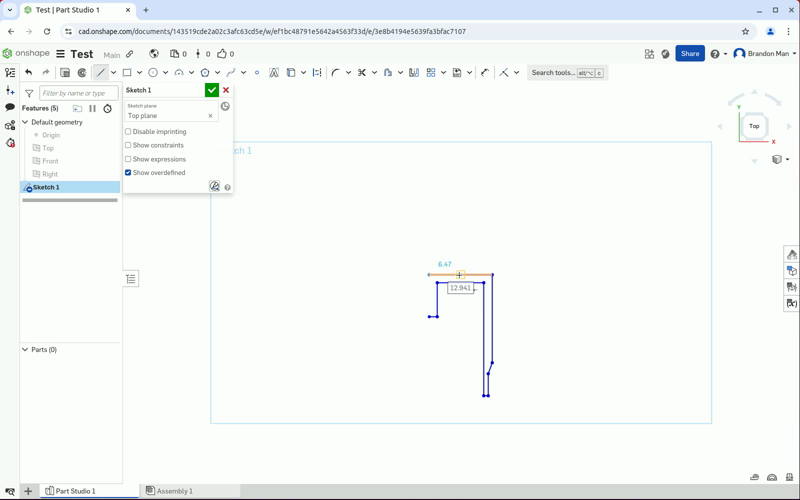
mouse_move(429, 316)
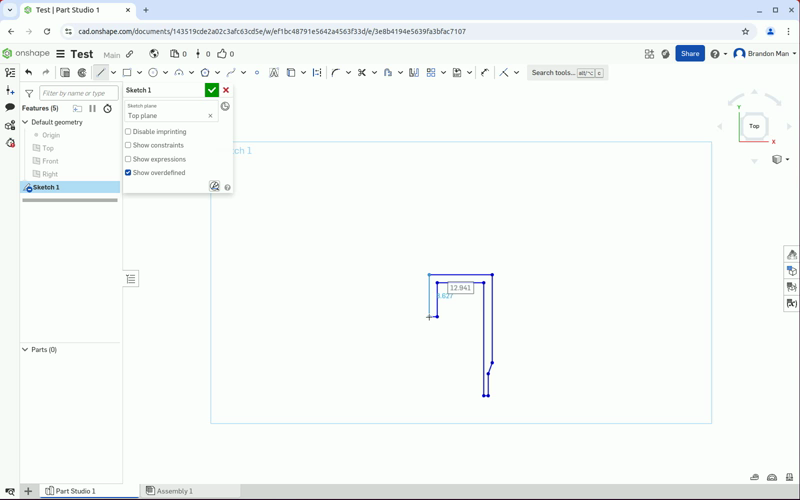
key_up(shift)
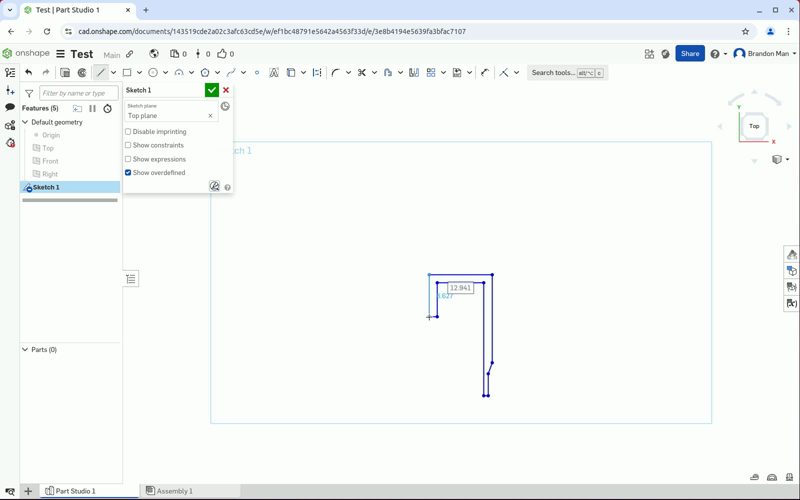
click(429, 316)
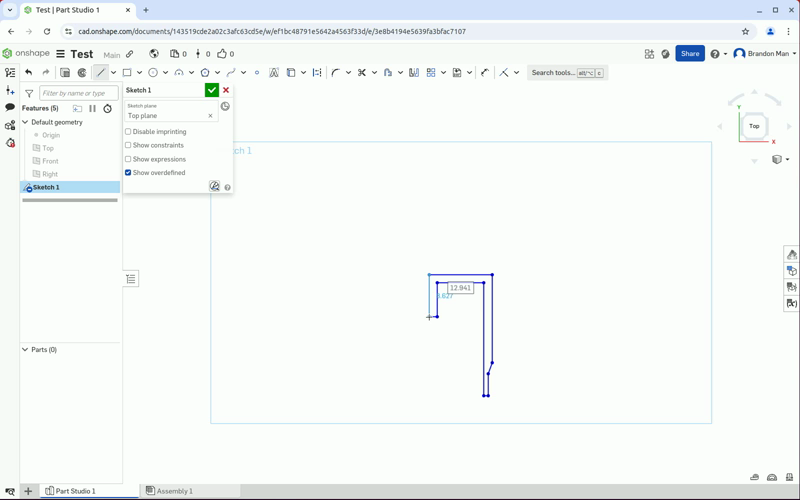
key(esc)
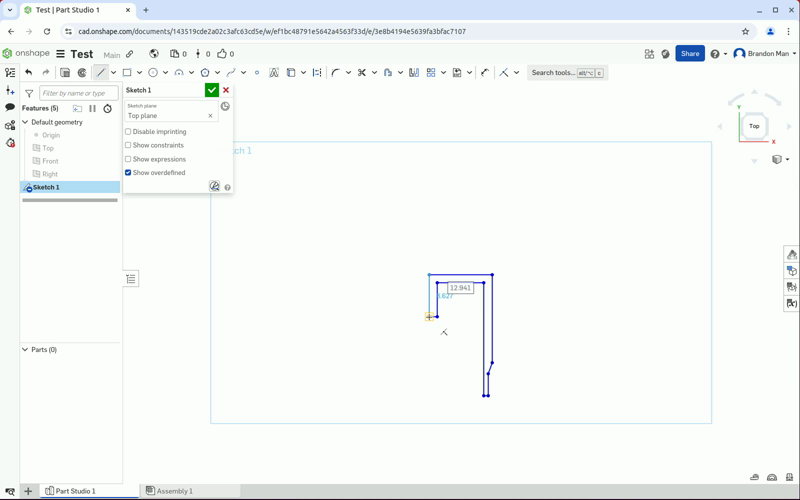
mouse_move(485, 316)
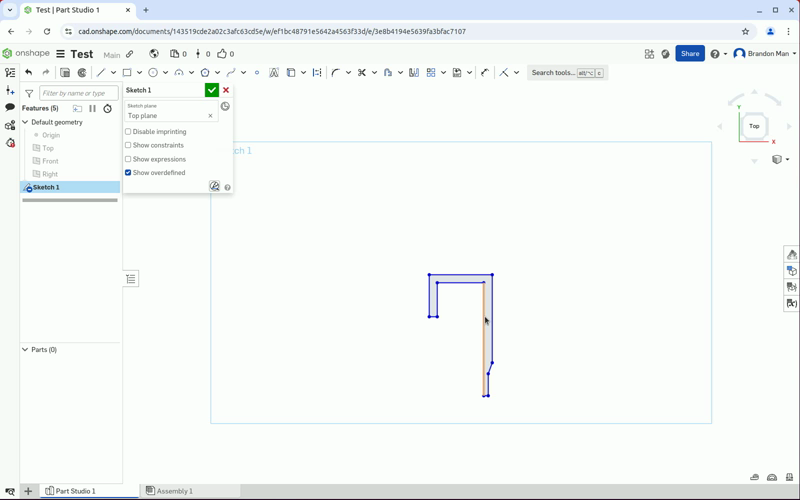
scroll(6)
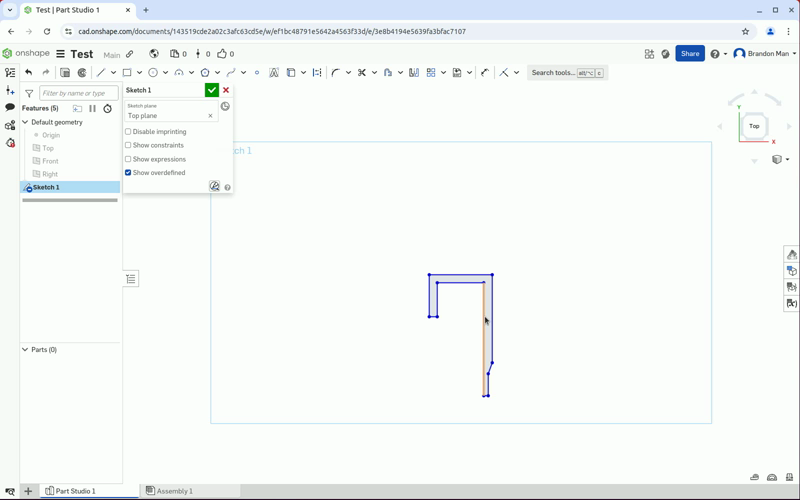
scroll(6)
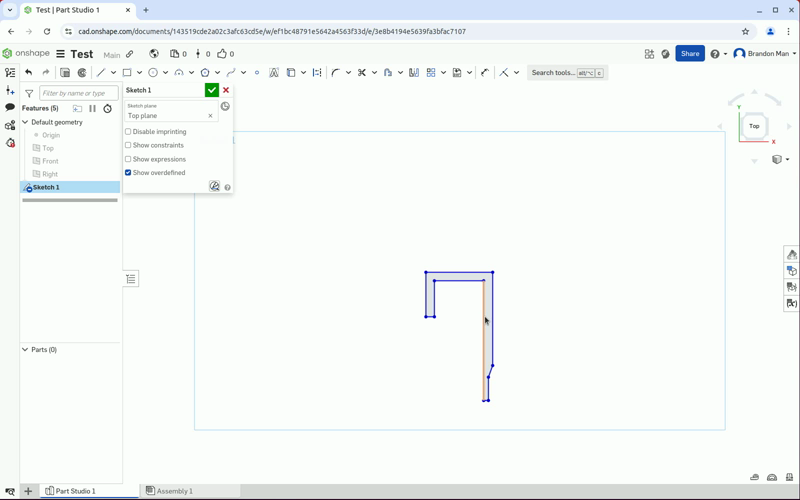
scroll(6)
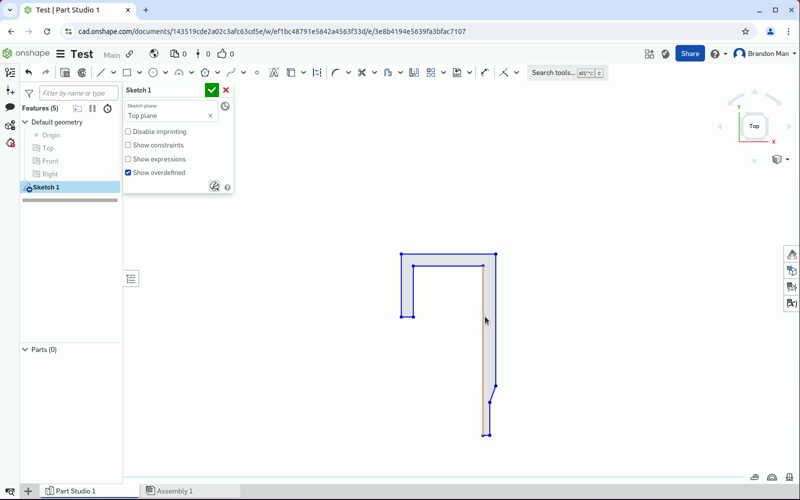
scroll(6)
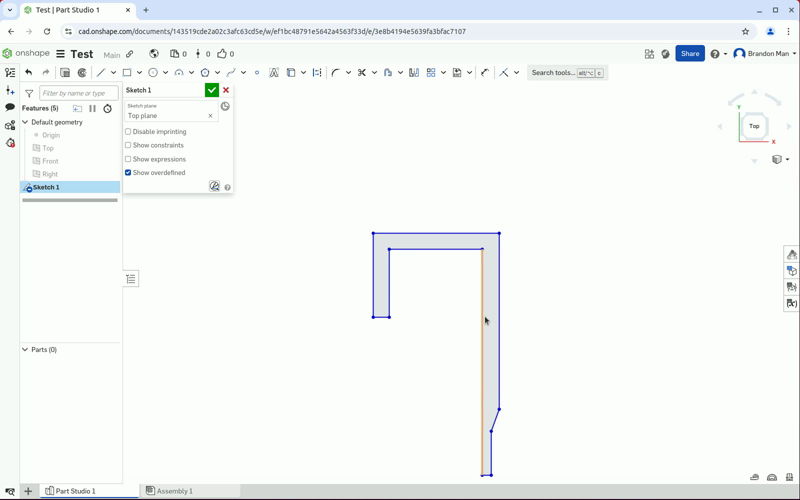
scroll(6)
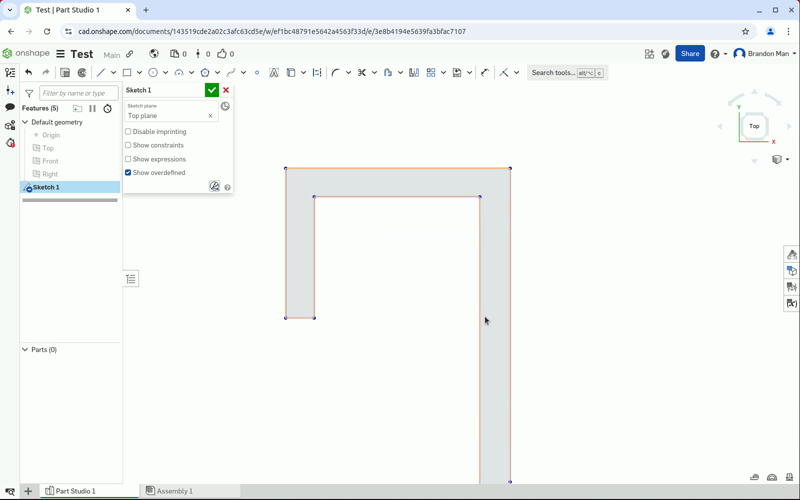
scroll(6)
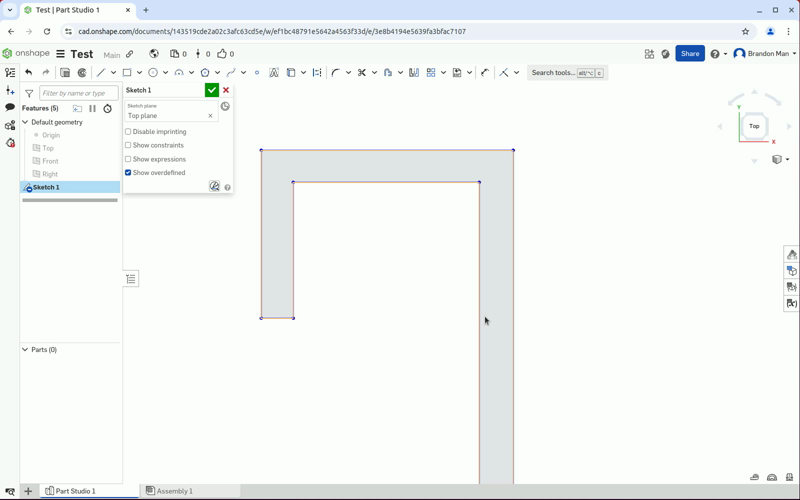
scroll(6)
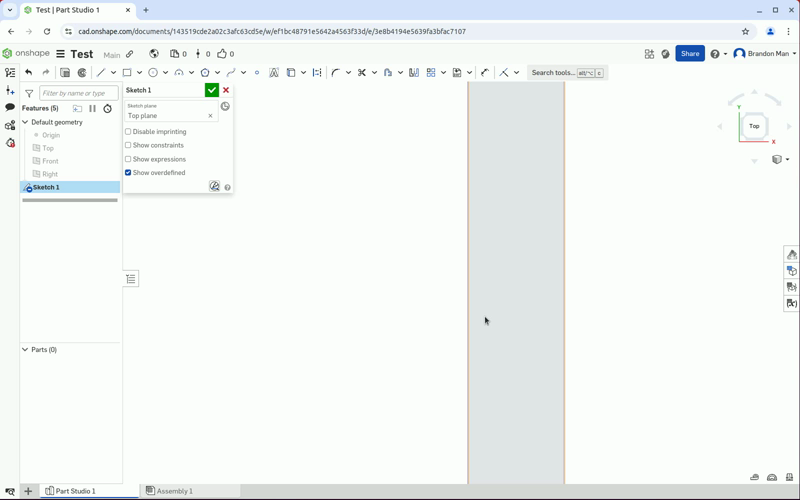
click(485, 316)
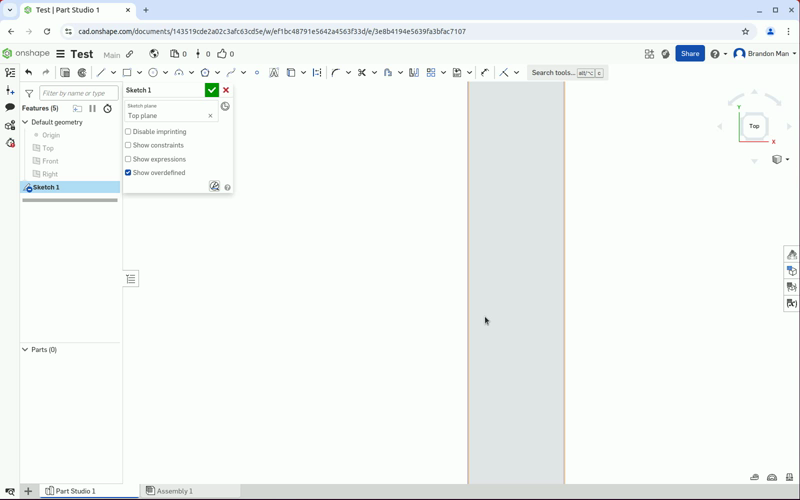
scroll(-6)
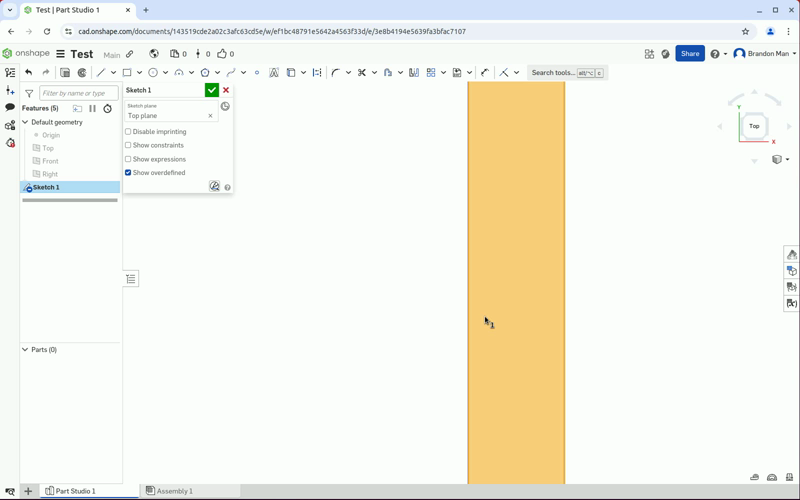
scroll(-6)
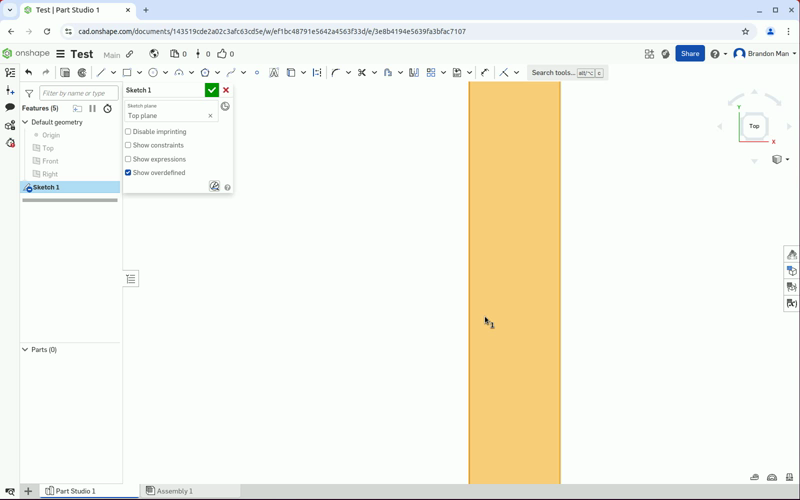
scroll(-6)
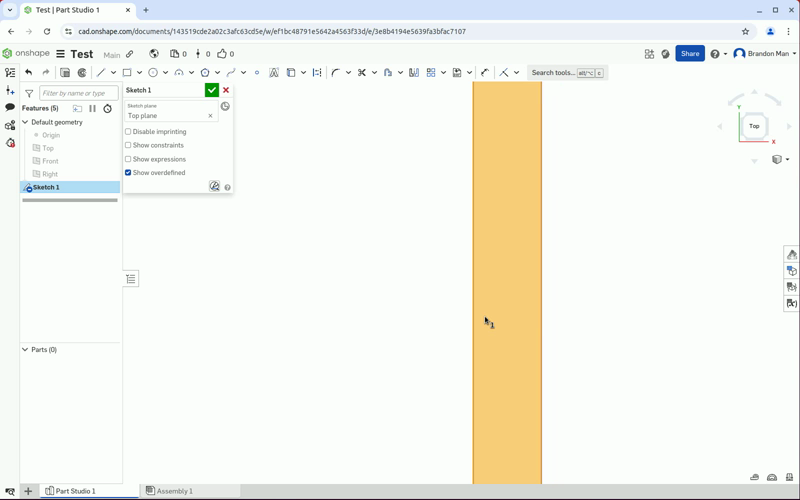
scroll(-6)
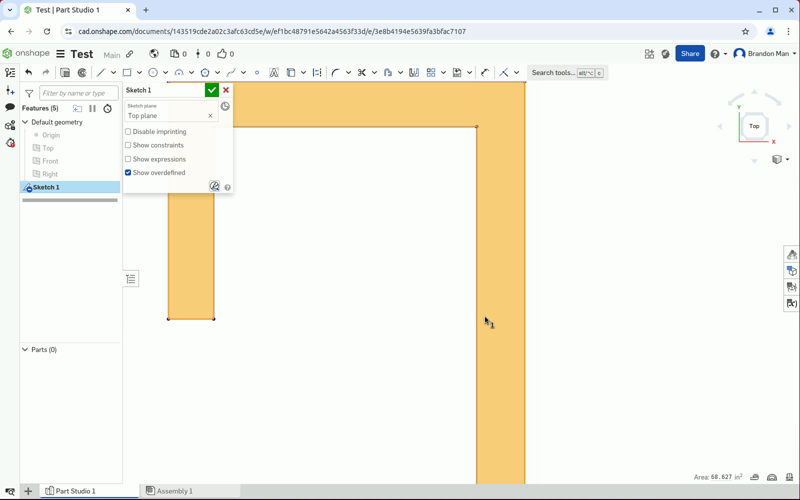
scroll(-6)
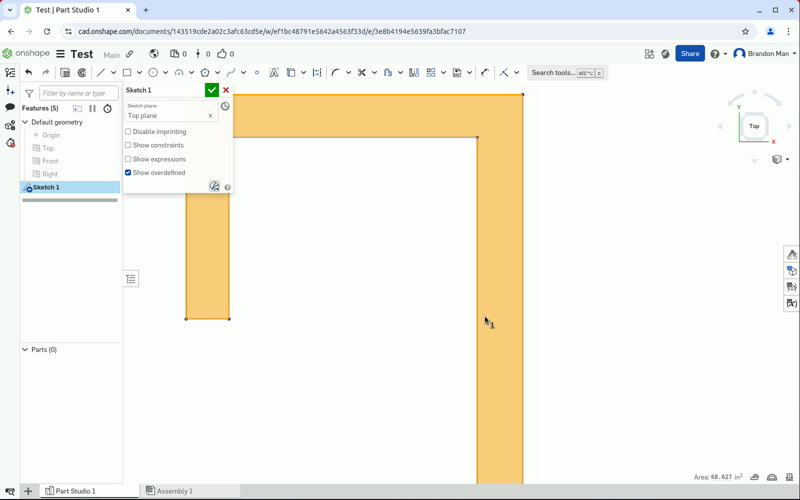
scroll(-6)
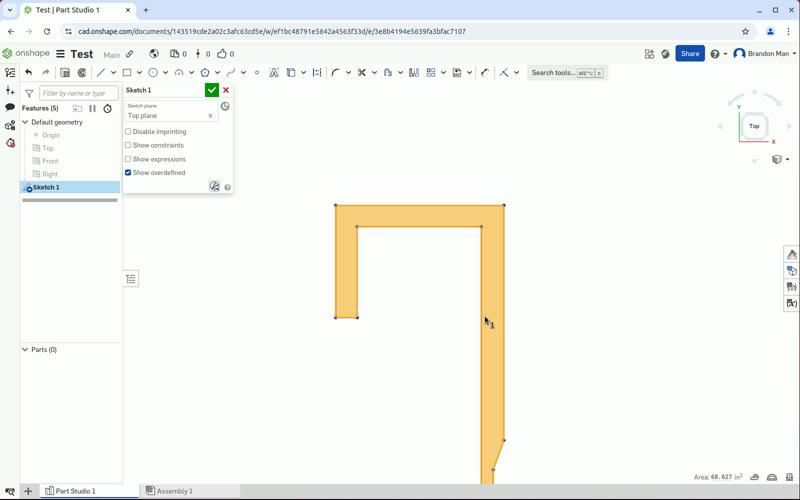
scroll(-6)
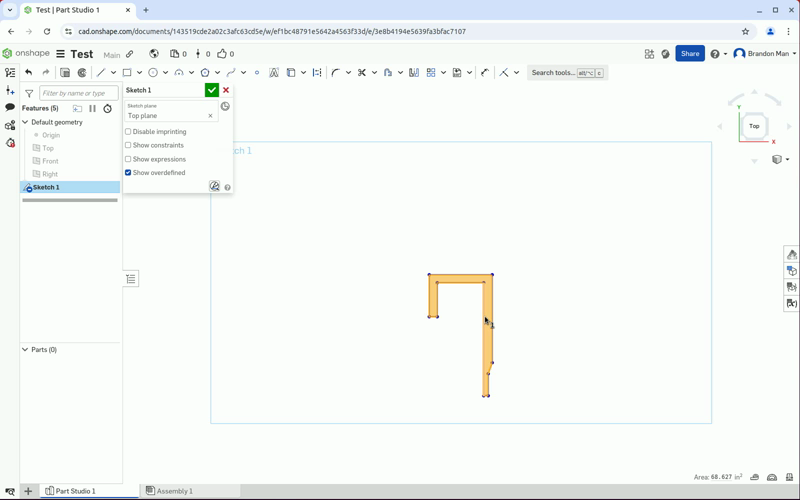
mouse_move(73, 352)
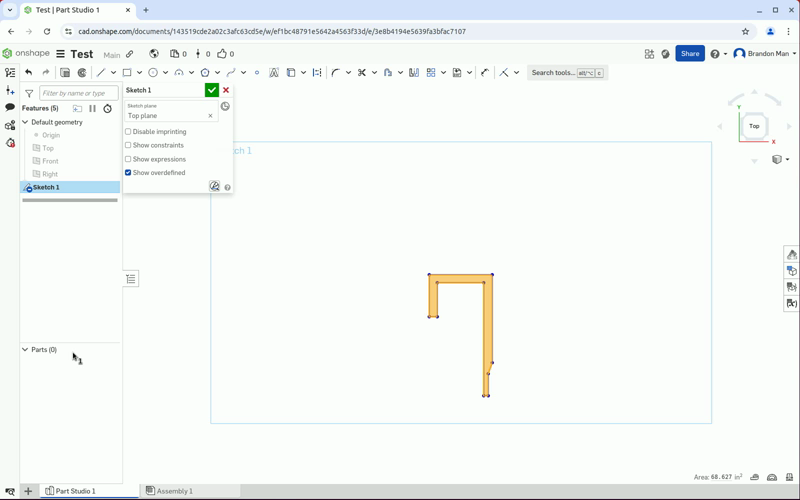
key(shift+y)
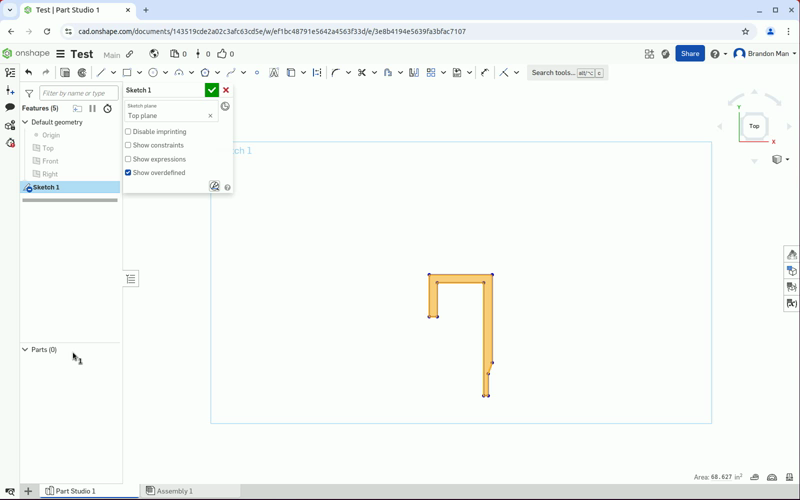
key(shift+e)
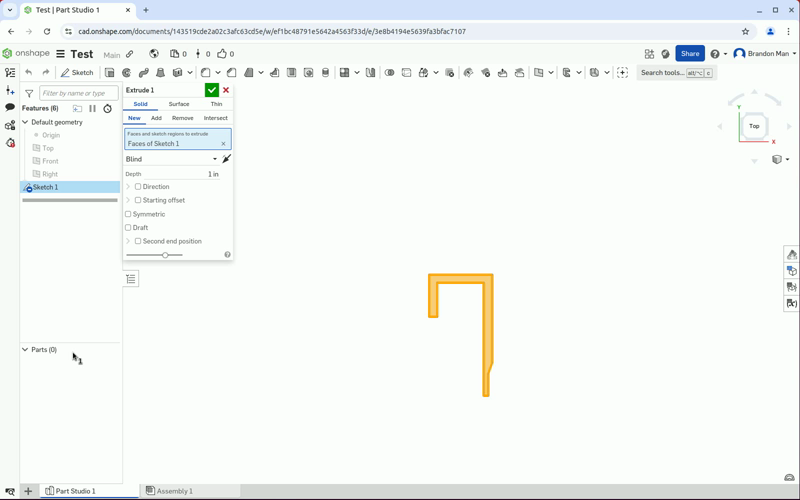
mouse_move(143, 106)
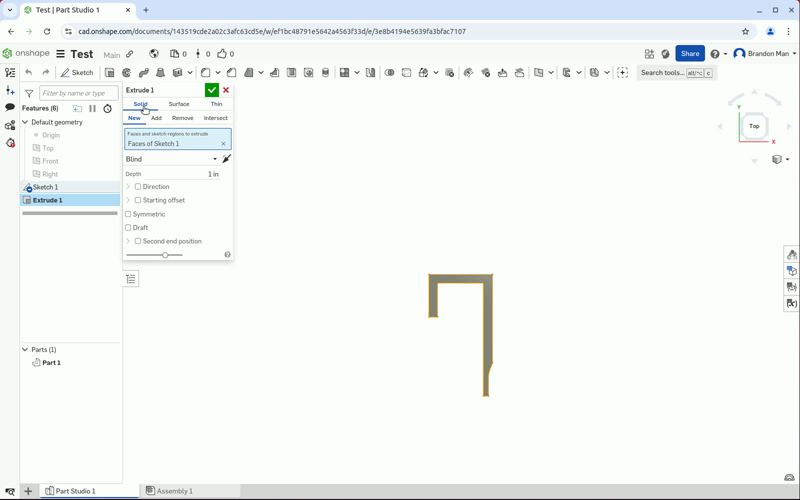
click(143, 106)
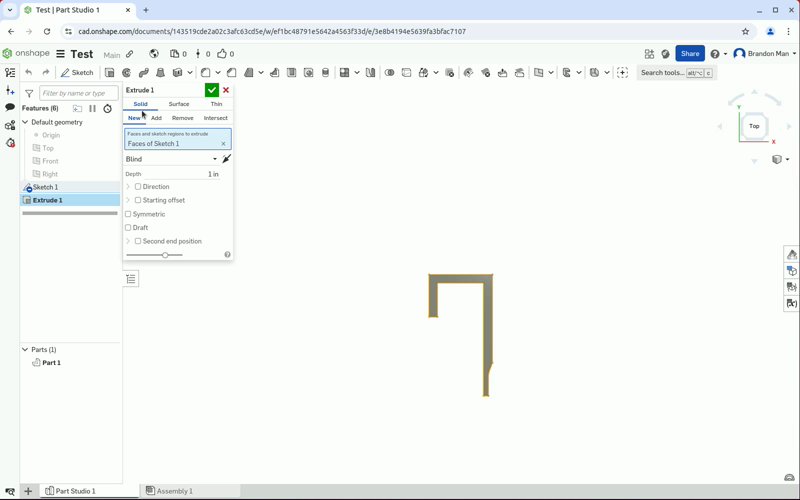
mouse_move(137, 120)
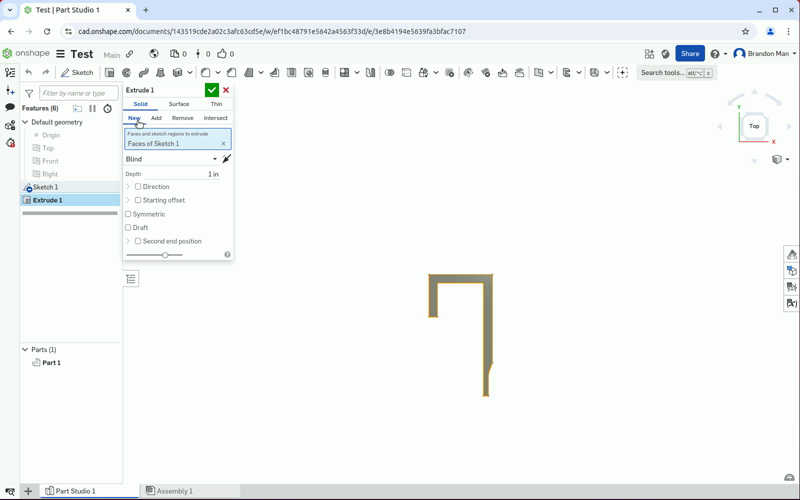
click(137, 120)
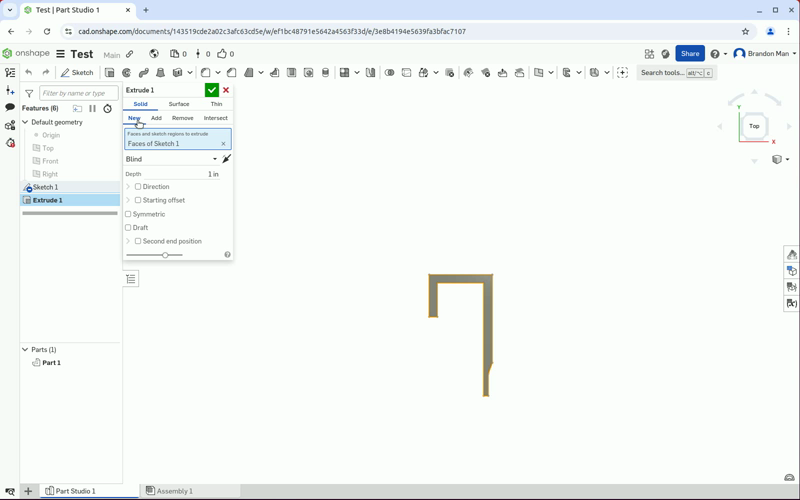
key(tab, 4)
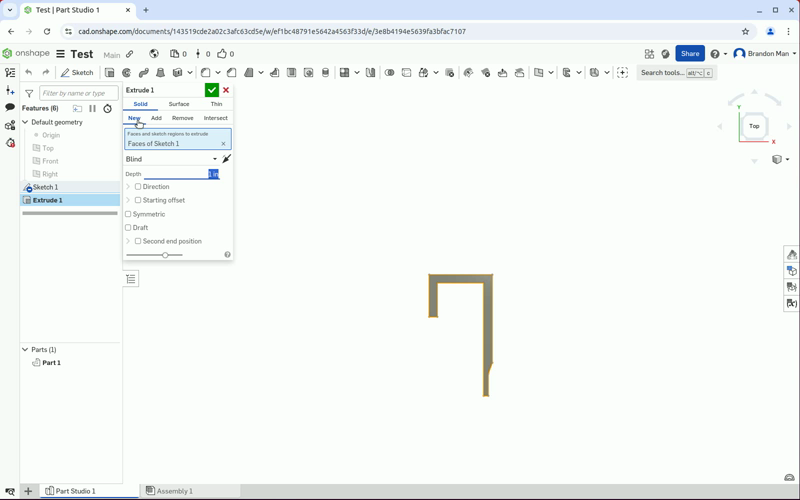
text(11.554)
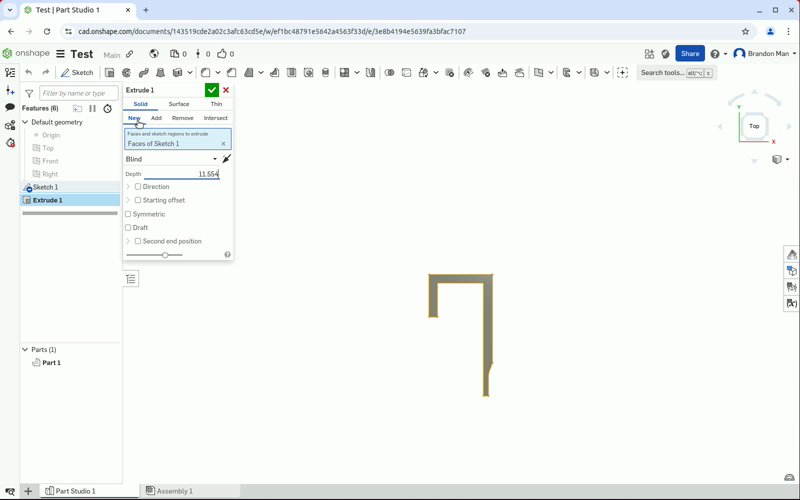
key(enter)
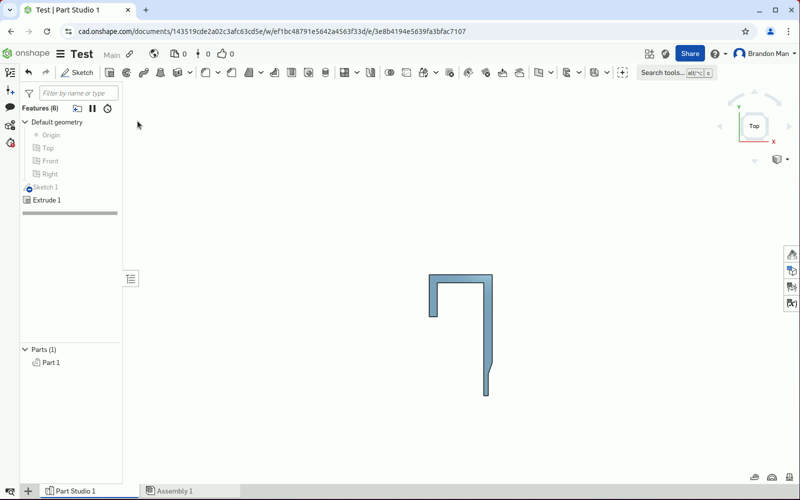
key(shift+h)
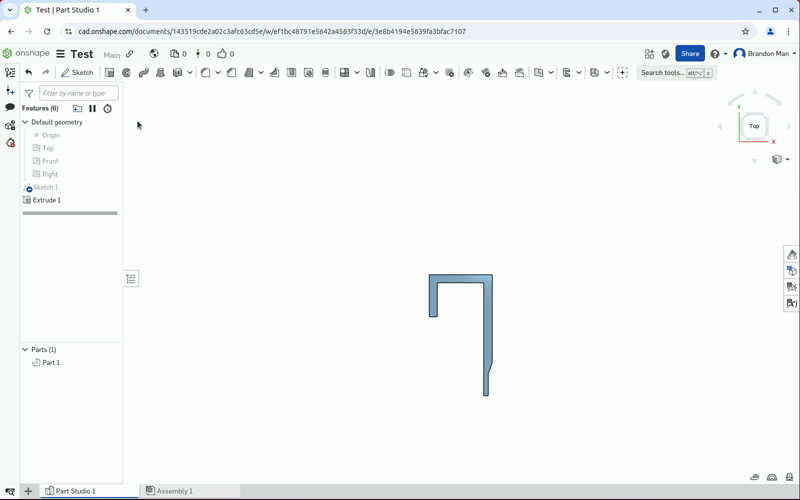
key(shift+h)
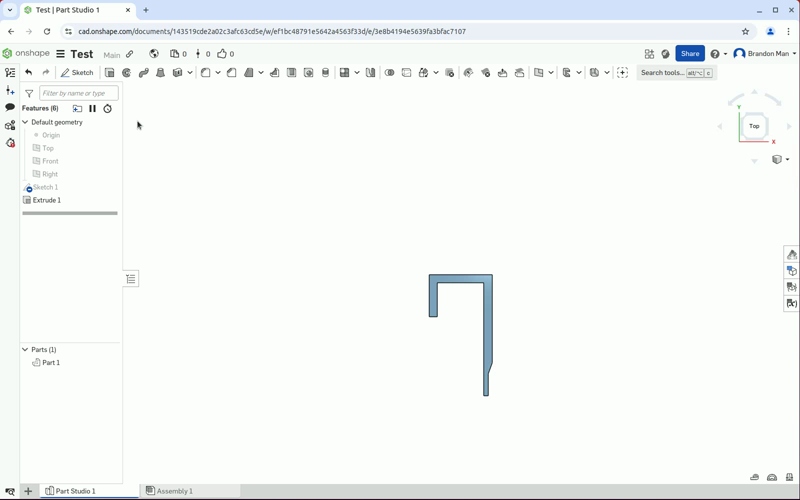
mouse_move(73, 189)
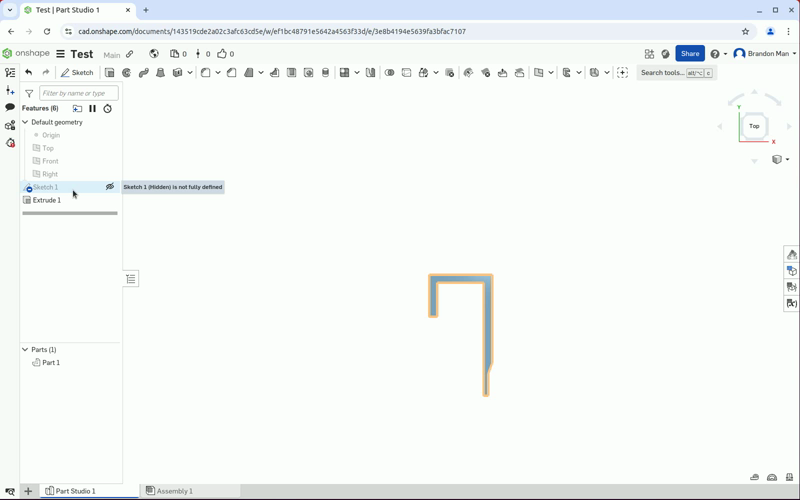
click(73, 189)
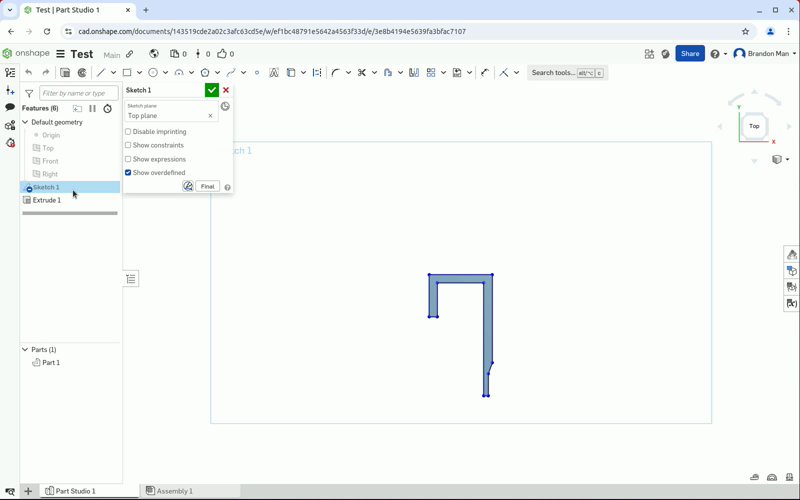
mouse_move(229, 92)
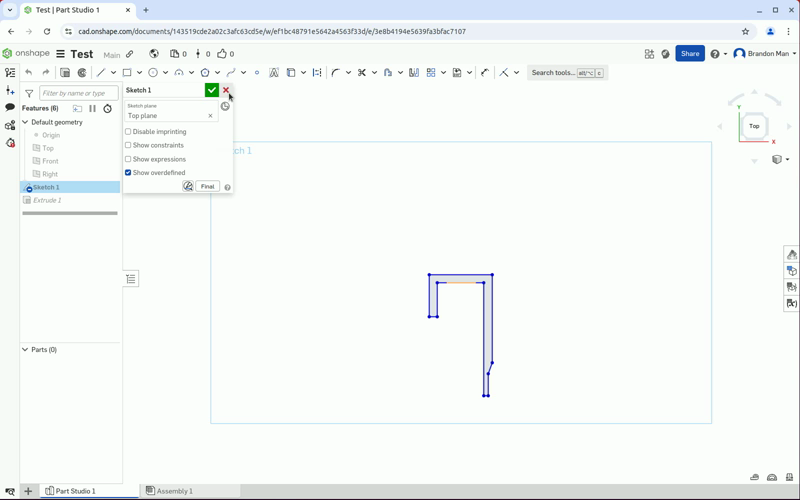
click(229, 92)
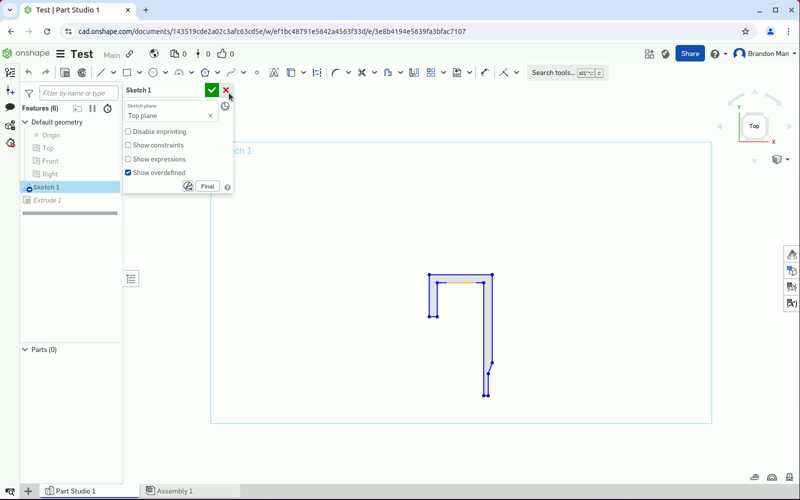
mouse_move(73, 352)
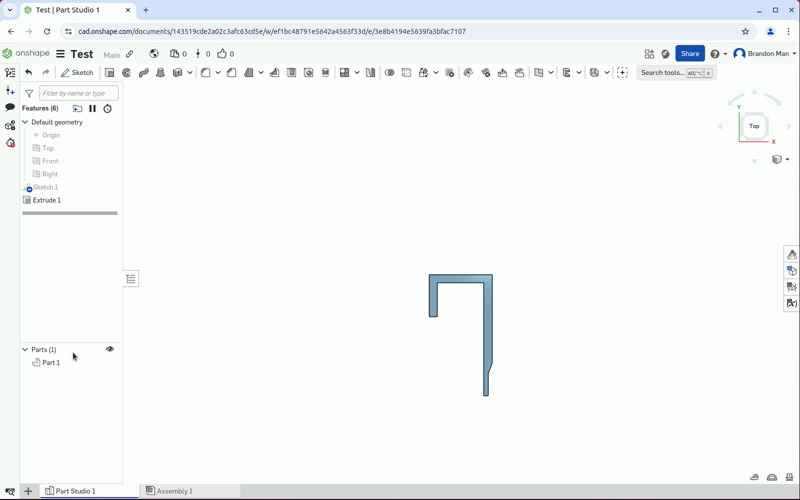
key(y)
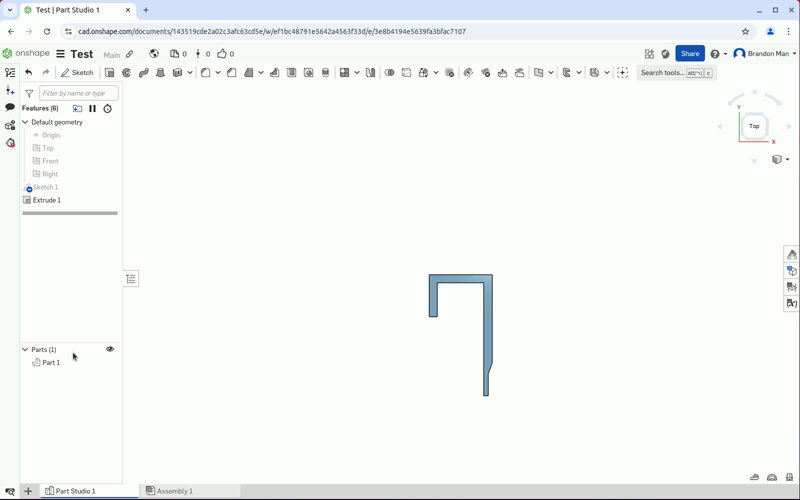
key(shift+p)
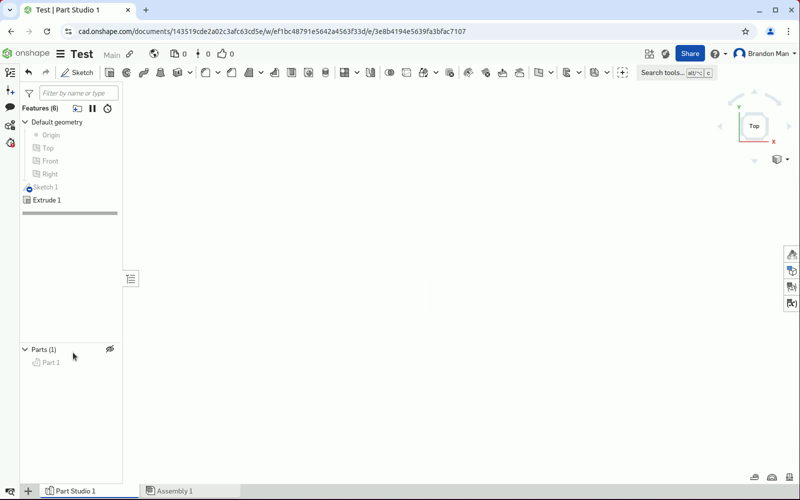
key(space)
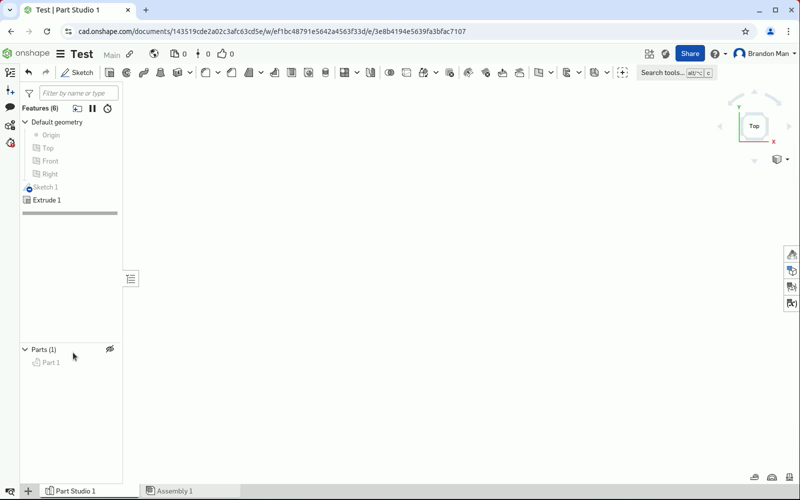
key_down(shift)
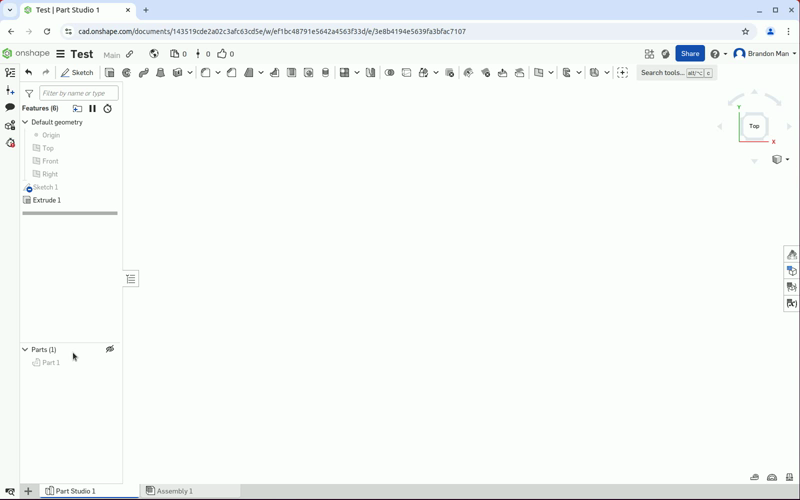
key(up)
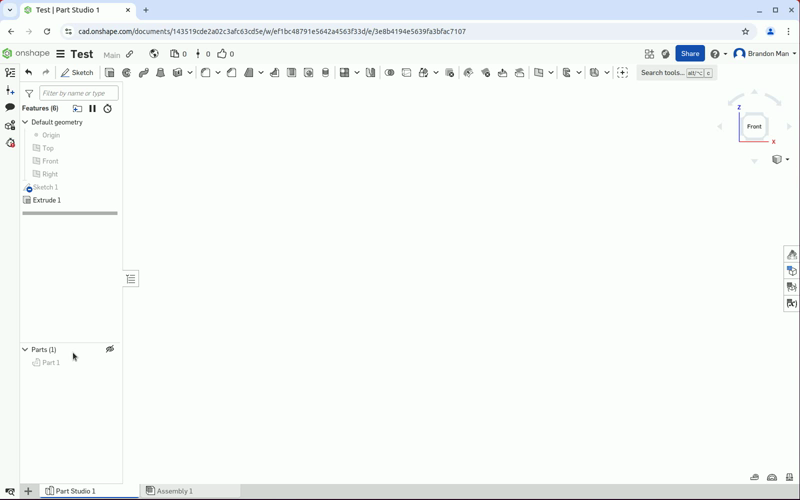
key_up(shift)
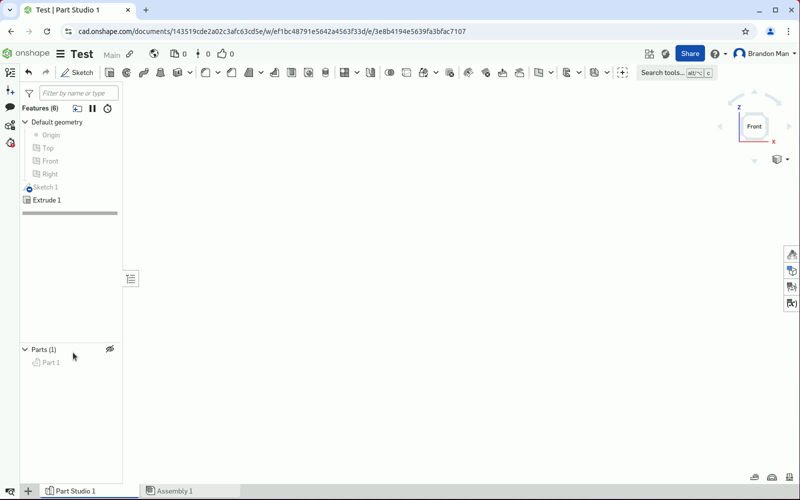
key(space)
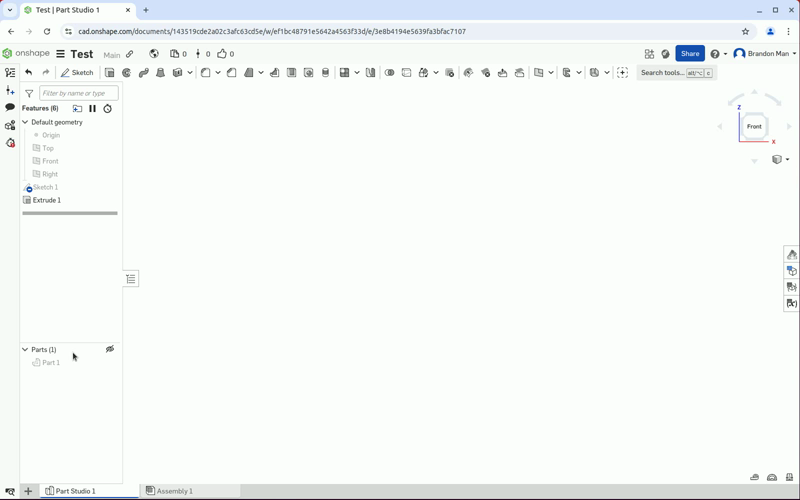
key_down(shift)
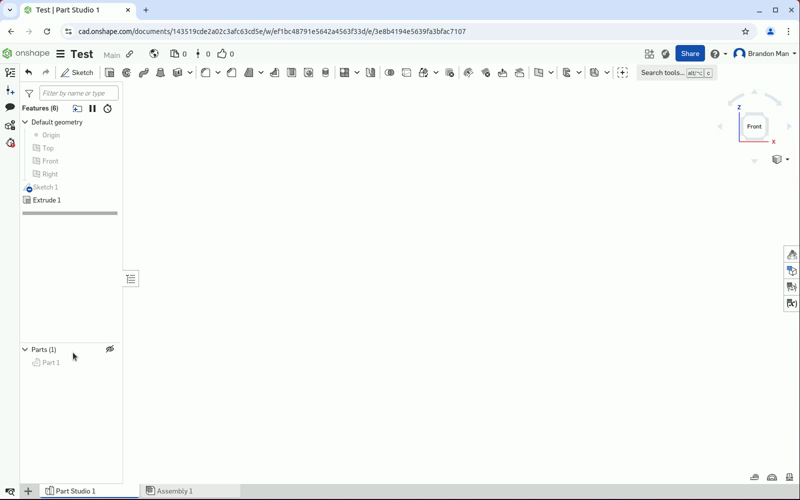
key(left)
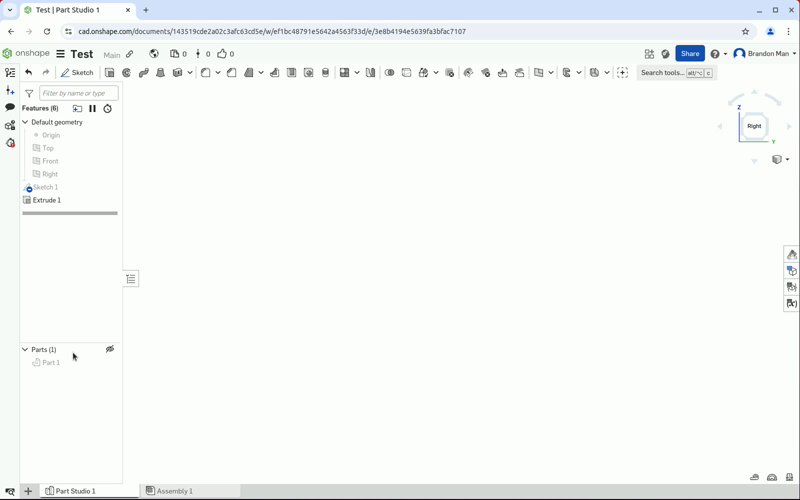
key_up(shift)
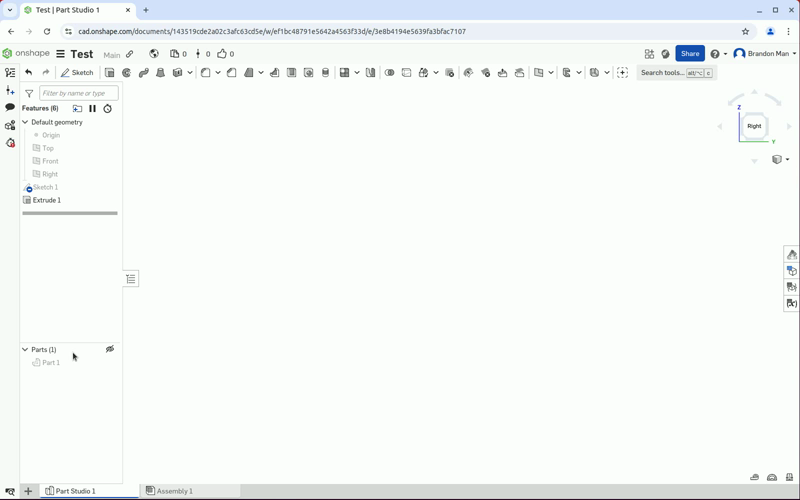
mouse_move(73, 352)
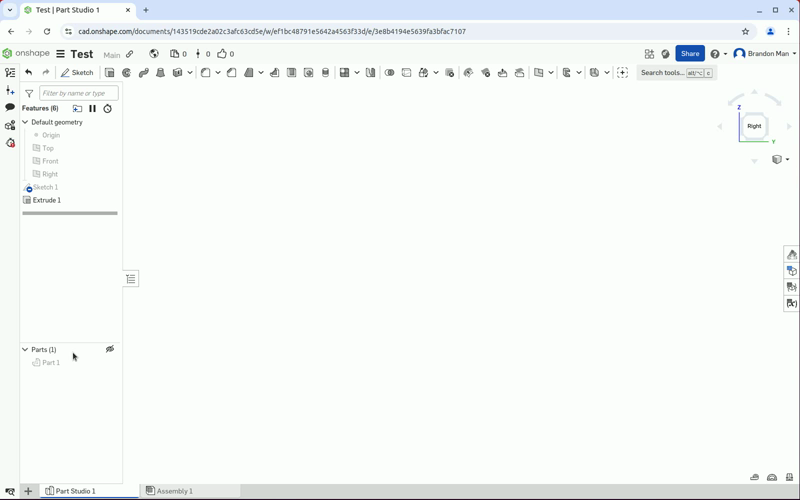
key(shift+y)
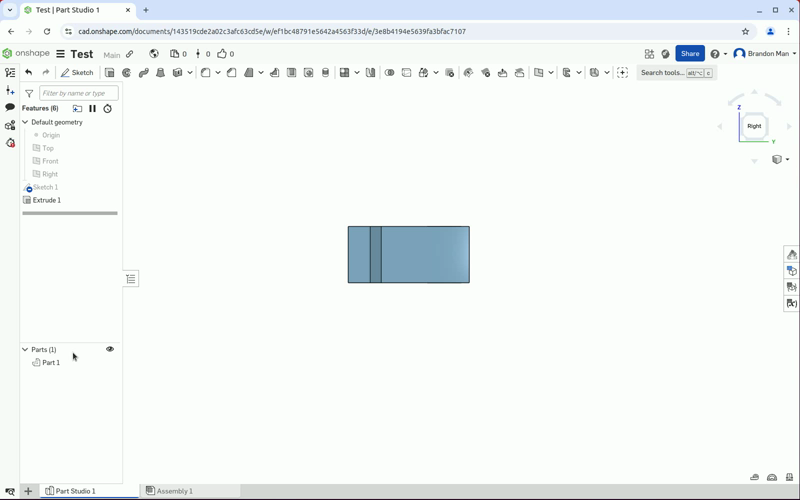
mouse_move(541, 75)
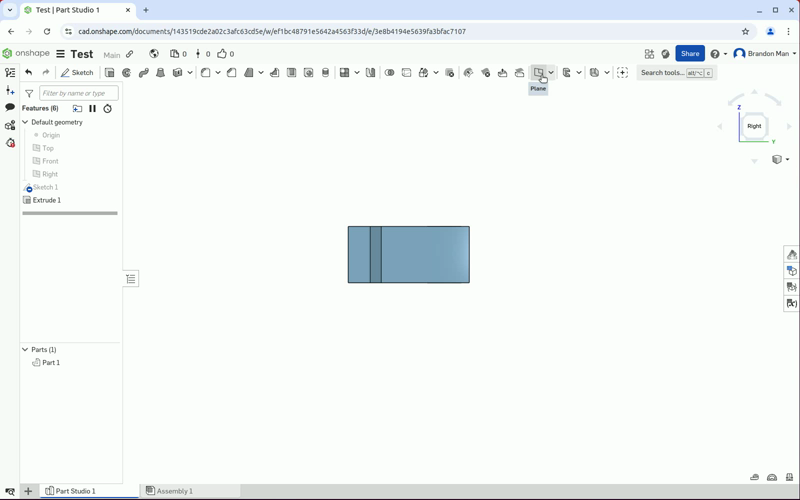
click(541, 75)
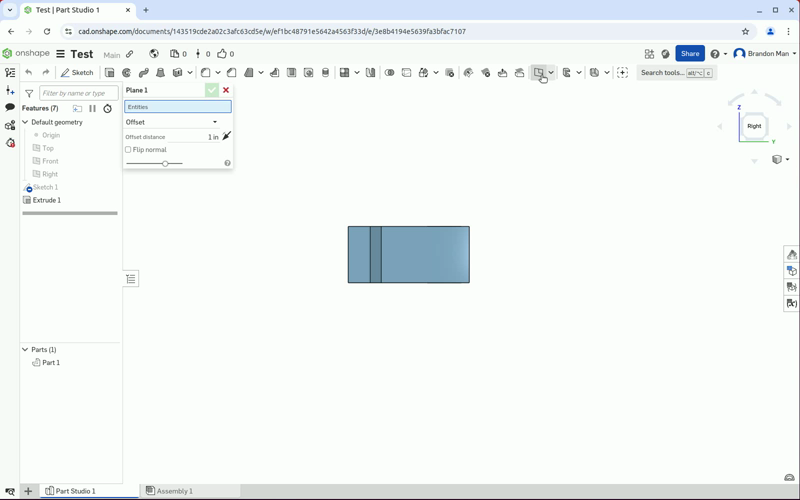
mouse_move(73, 176)
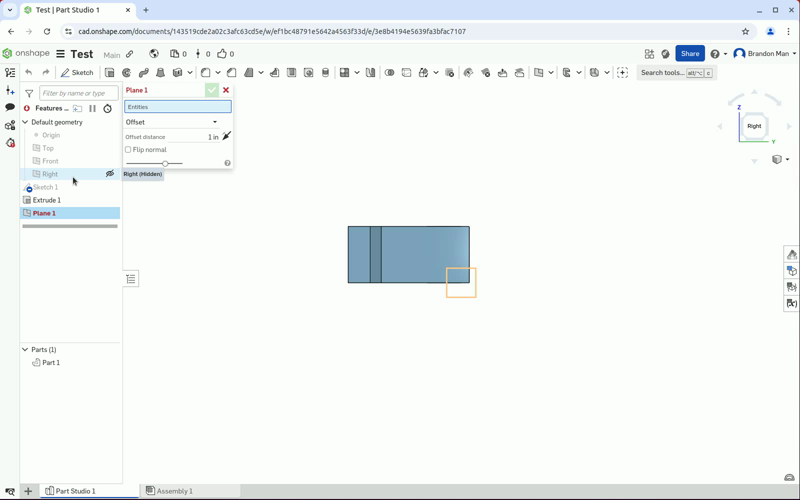
click(73, 176)
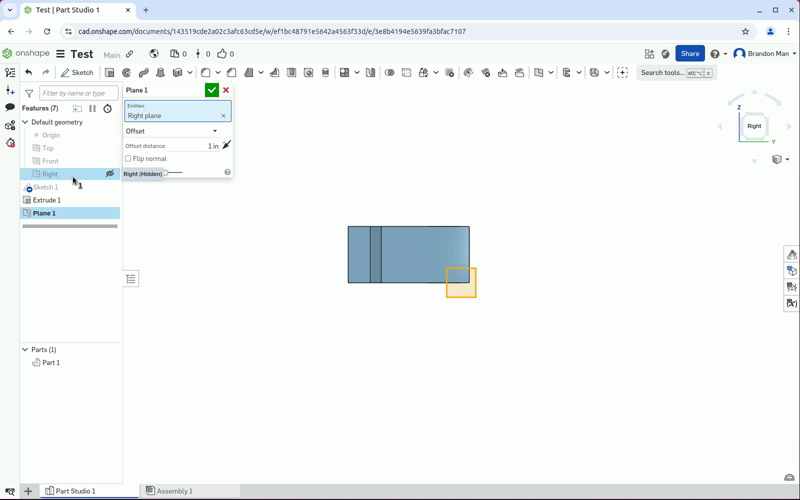
key(tab, 2)
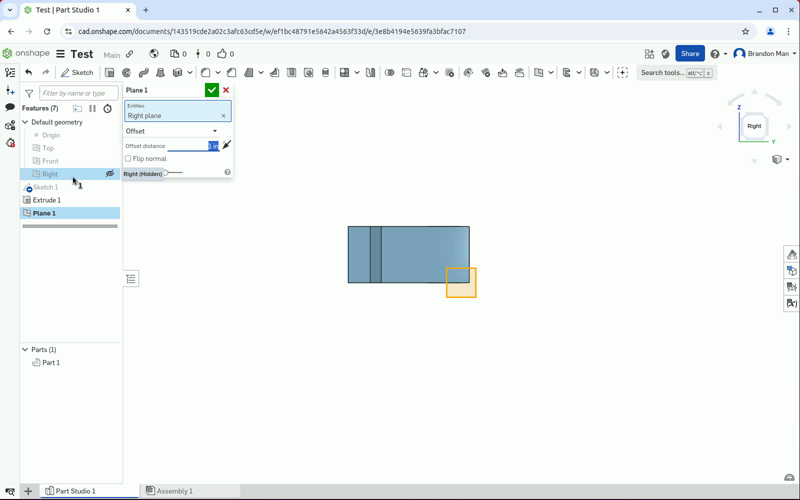
text(5.546)
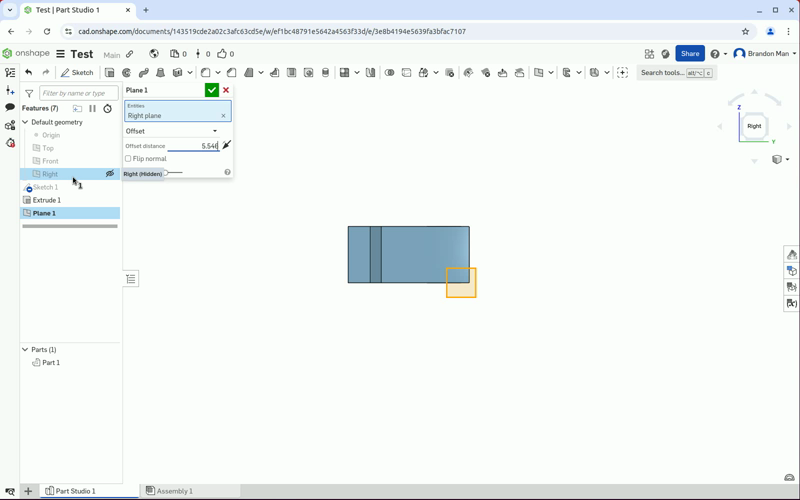
key(enter, 2)
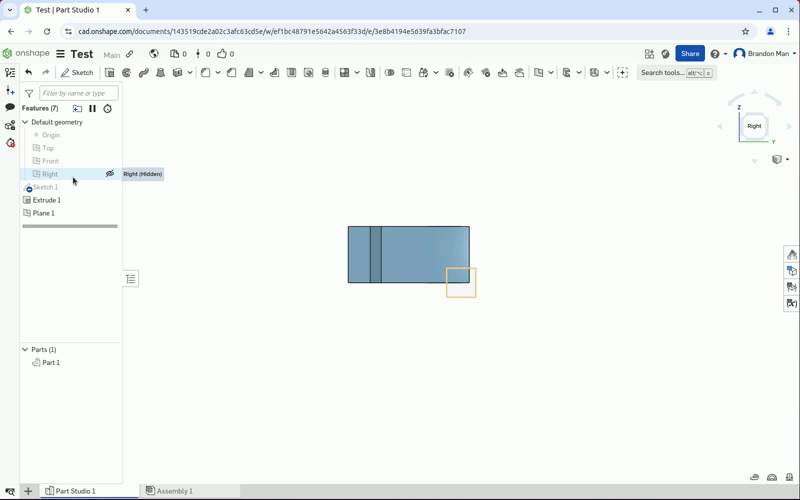
key(shift+s)
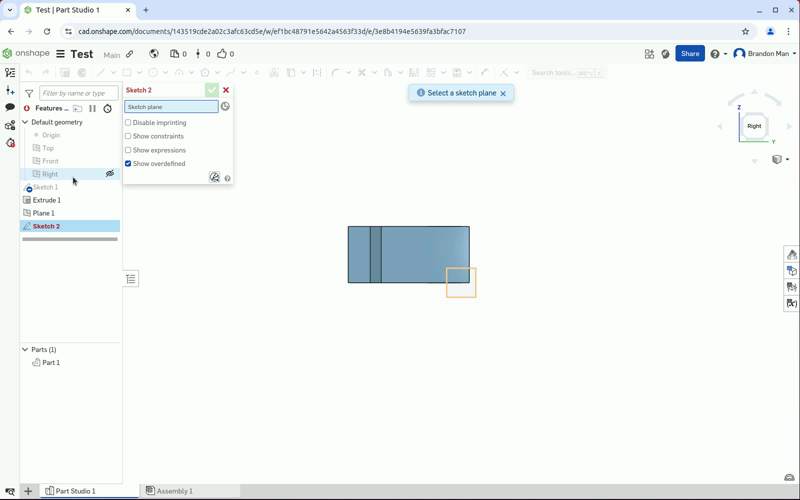
mouse_move(73, 215)
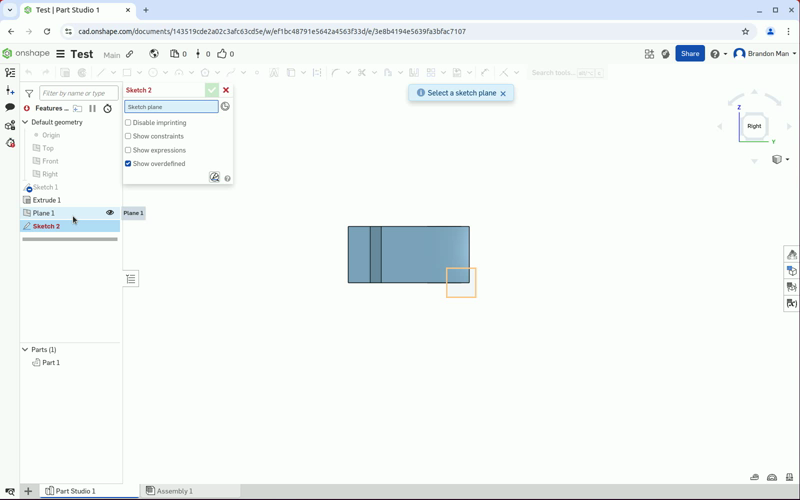
click(73, 215)
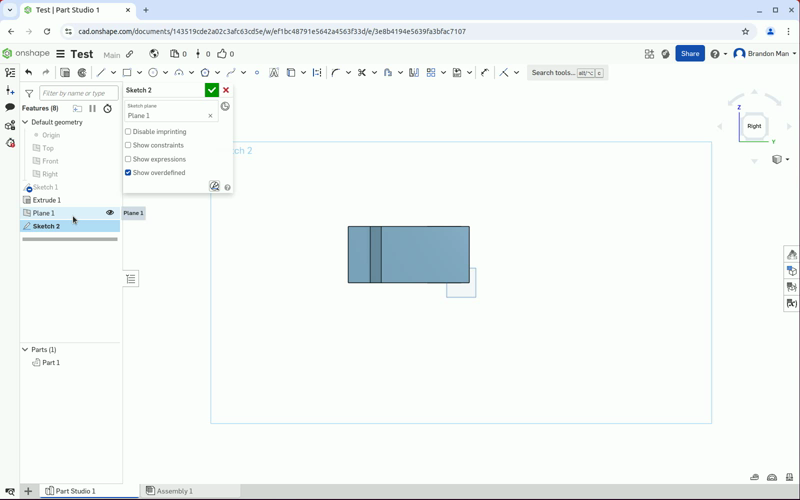
mouse_move(73, 352)
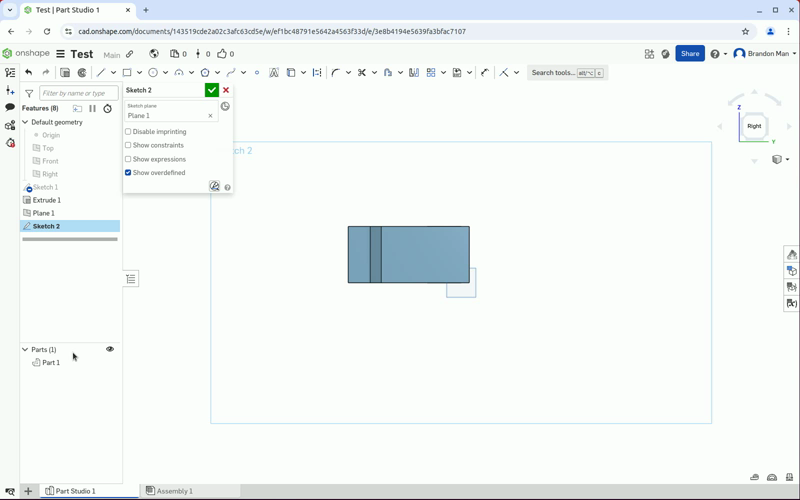
key(y)
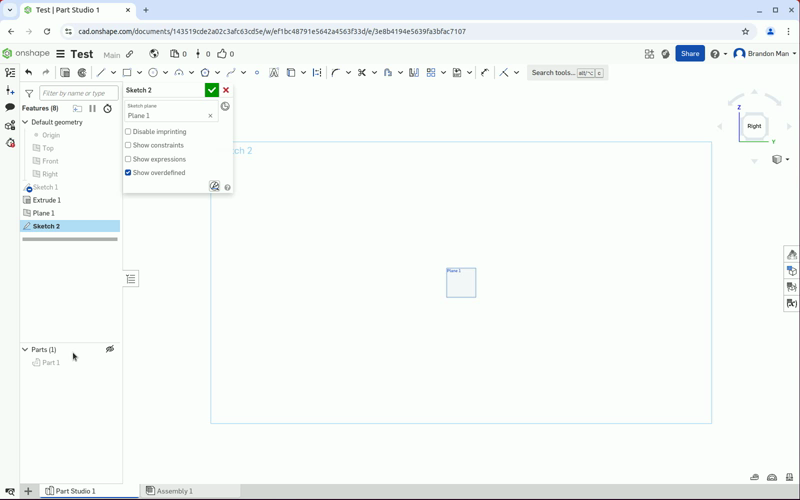
key(l)
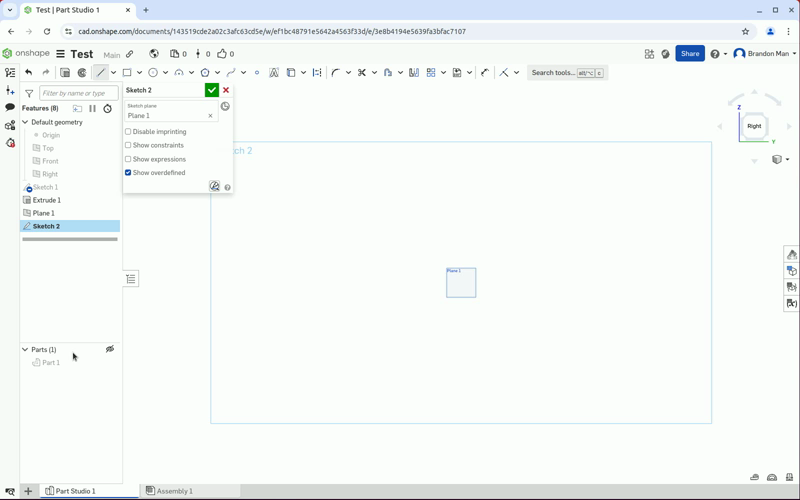
key_down(shift)
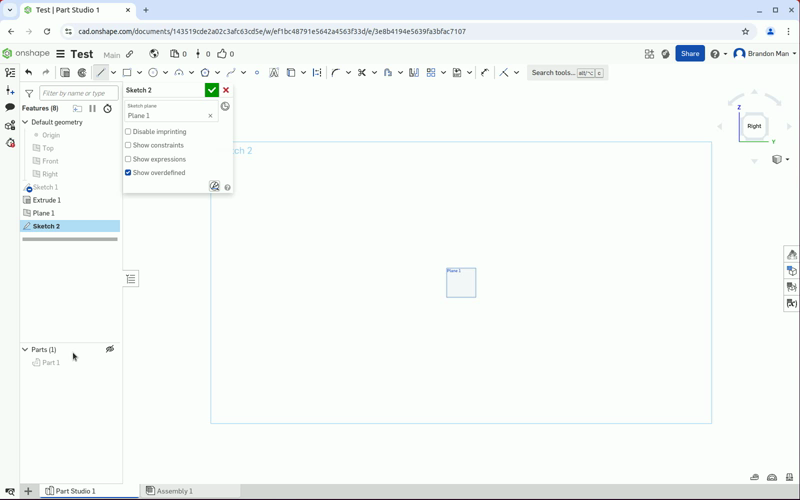
mouse_move(353, 274)
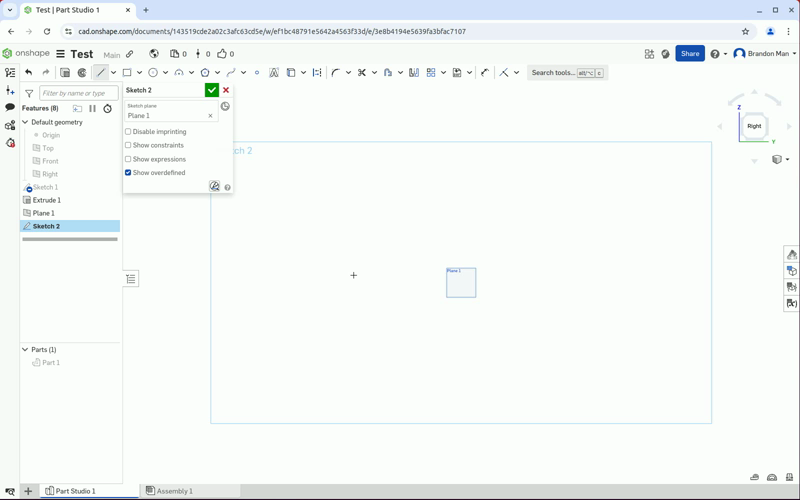
click(353, 274)
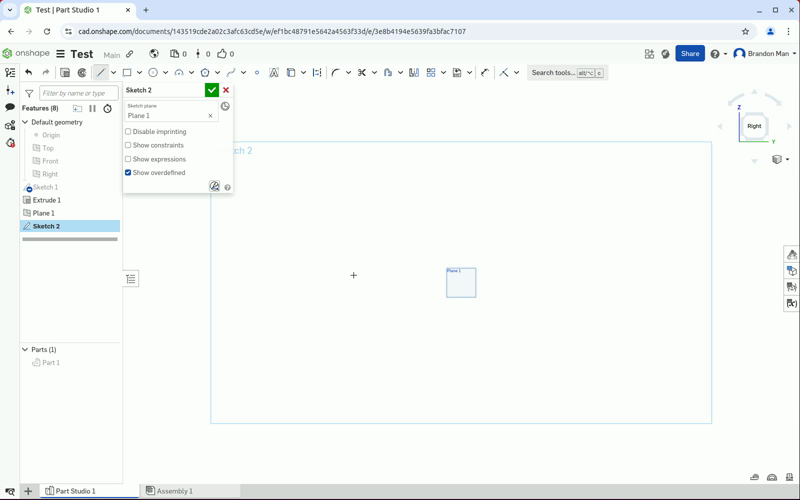
key_up(shift)
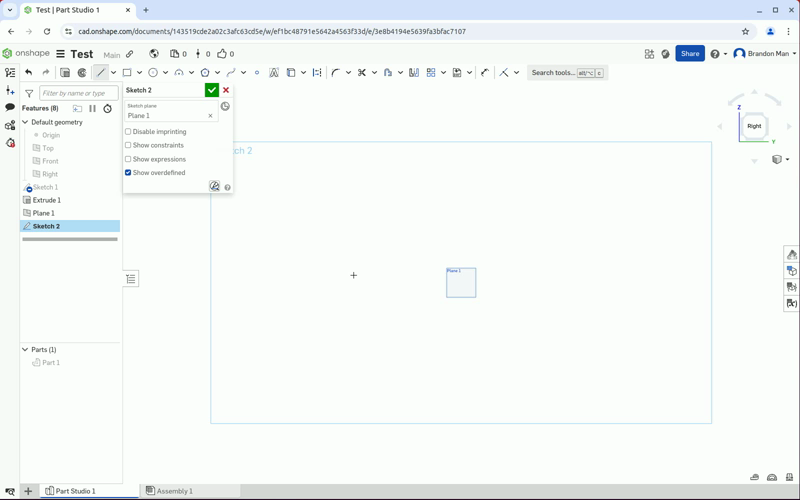
key_down(shift)
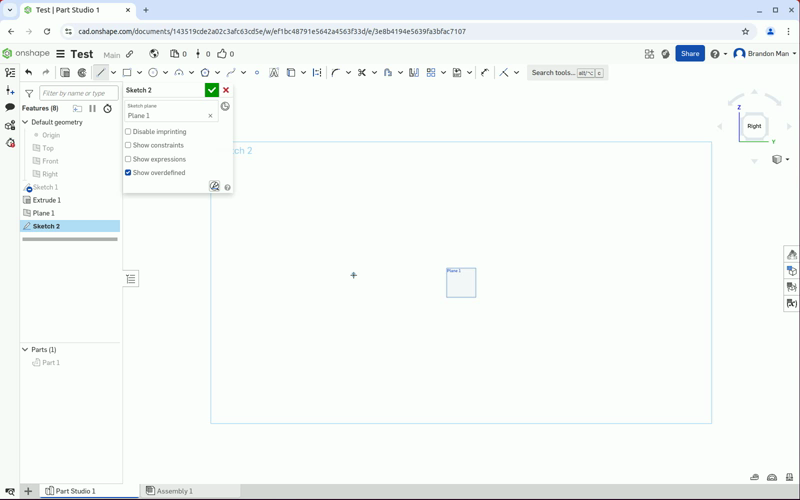
mouse_move(383, 274)
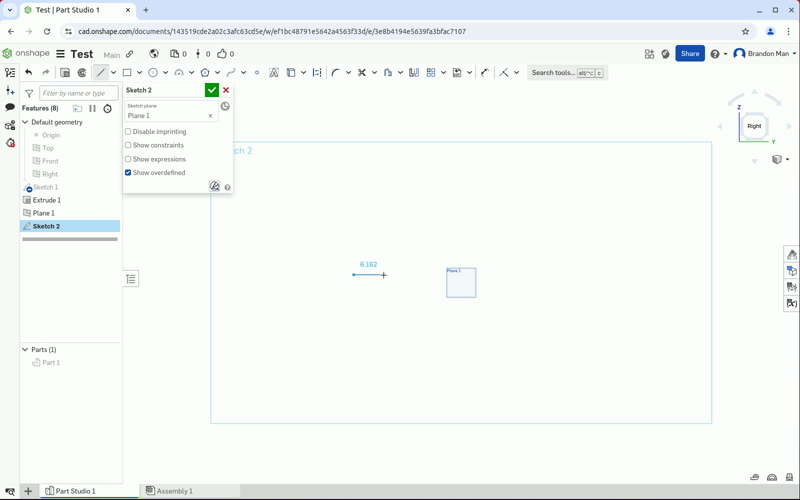
mouse_move(357, 274)
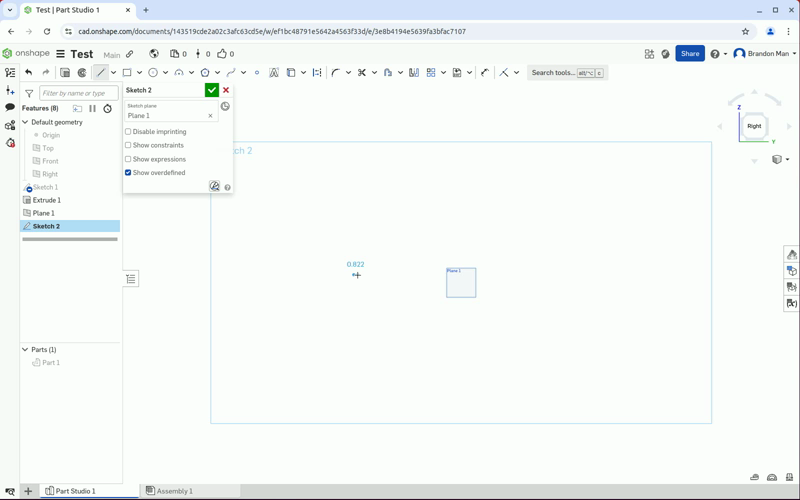
scroll(6)
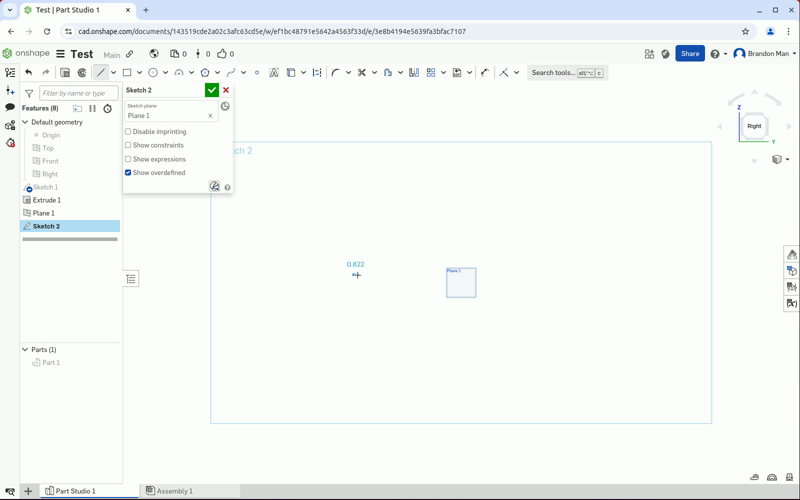
scroll(6)
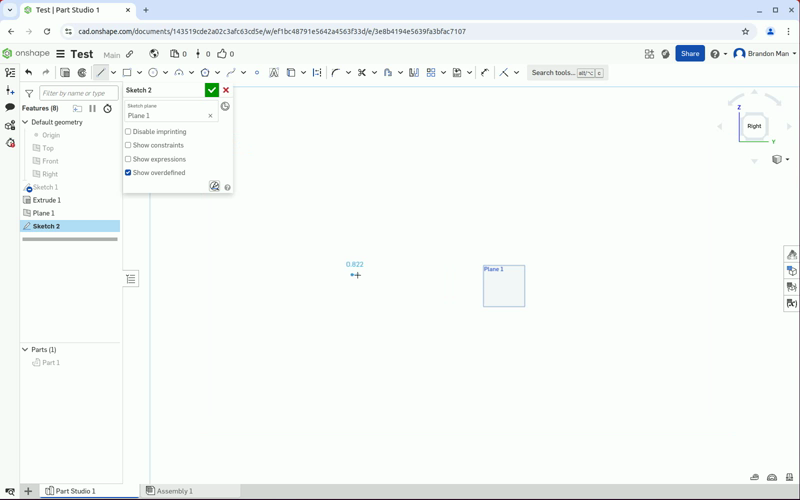
scroll(6)
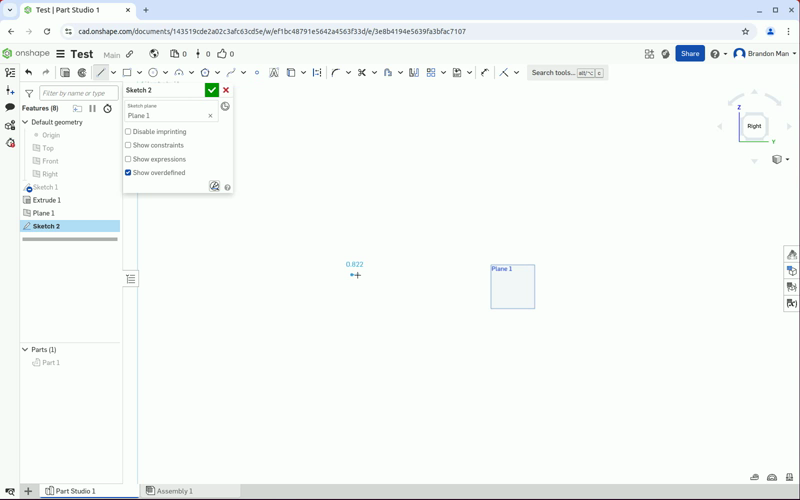
scroll(6)
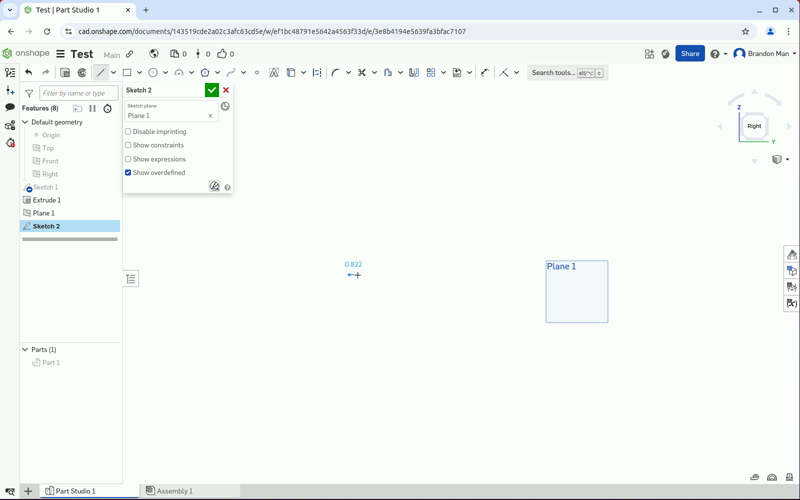
scroll(6)
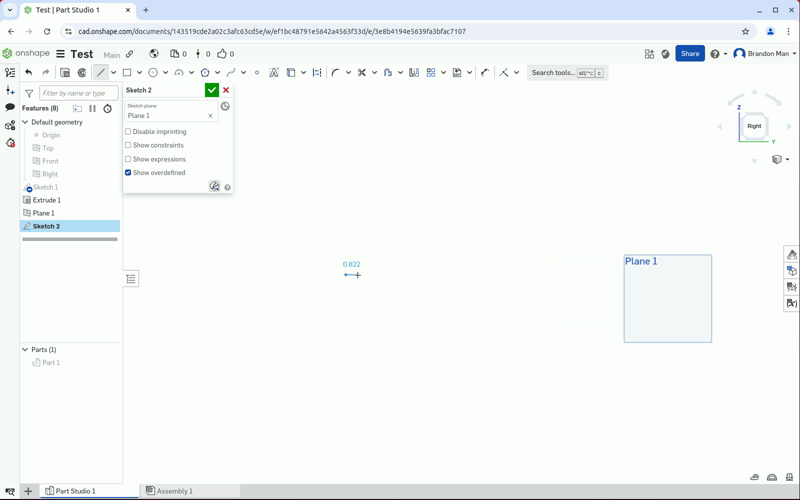
scroll(6)
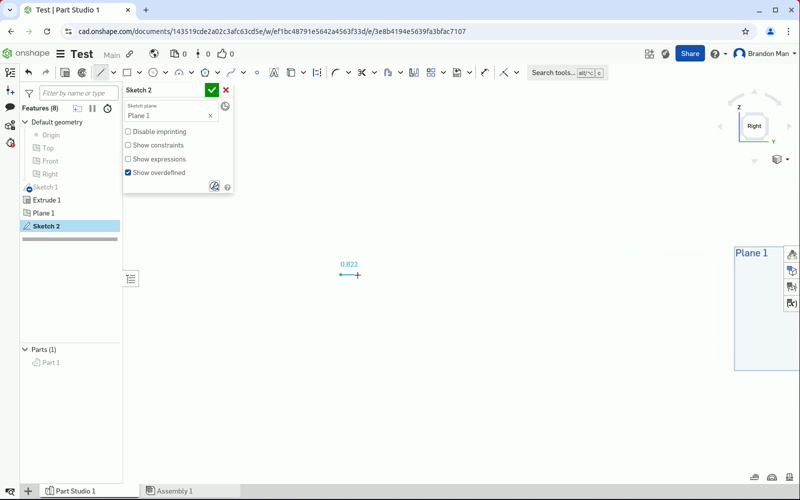
scroll(6)
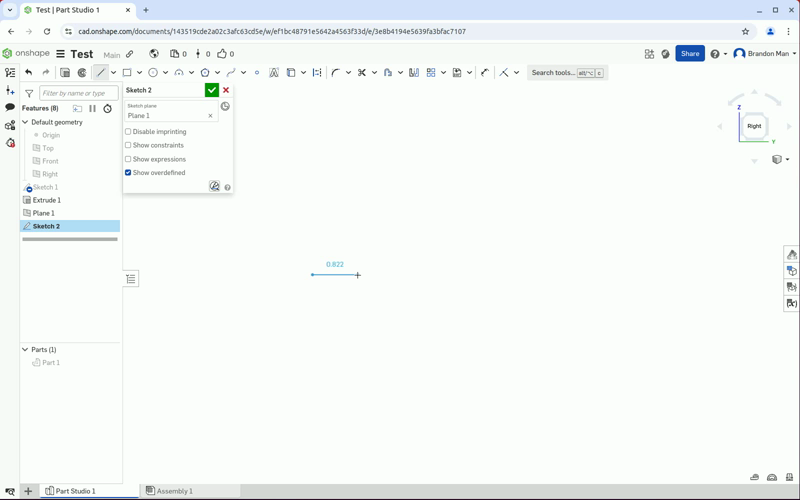
click(357, 274)
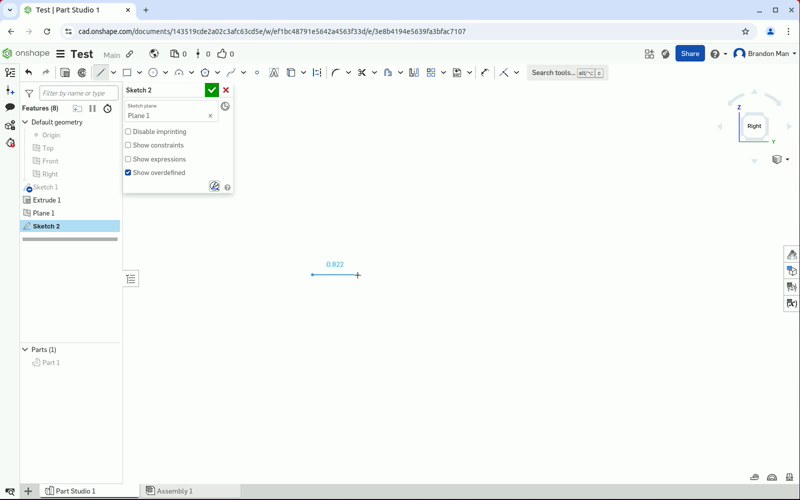
scroll(-6)
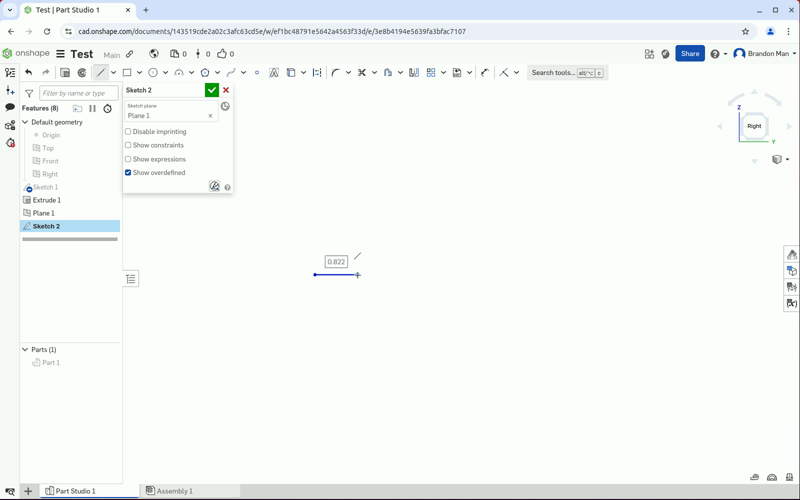
scroll(-6)
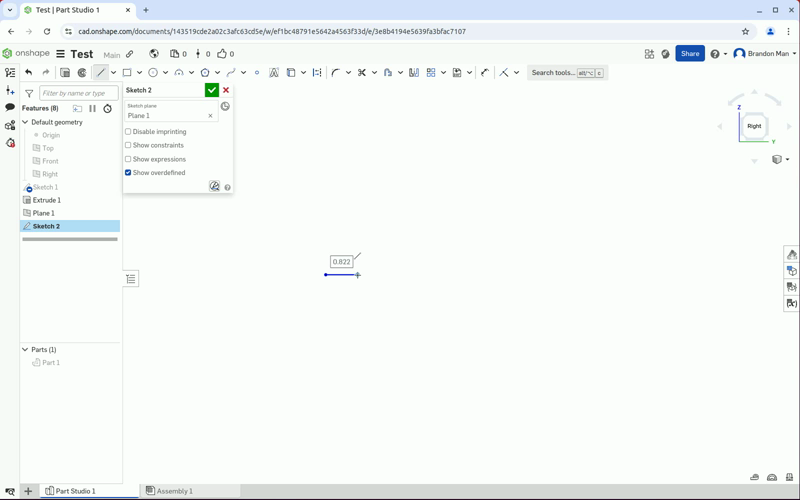
scroll(-6)
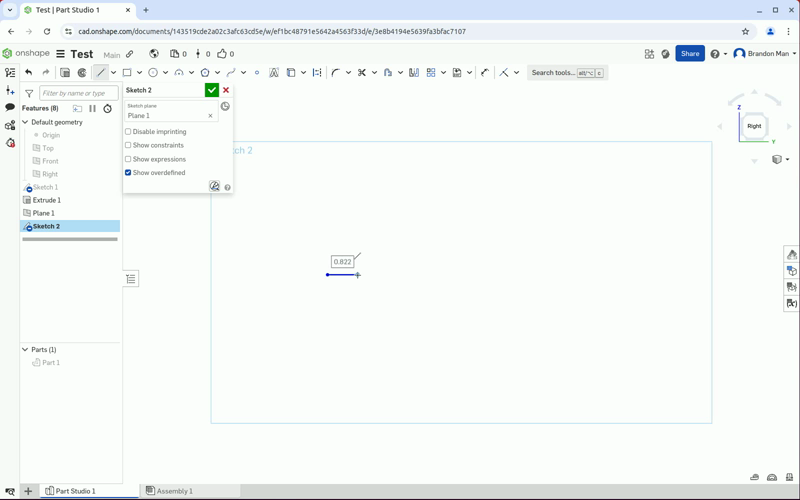
scroll(-6)
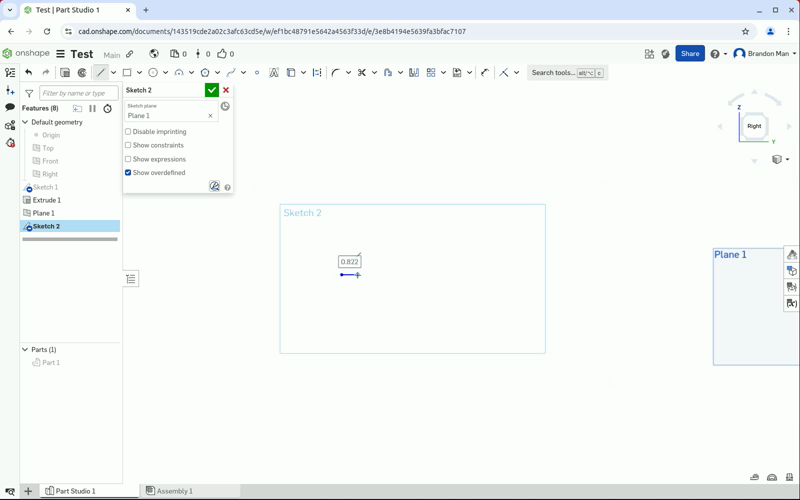
scroll(-6)
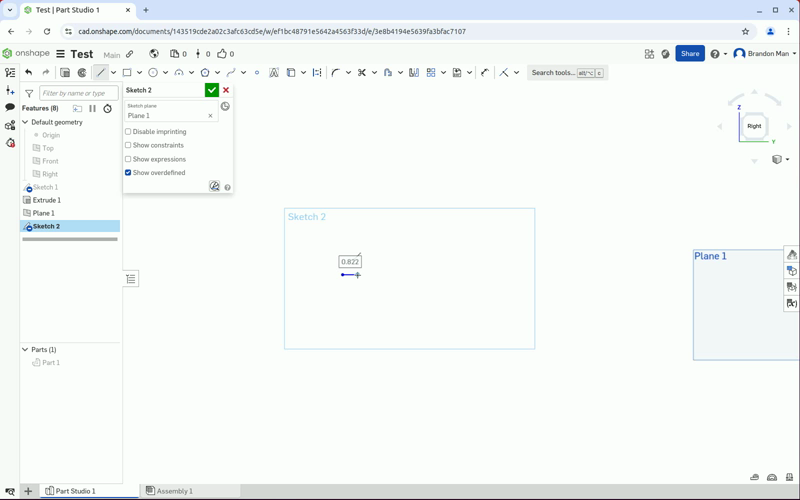
scroll(-6)
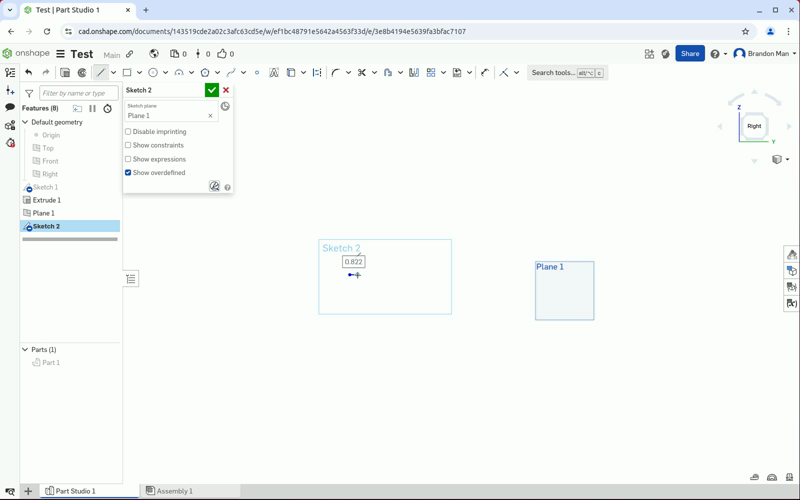
scroll(-6)
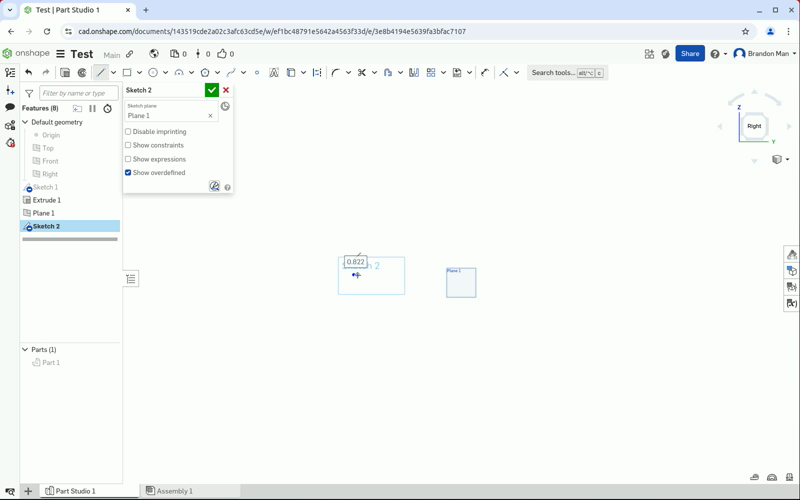
key_up(shift)
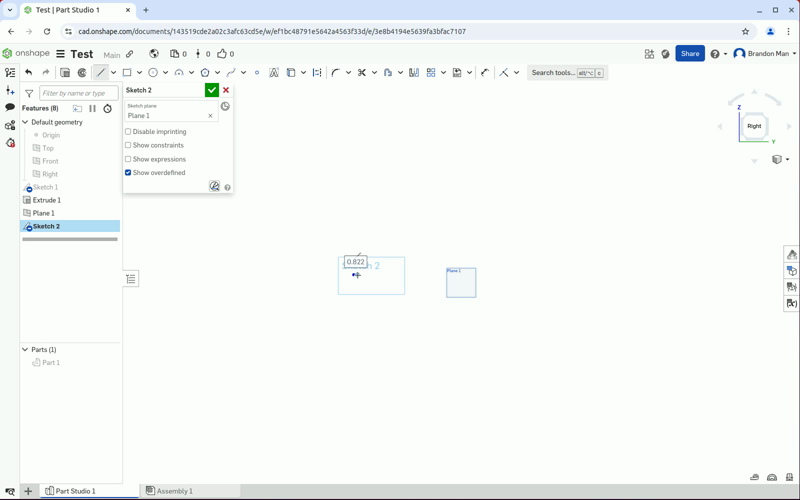
key_down(shift)
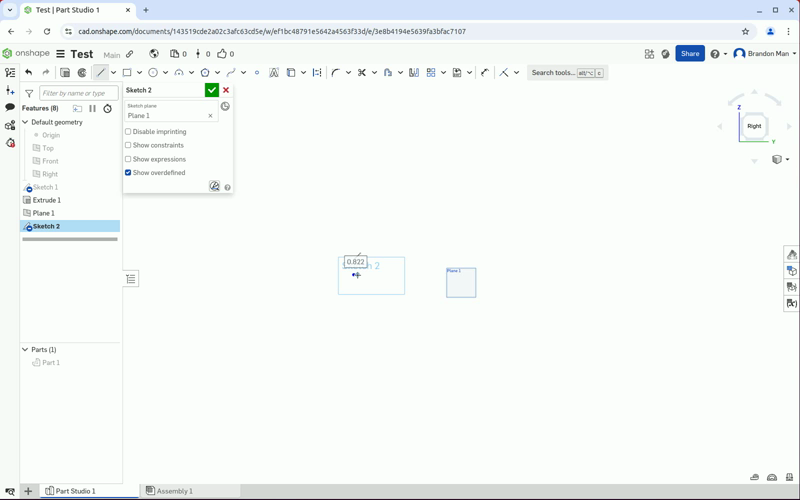
mouse_move(387, 274)
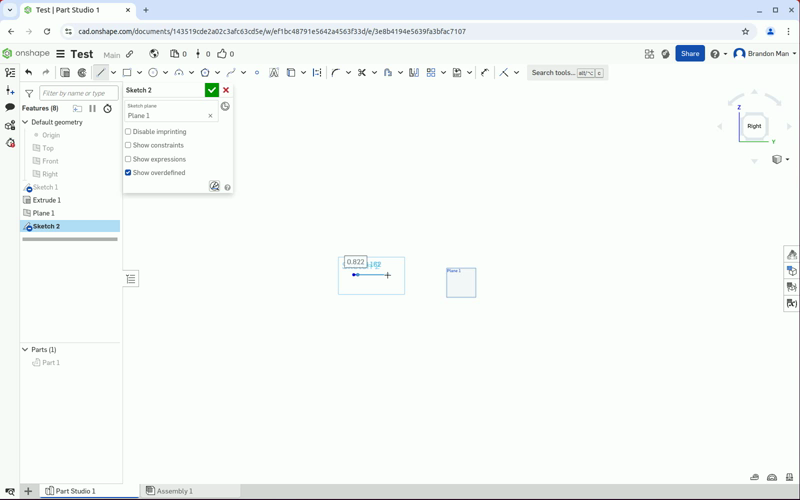
mouse_move(357, 234)
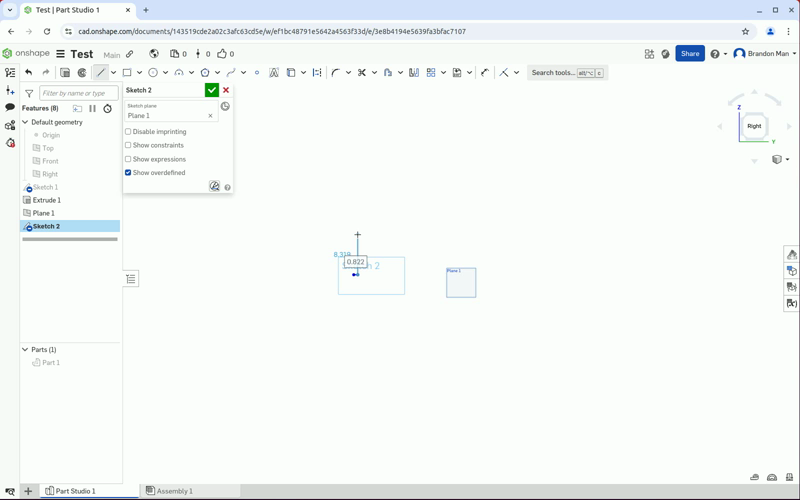
click(357, 234)
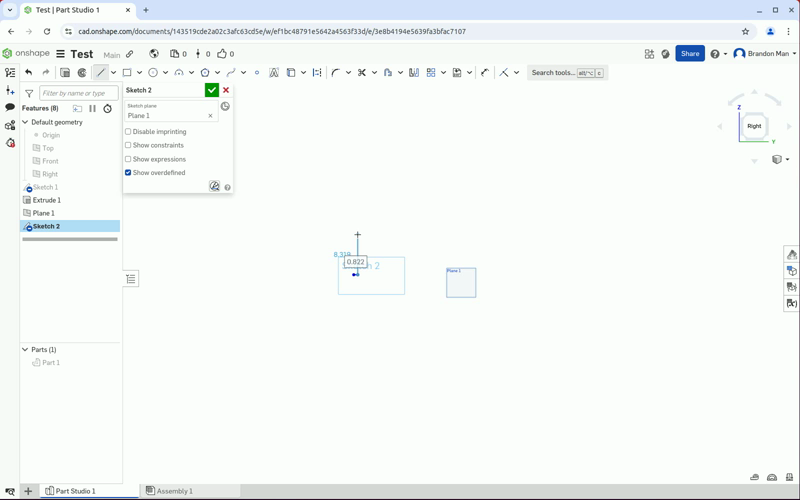
key_up(shift)
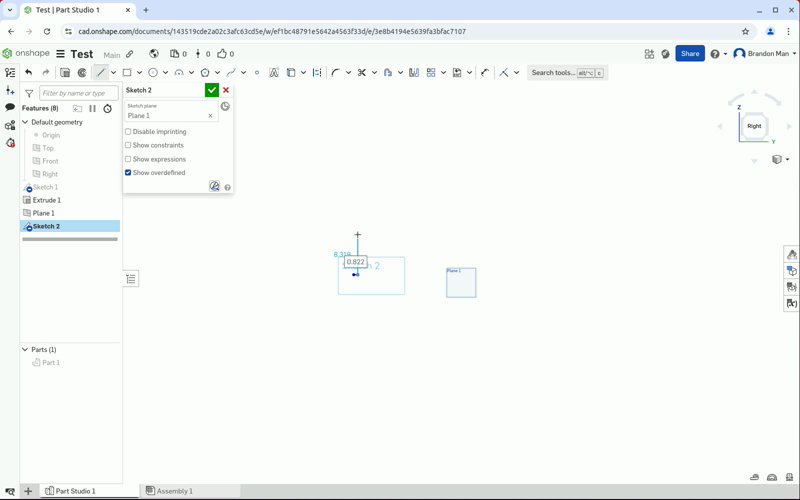
key_down(shift)
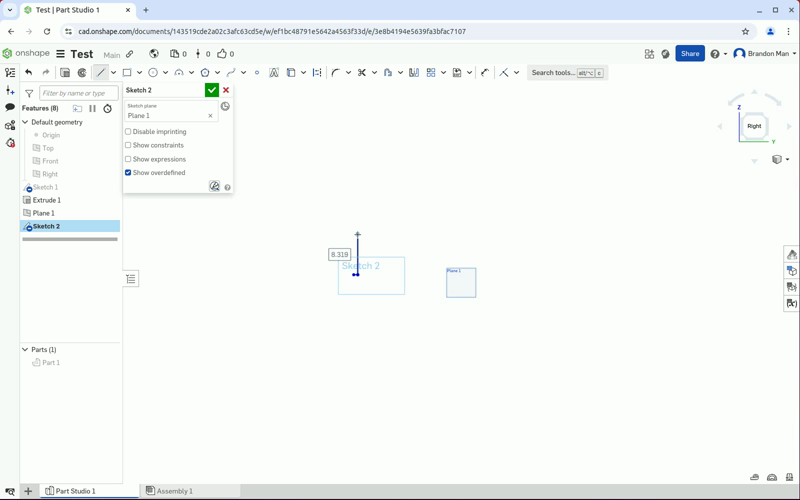
mouse_move(387, 234)
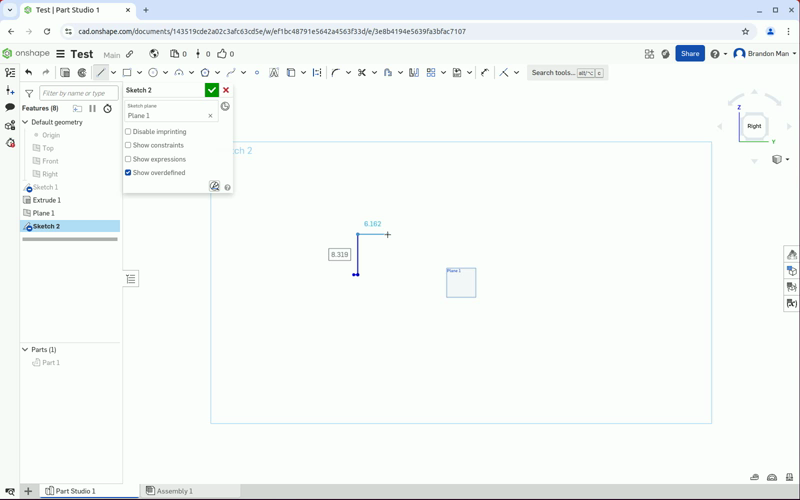
mouse_move(353, 234)
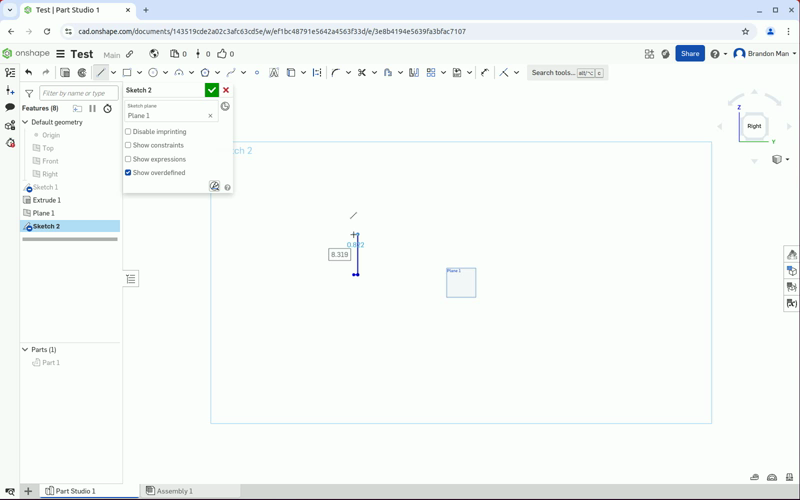
scroll(6)
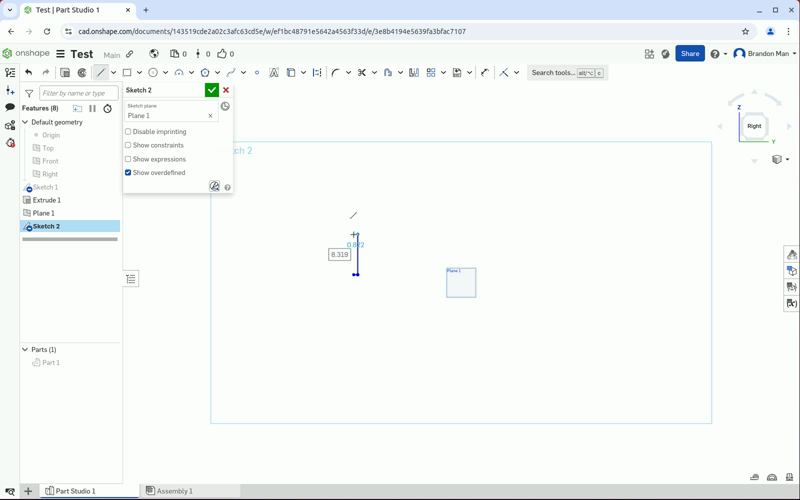
scroll(6)
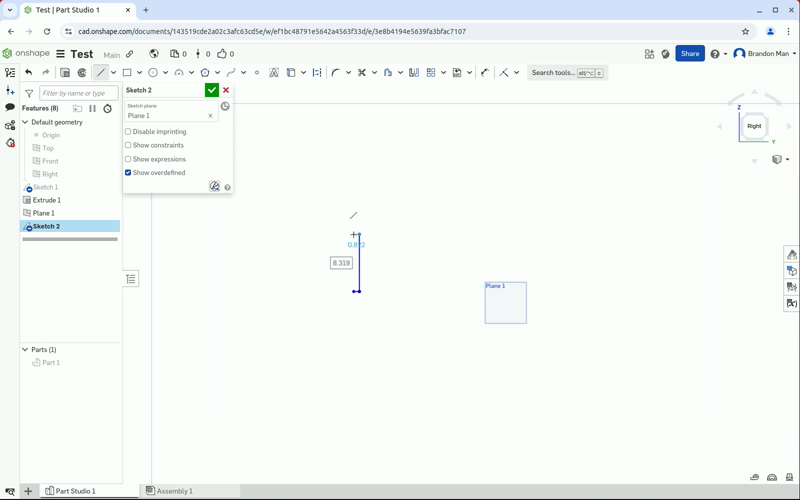
scroll(6)
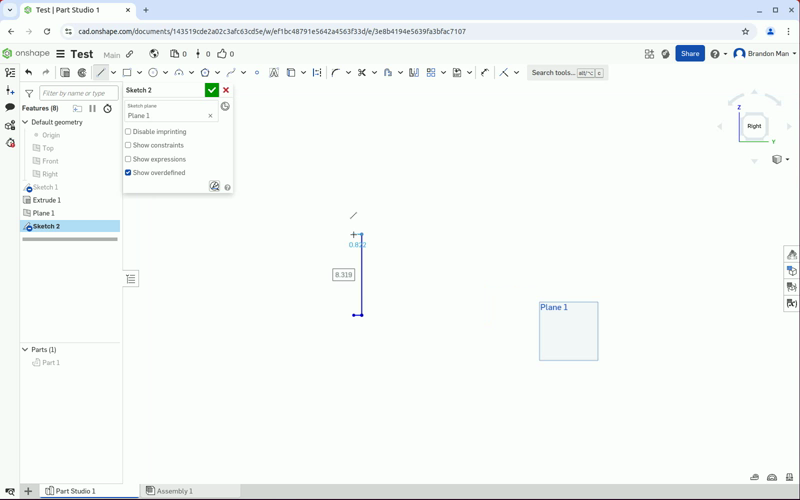
scroll(6)
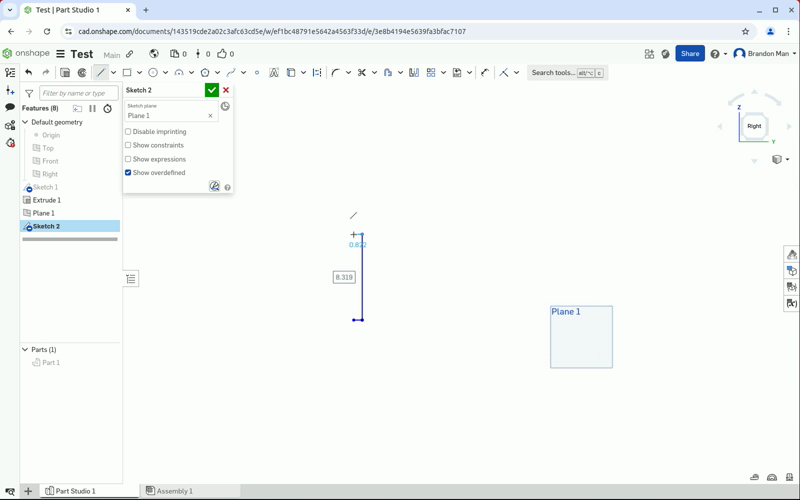
scroll(6)
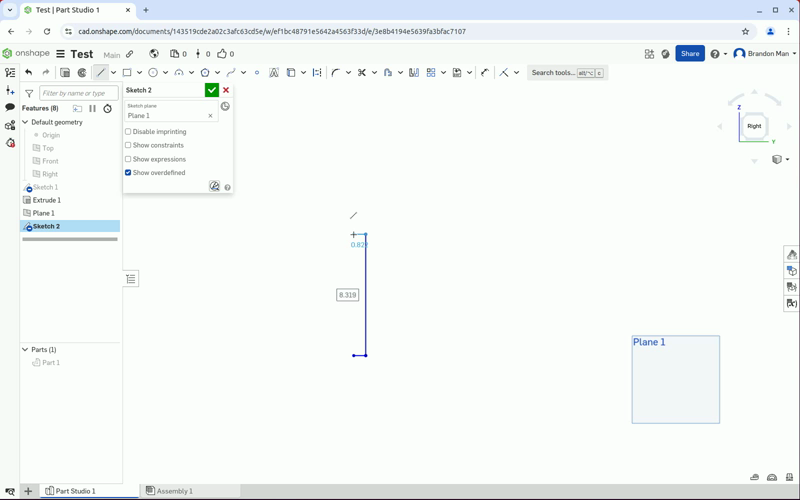
scroll(6)
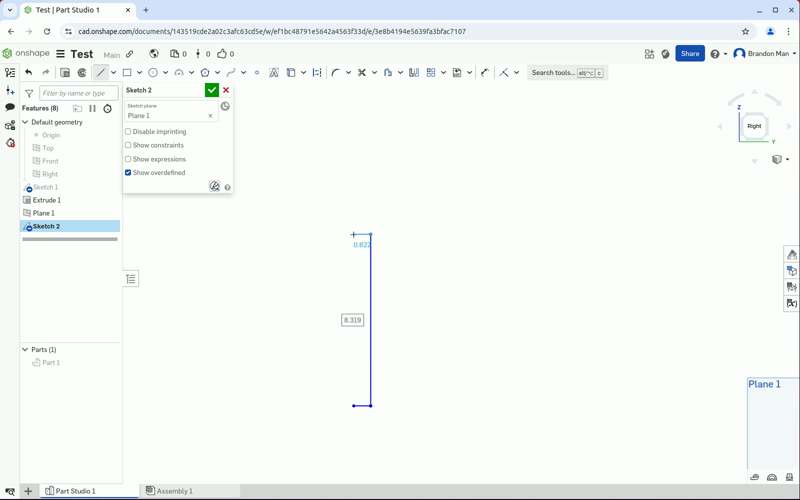
scroll(6)
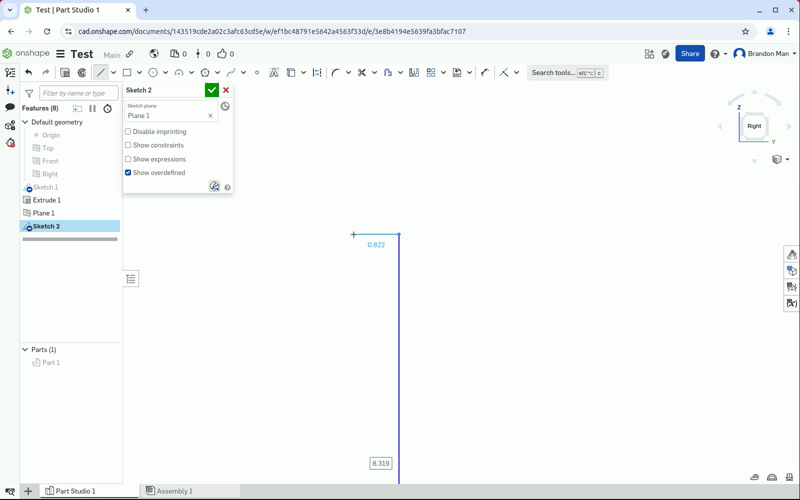
click(353, 234)
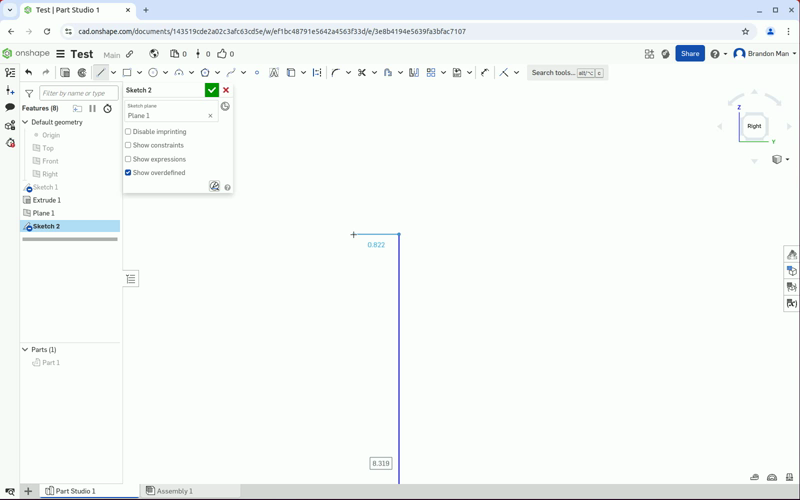
scroll(-6)
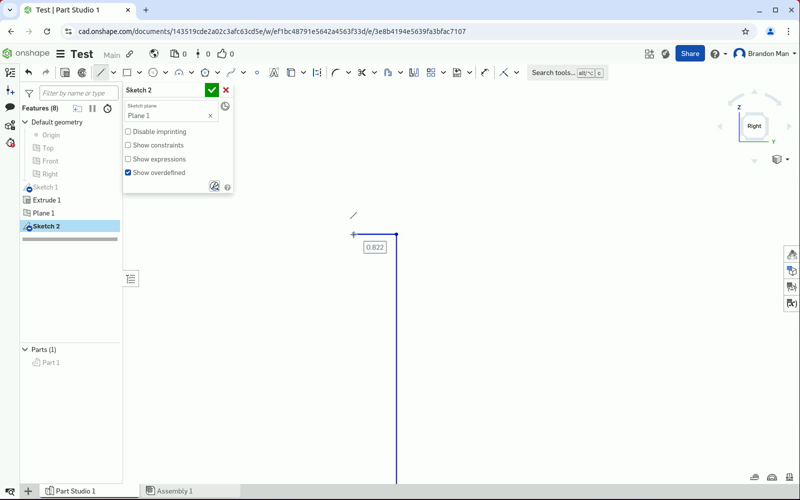
scroll(-6)
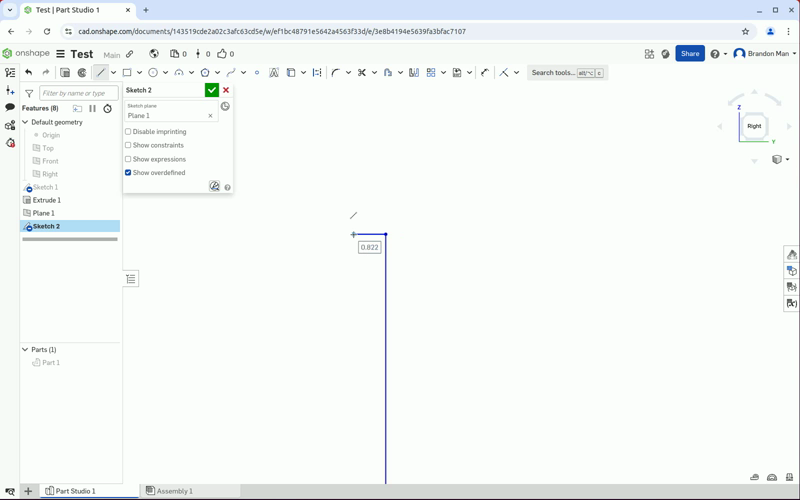
scroll(-6)
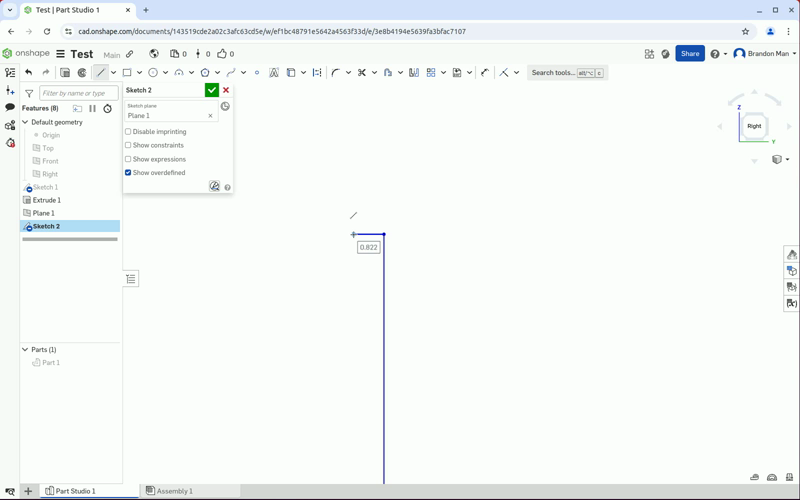
scroll(-6)
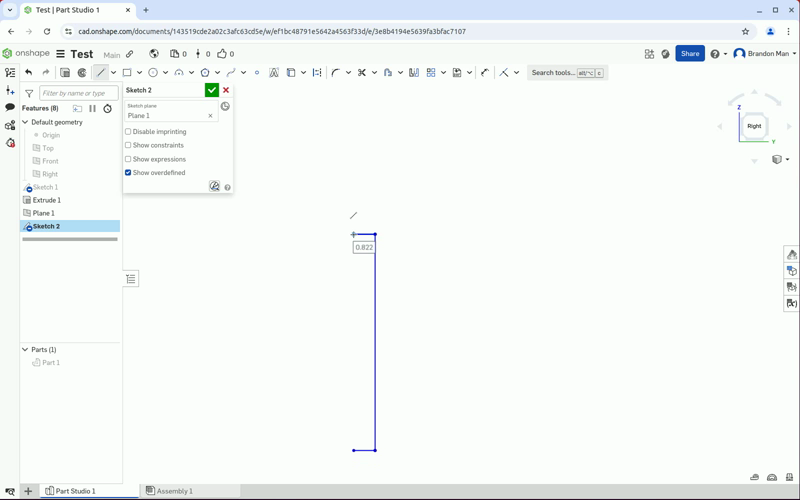
scroll(-6)
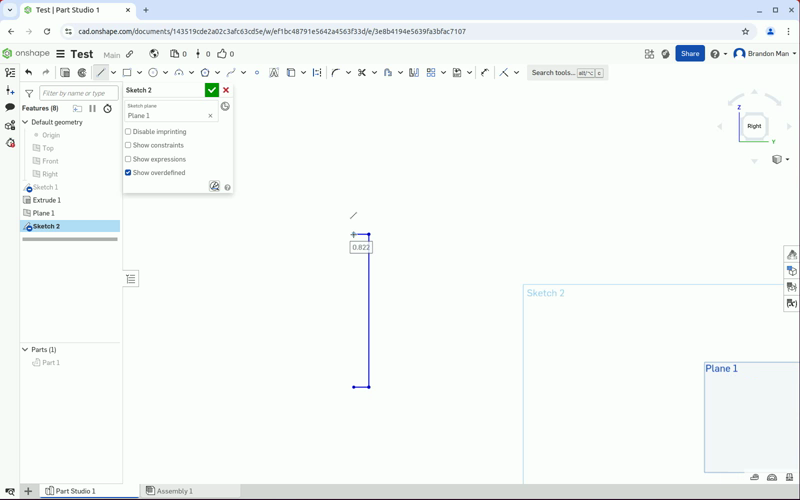
scroll(-6)
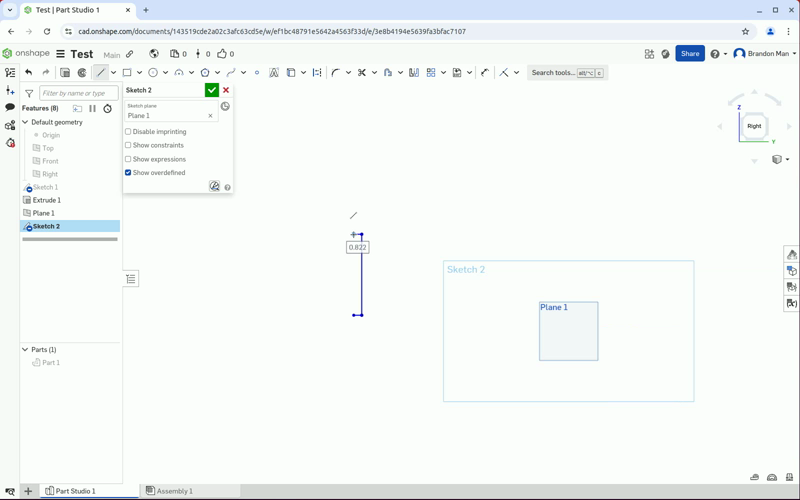
scroll(-6)
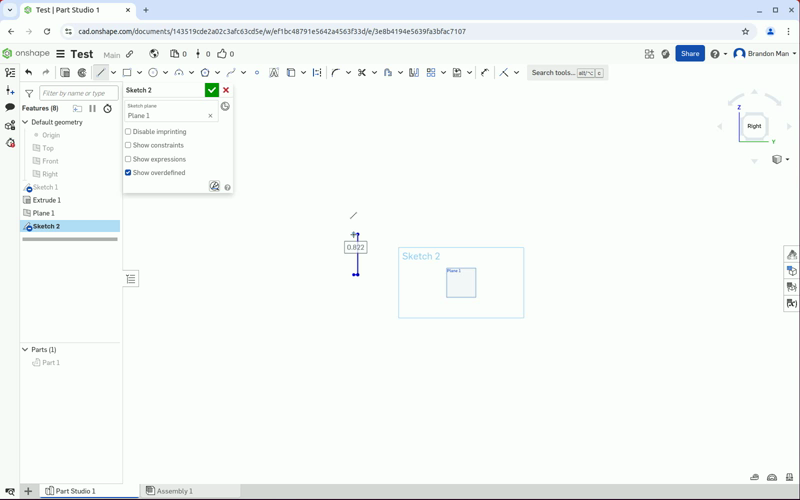
key_up(shift)
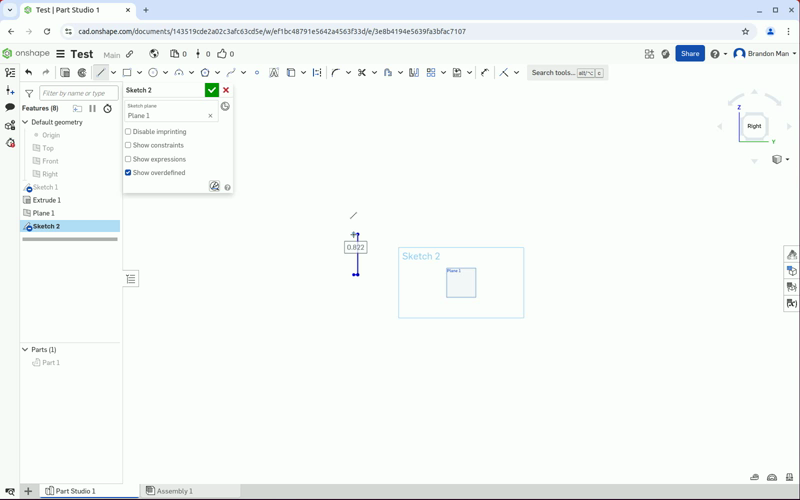
mouse_move(383, 234)
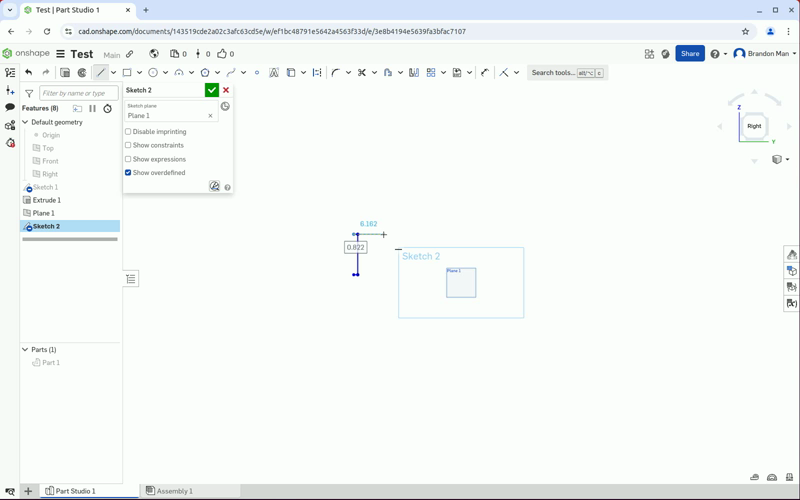
key_down(shift)
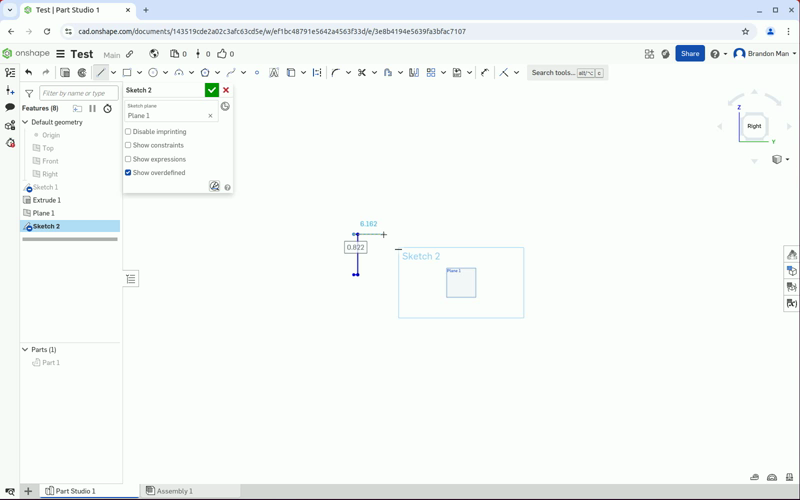
mouse_move(353, 274)
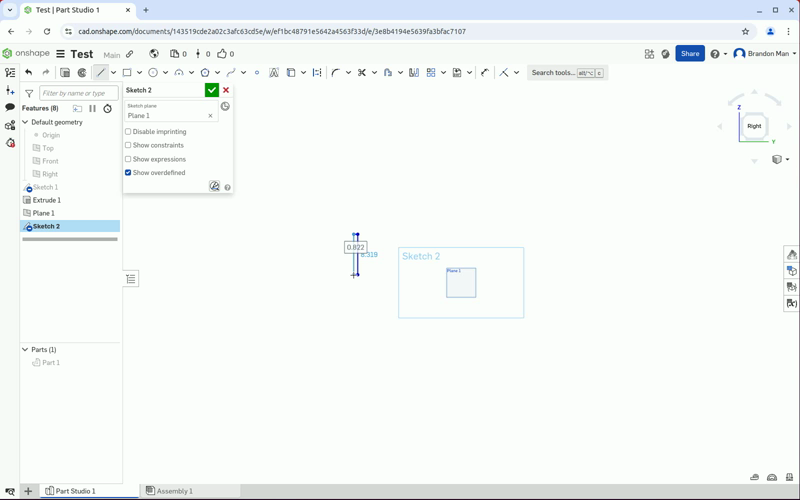
scroll(6)
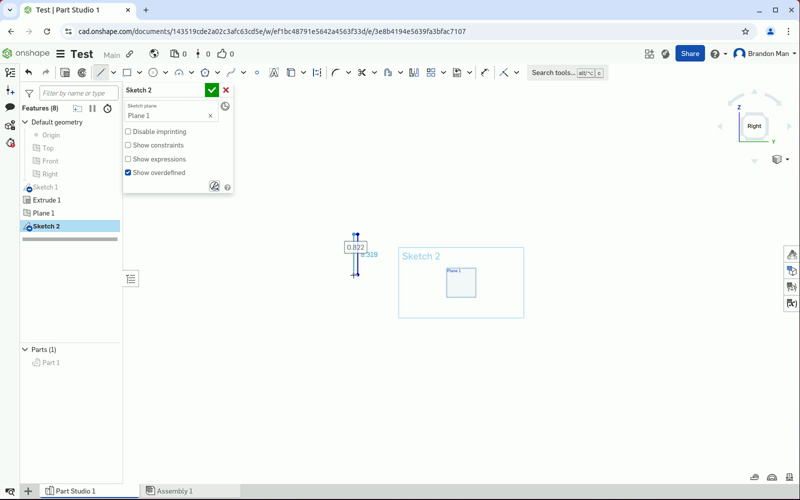
scroll(6)
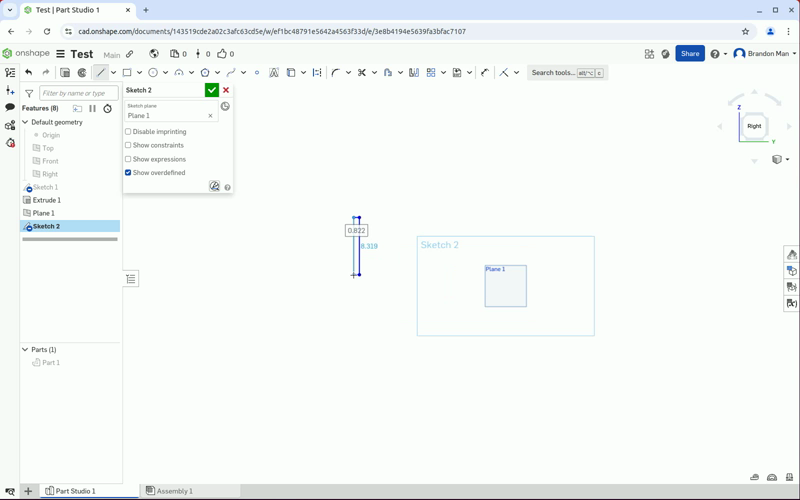
scroll(6)
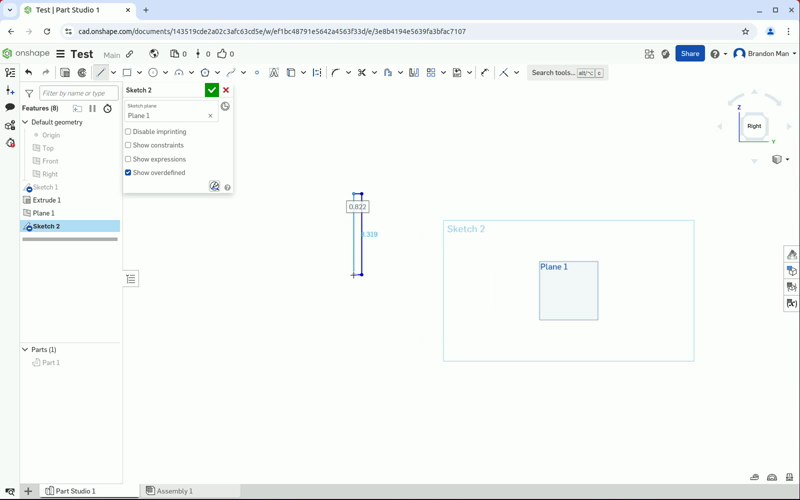
scroll(6)
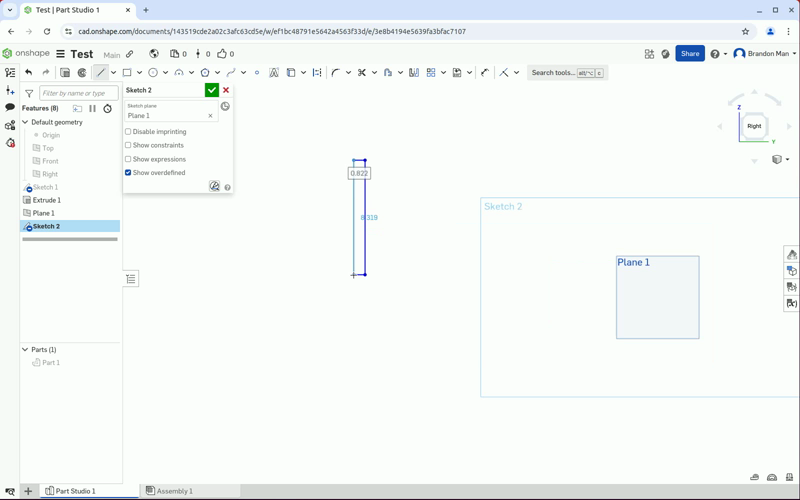
scroll(6)
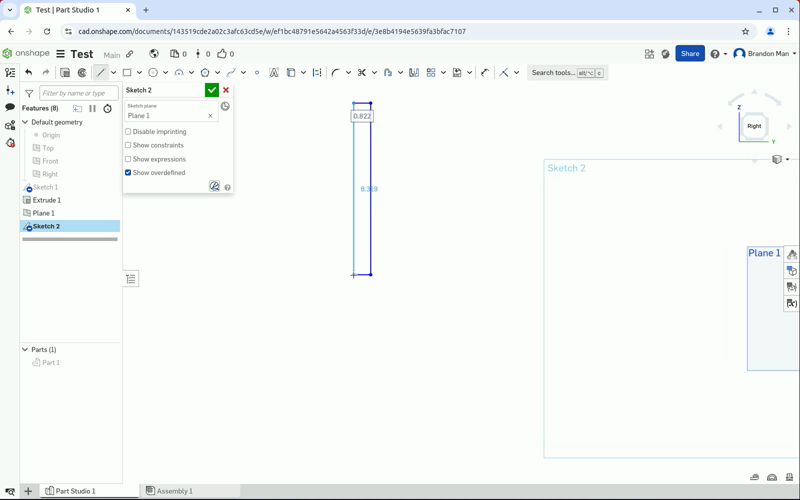
scroll(6)
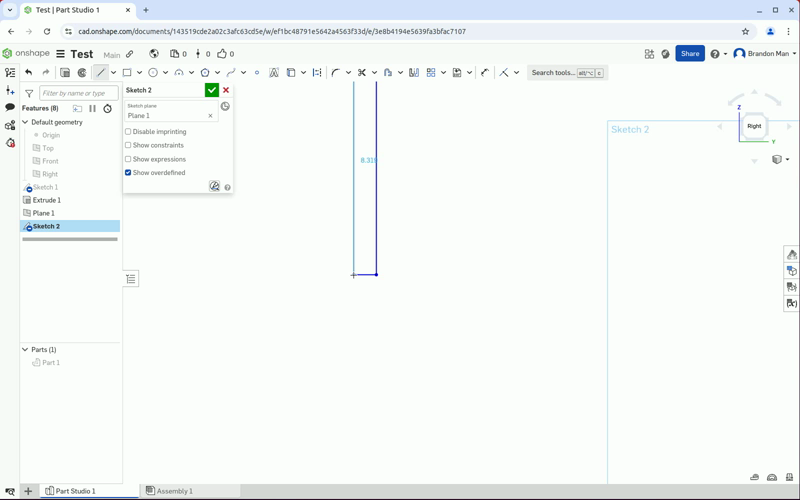
scroll(6)
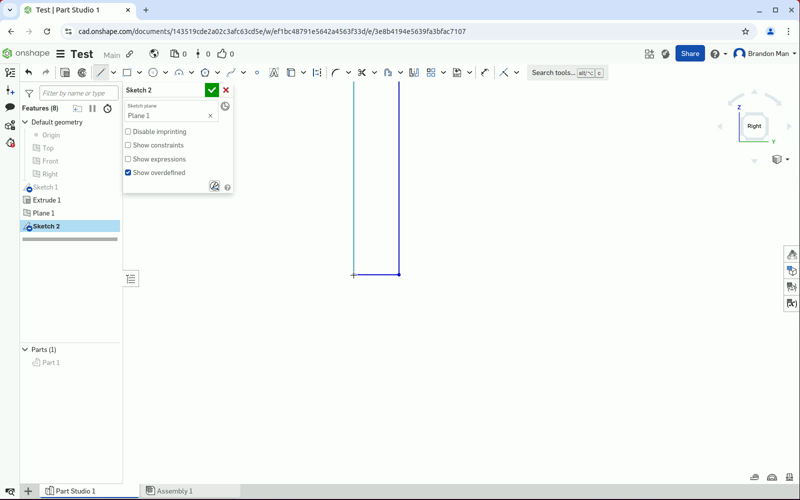
key_up(shift)
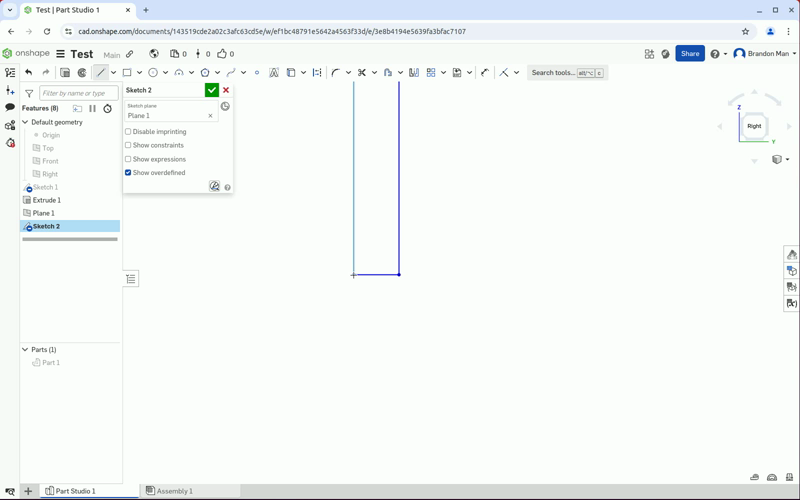
click(353, 274)
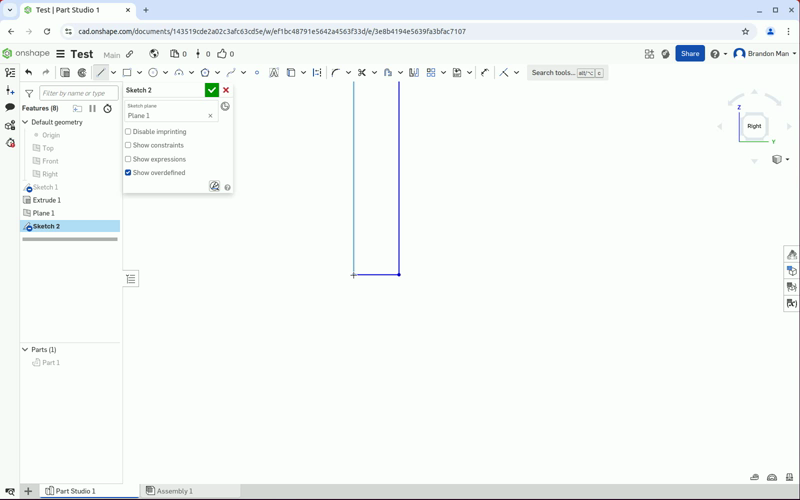
scroll(-6)
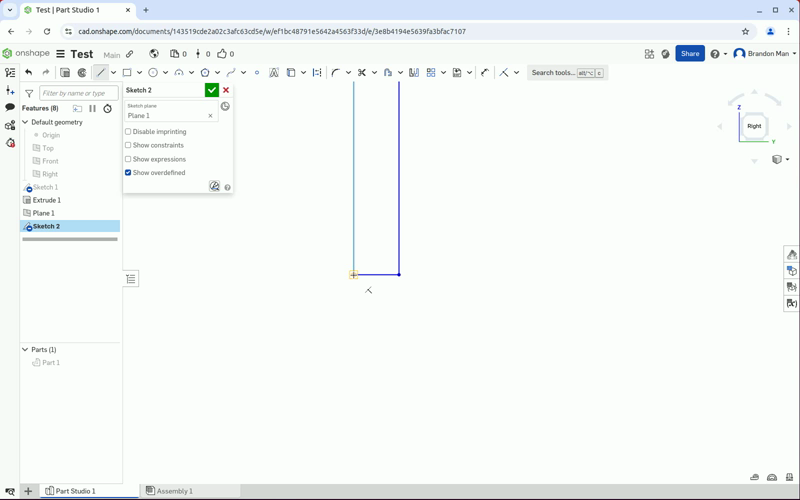
scroll(-6)
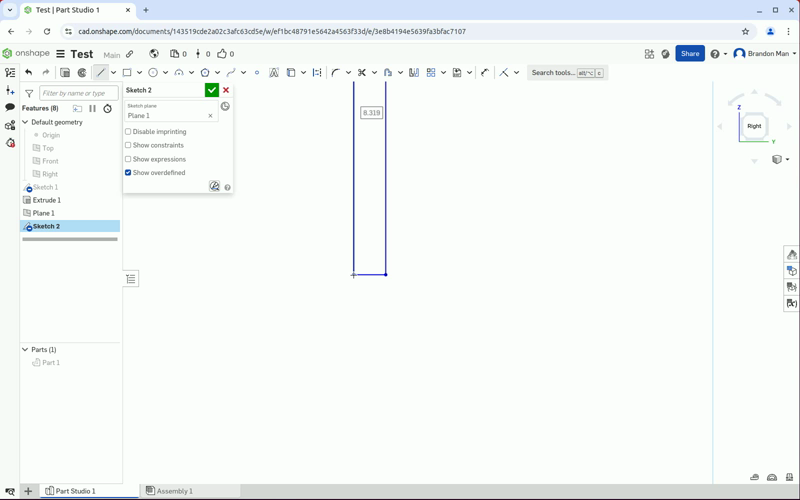
scroll(-6)
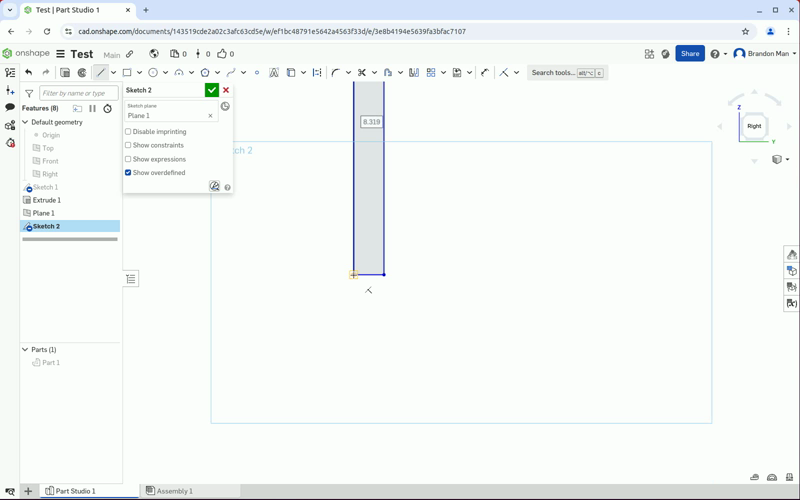
scroll(-6)
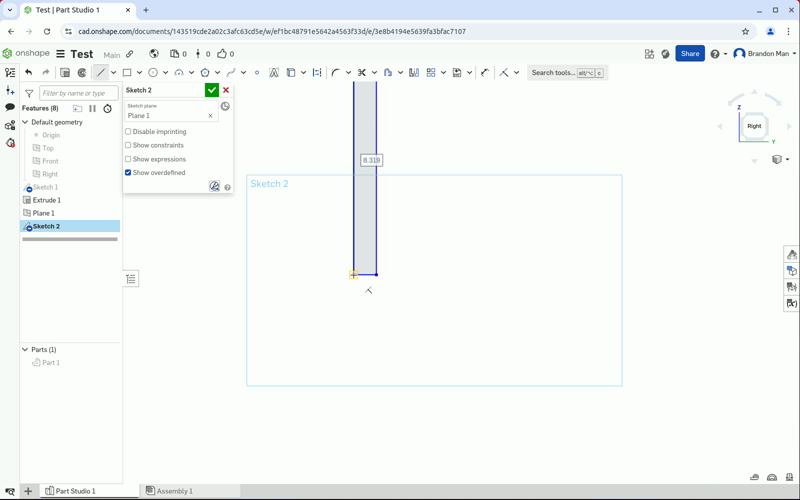
scroll(-6)
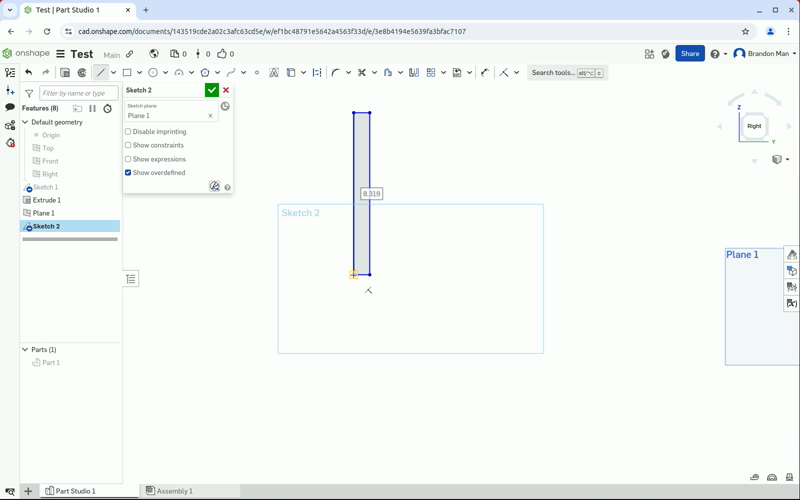
scroll(-6)
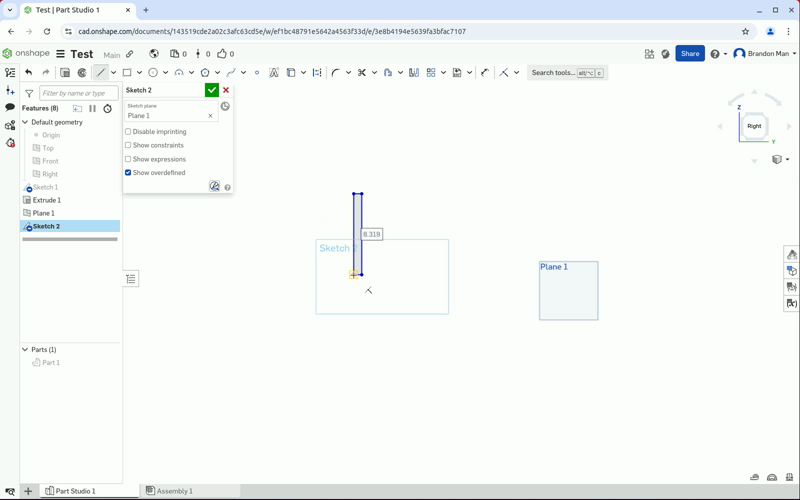
scroll(-6)
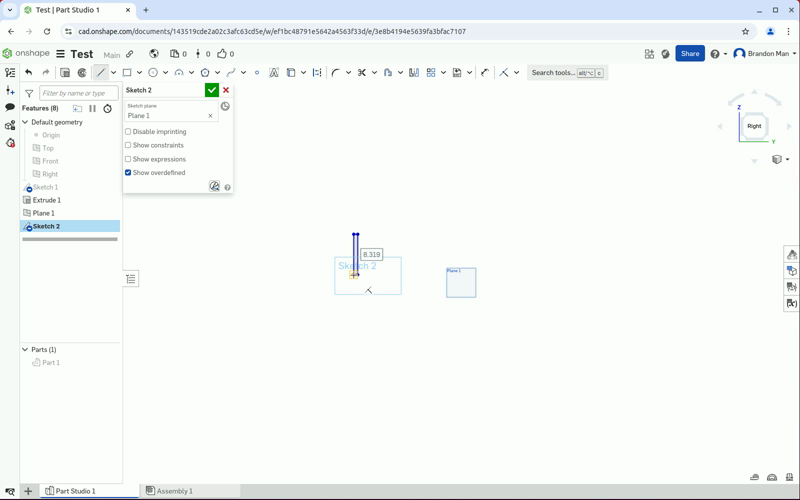
key(esc)
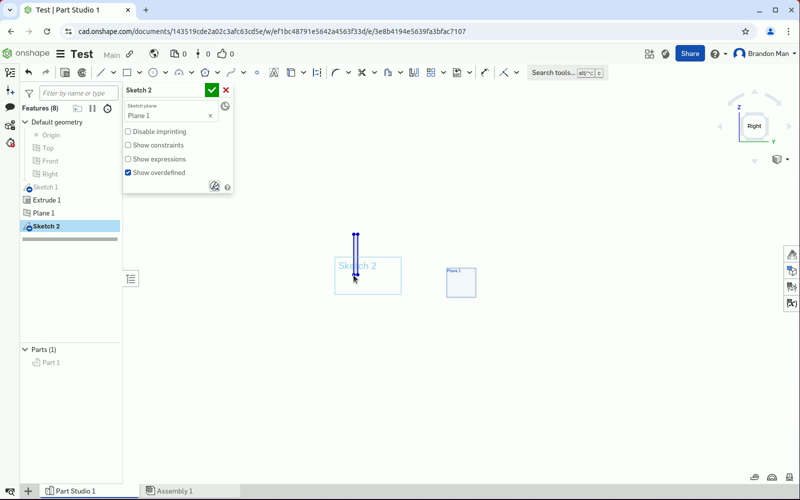
mouse_move(356, 266)
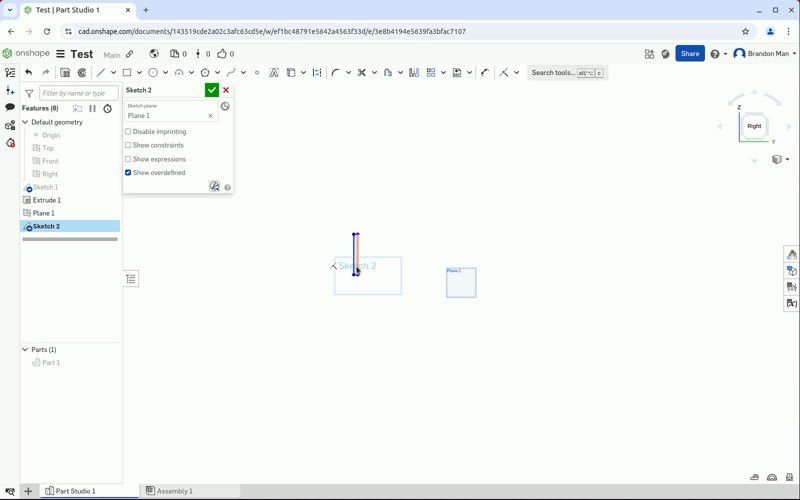
scroll(6)
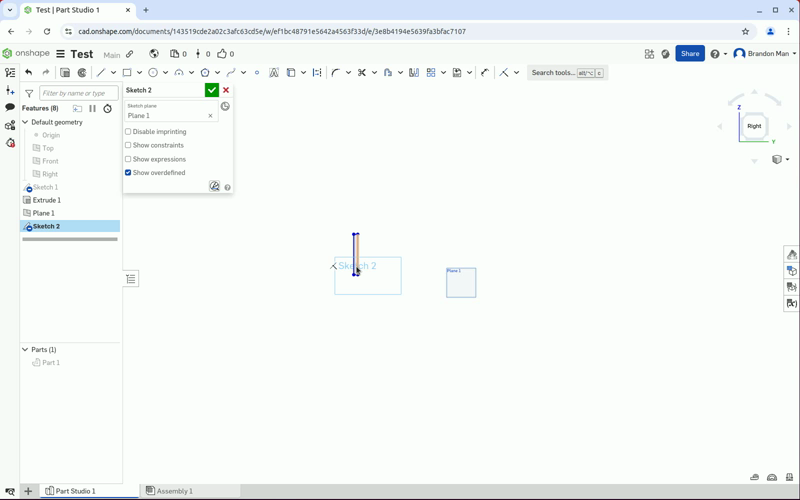
scroll(6)
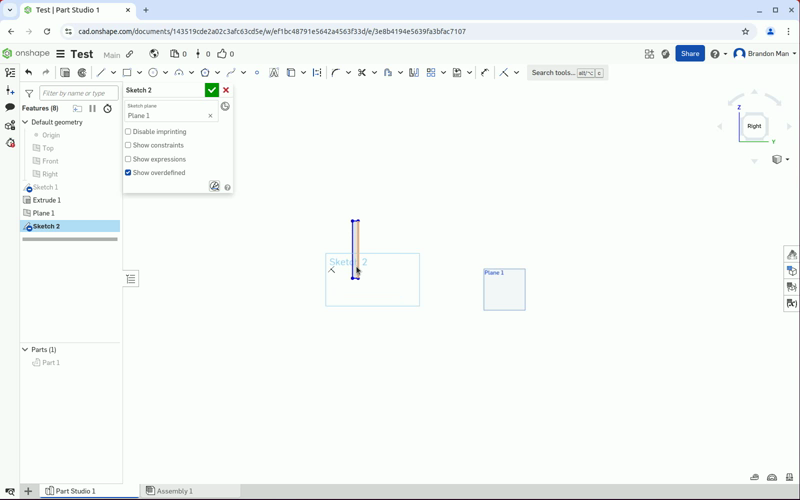
scroll(6)
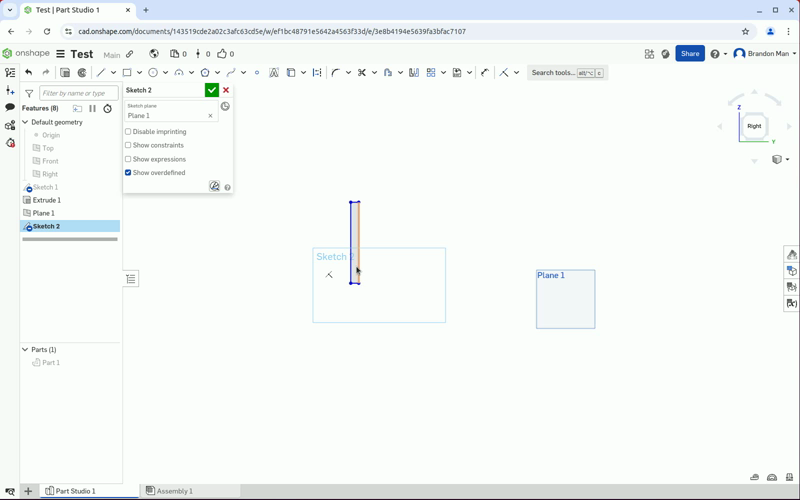
scroll(6)
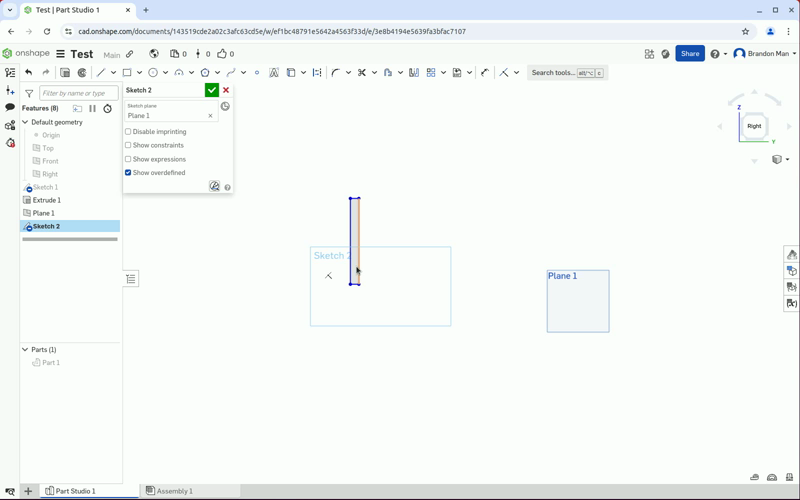
scroll(6)
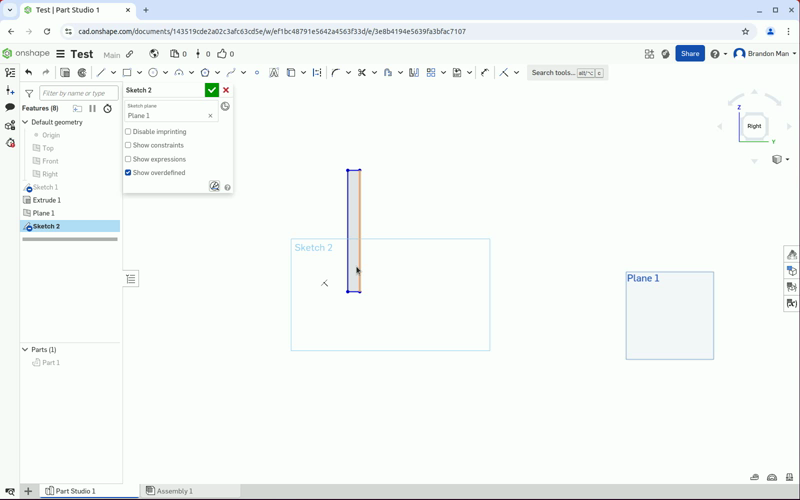
scroll(6)
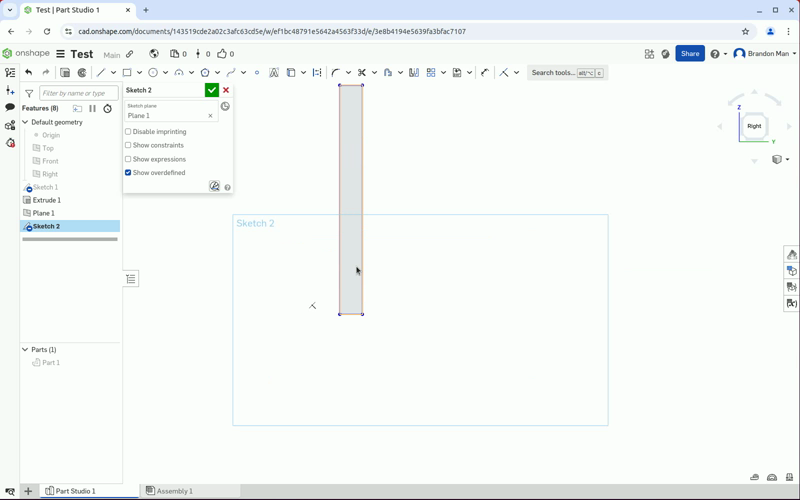
scroll(6)
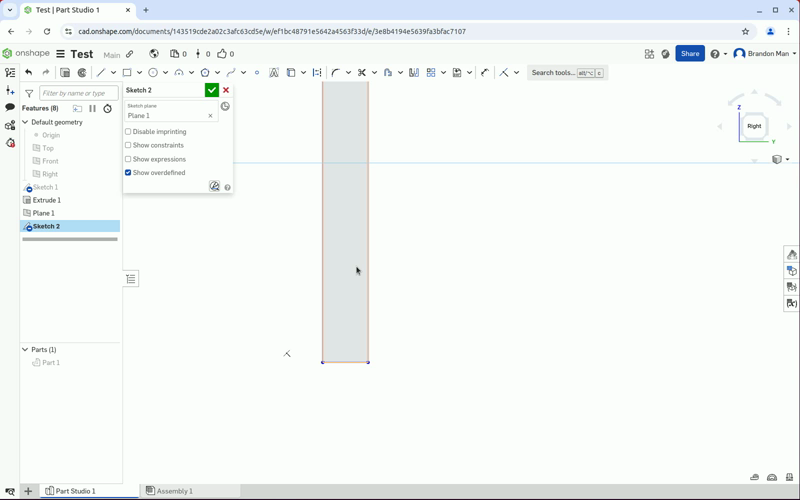
click(356, 266)
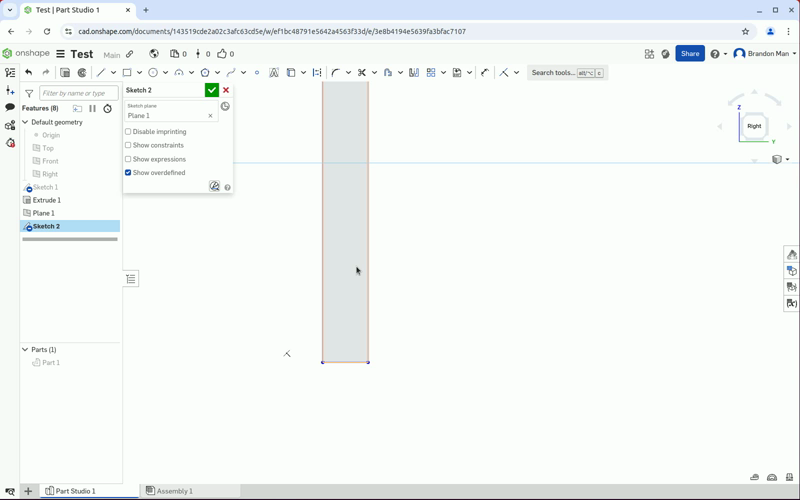
scroll(-6)
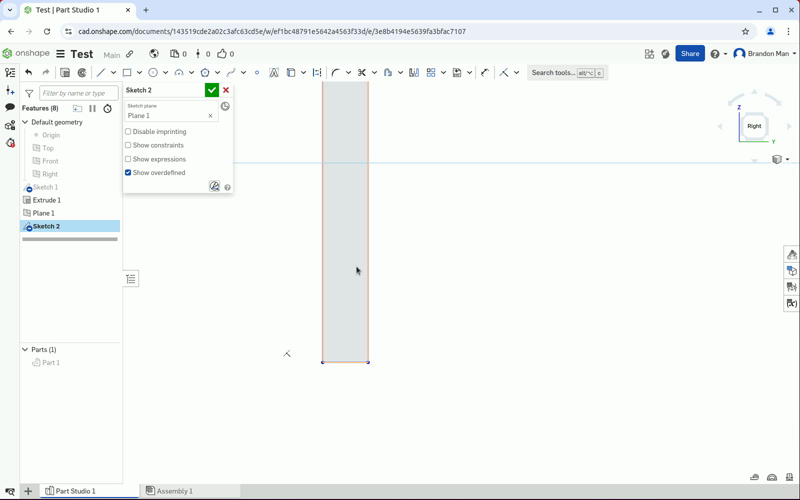
scroll(-6)
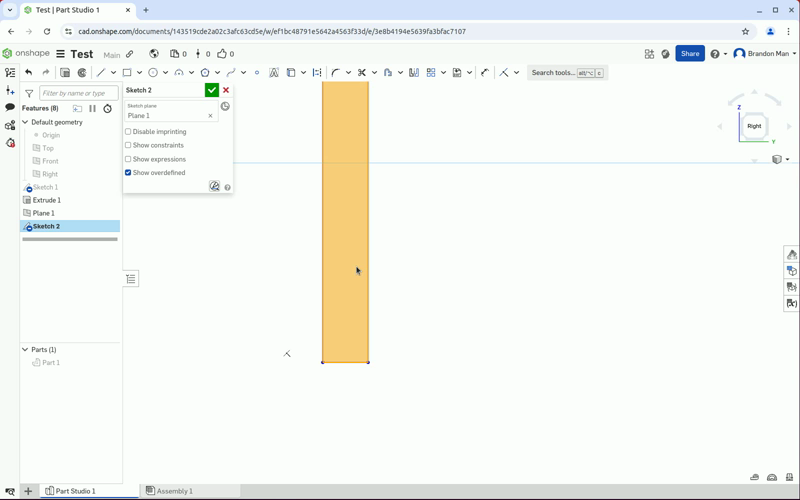
scroll(-6)
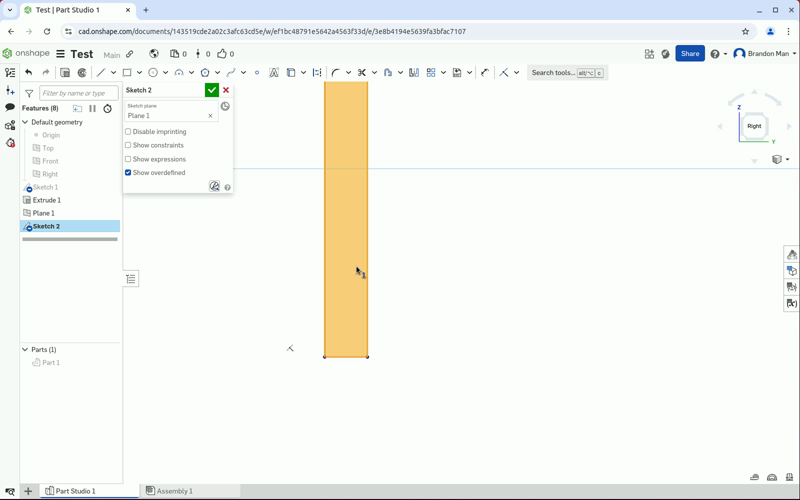
scroll(-6)
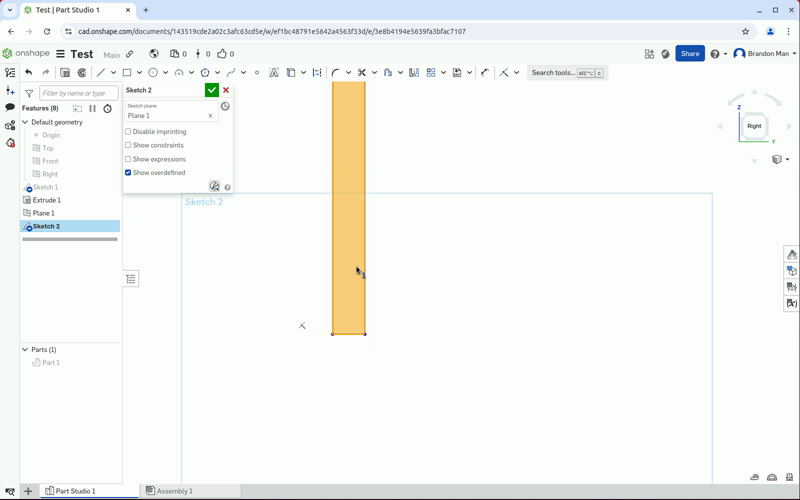
scroll(-6)
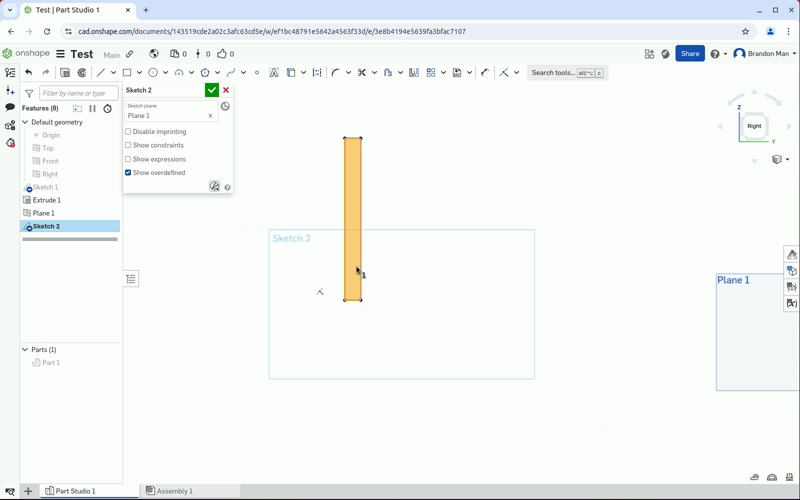
scroll(-6)
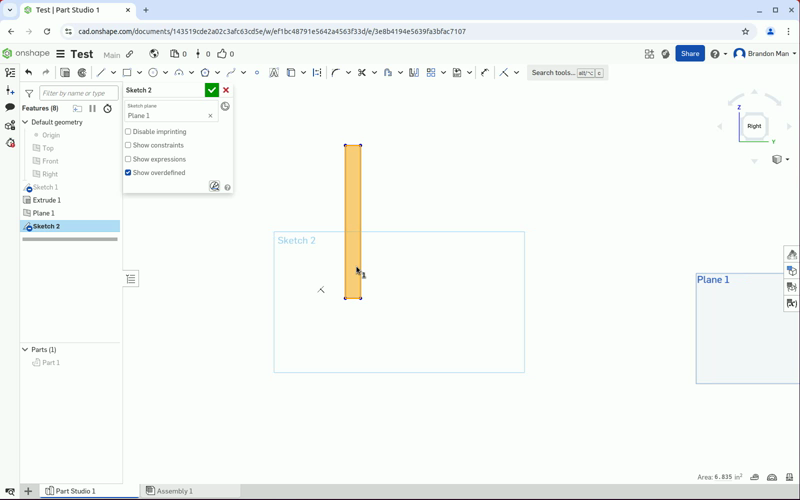
scroll(-6)
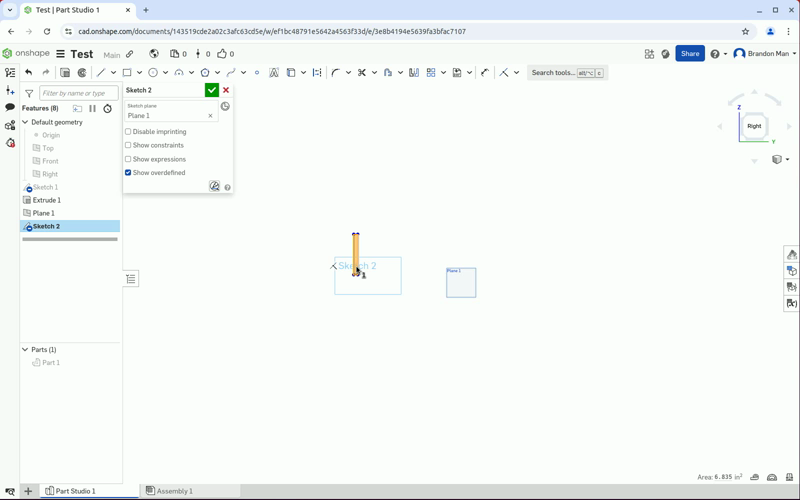
mouse_move(73, 352)
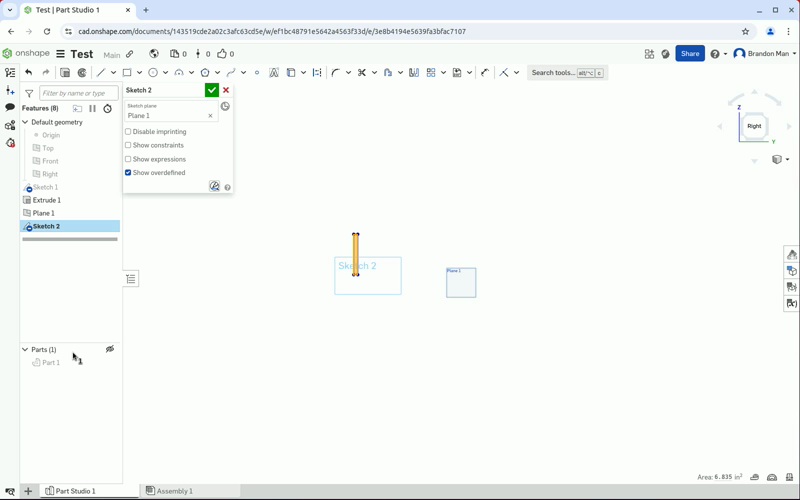
key(shift+y)
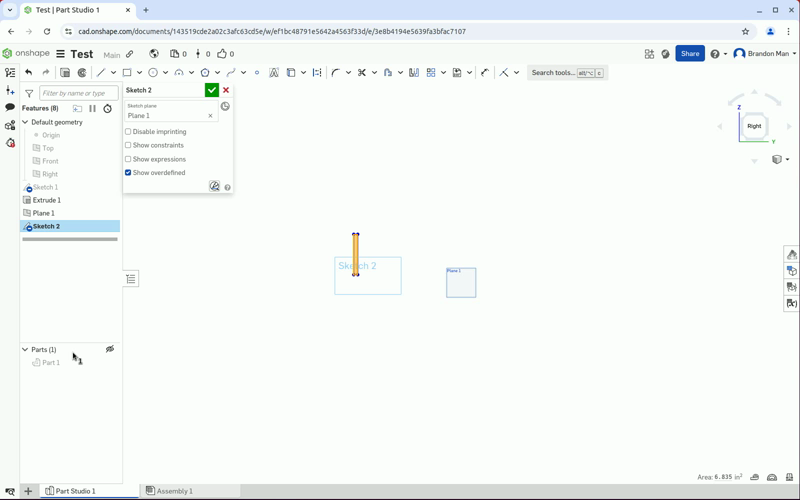
key(shift+e)
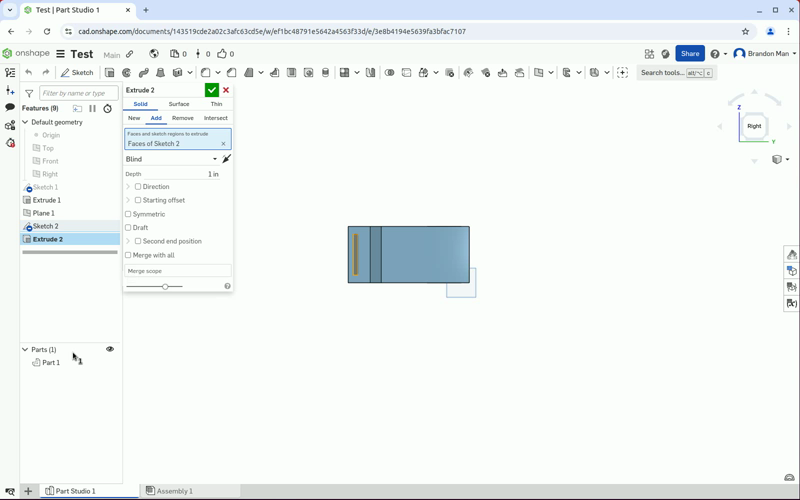
mouse_move(143, 106)
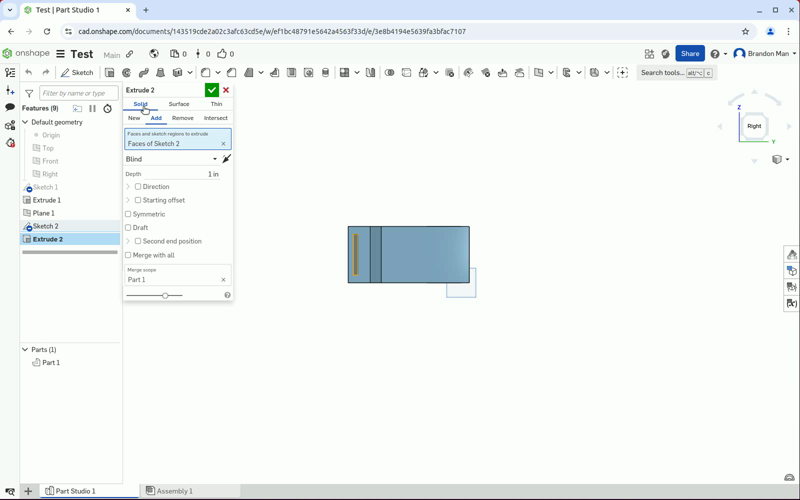
click(143, 106)
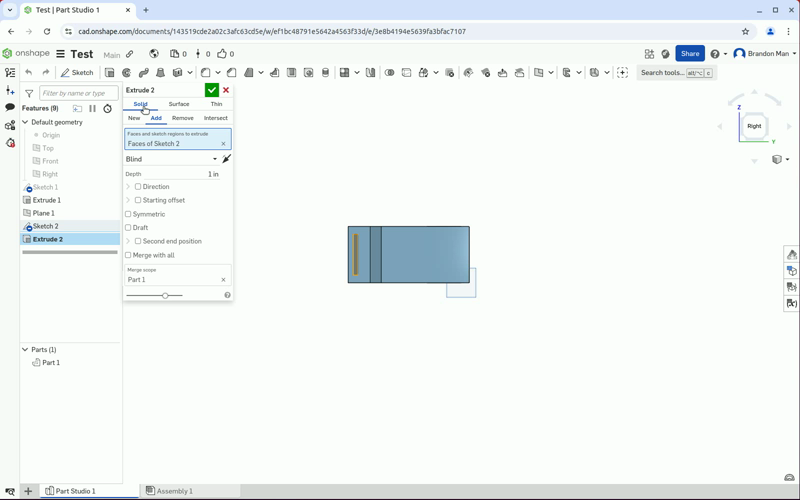
mouse_move(186, 120)
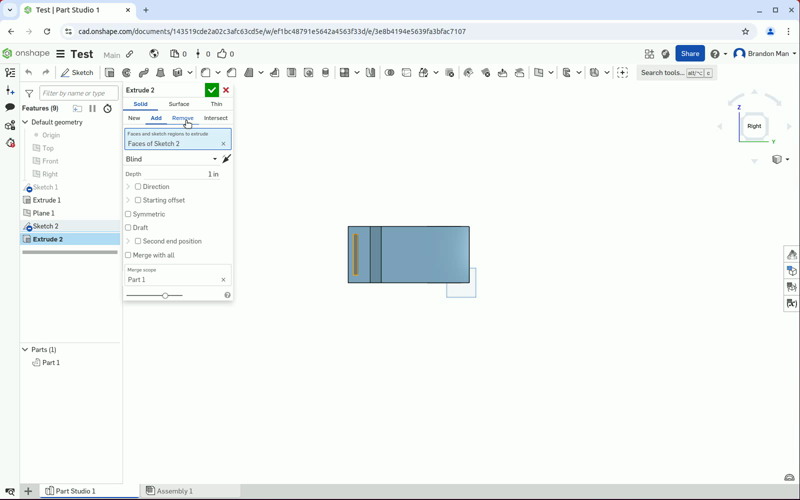
click(186, 120)
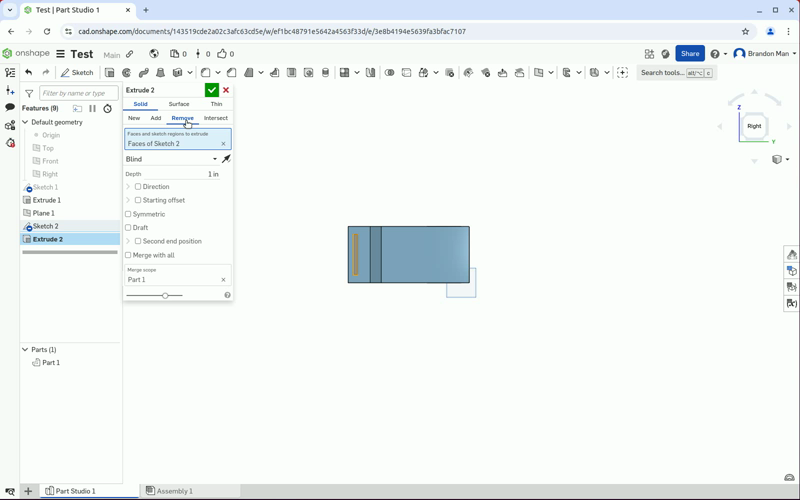
key(tab, 4)
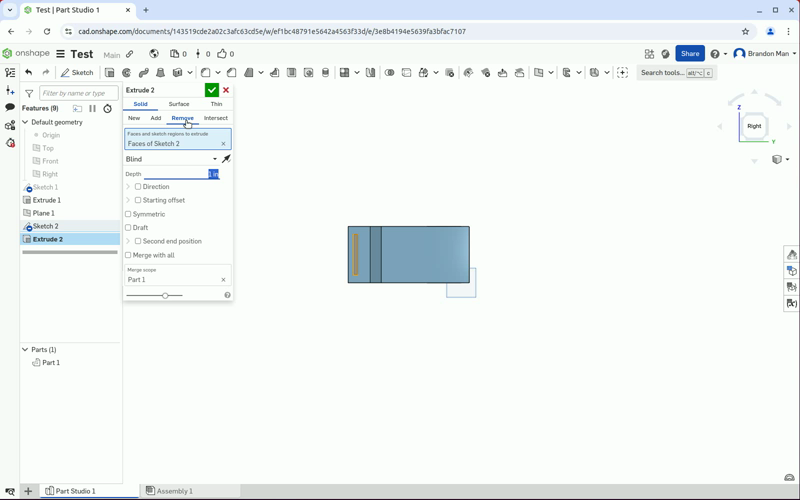
text(2.889)
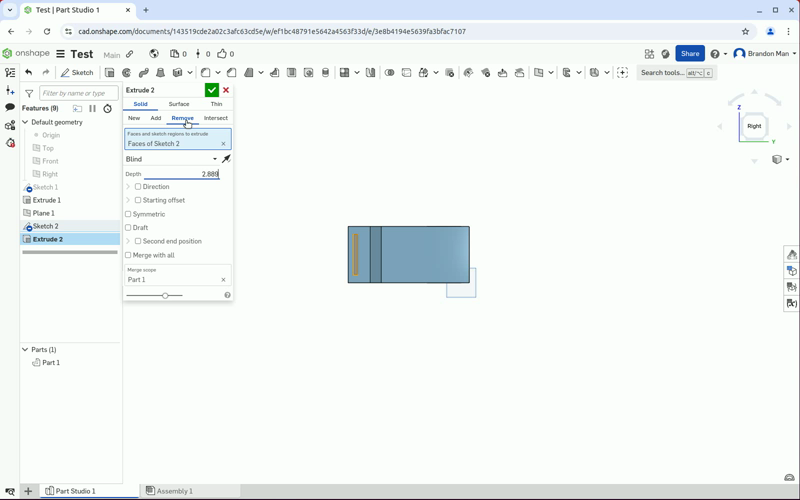
key(tab, 6)
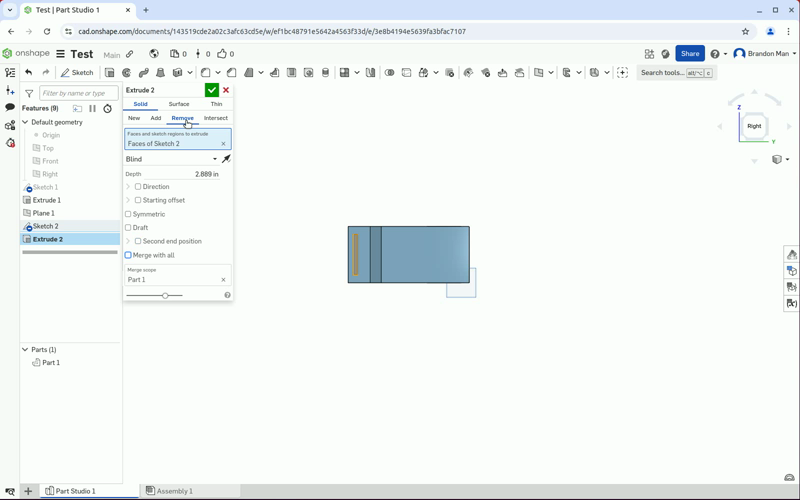
key(space)
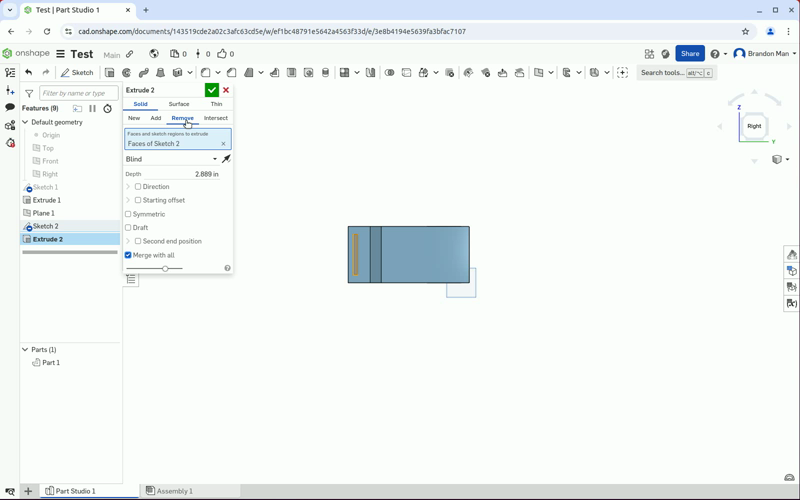
key(enter)
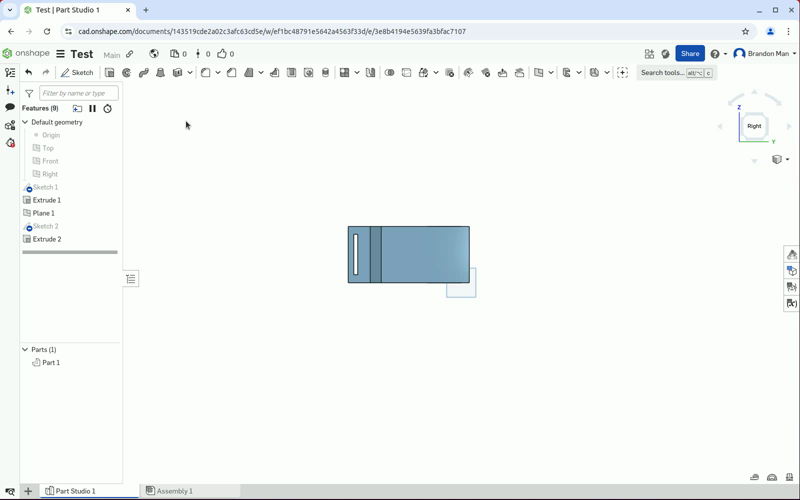
key(shift+h)
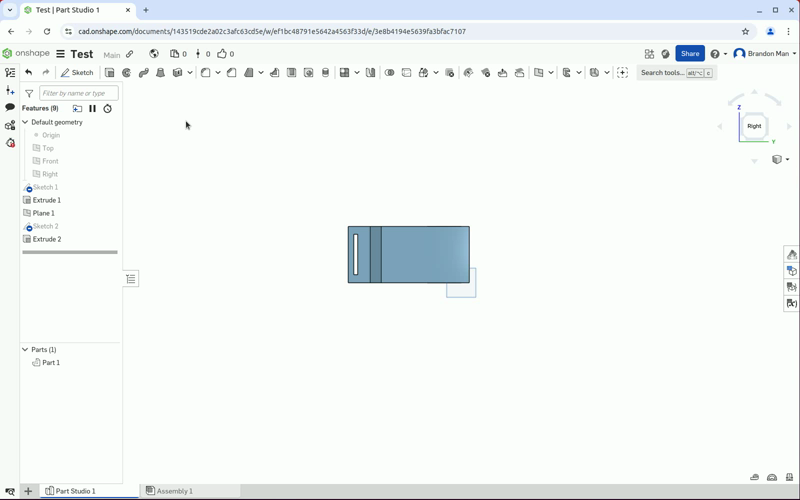
key(shift+h)
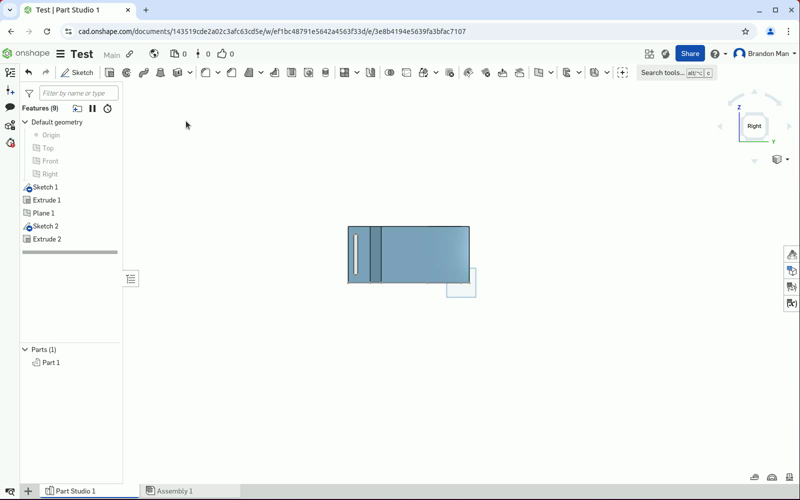
key(shift+7)
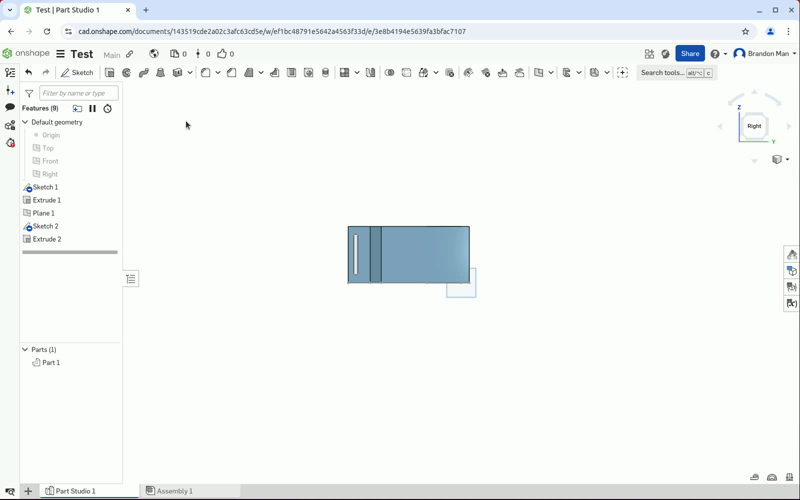
key(right, 2)
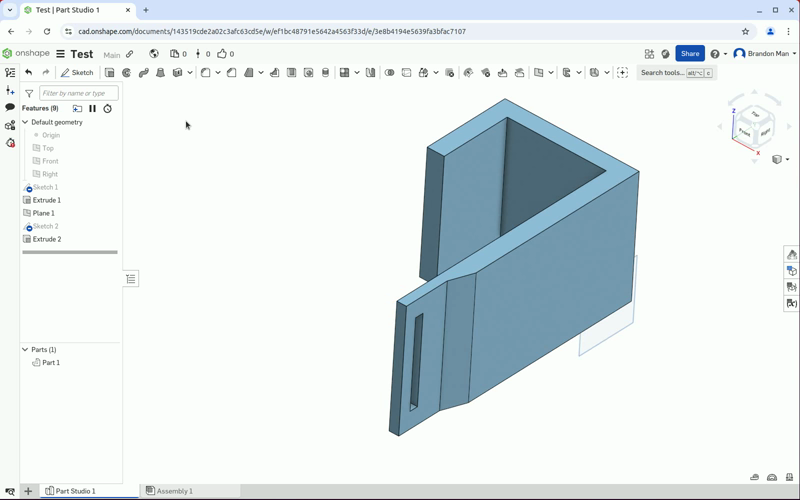
key(down, 2)
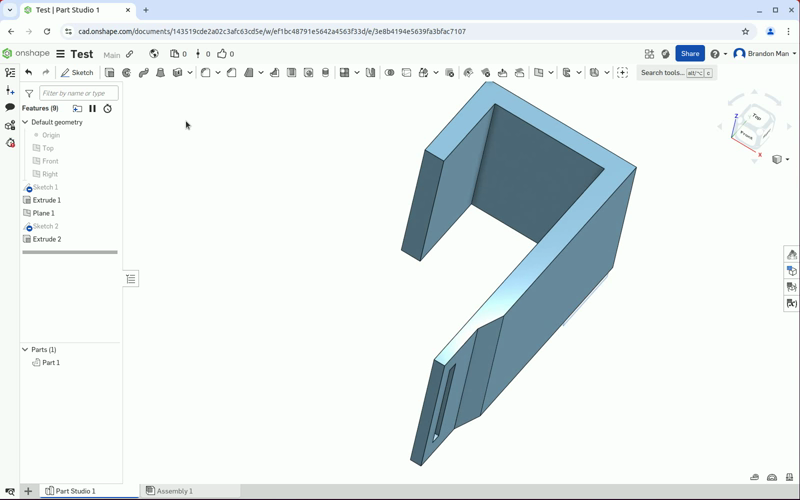
key(up, 2)
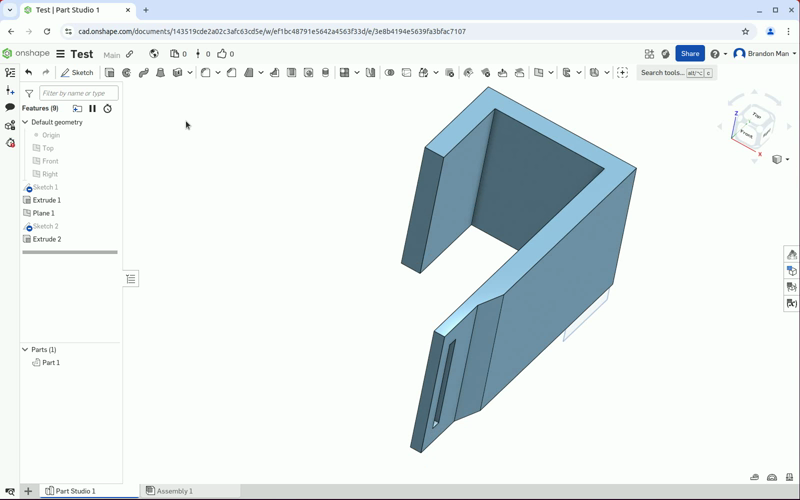
key(left, 2)
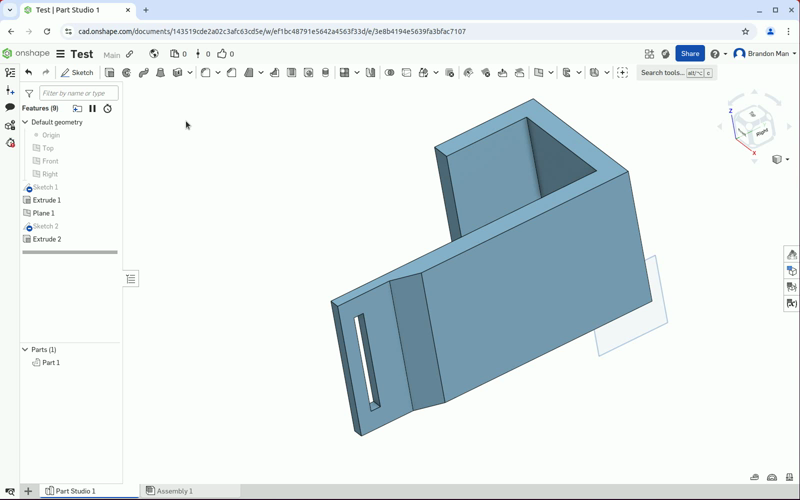
mouse_move(73, 189)
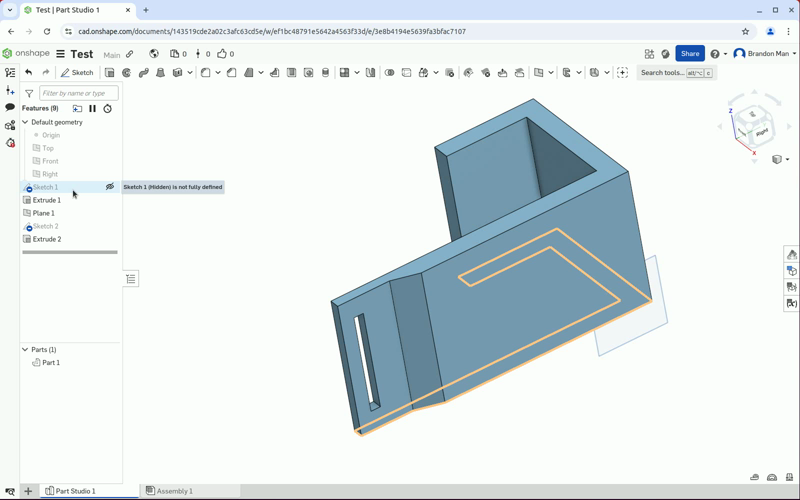
click(73, 189)